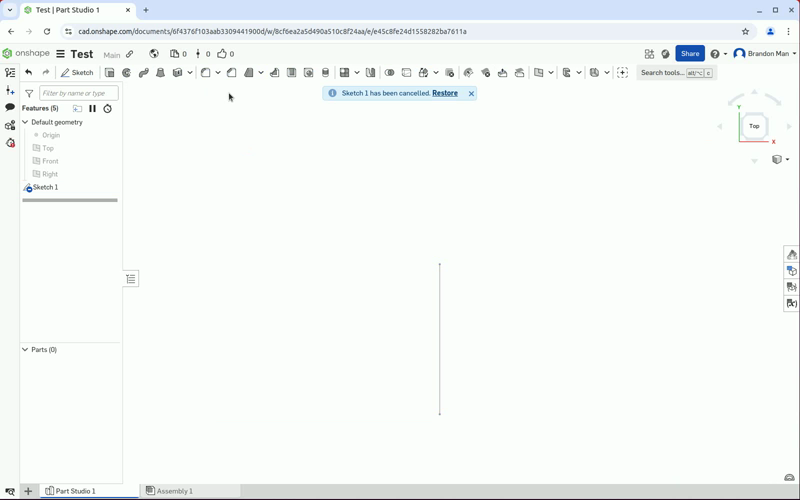
key(shift+h)
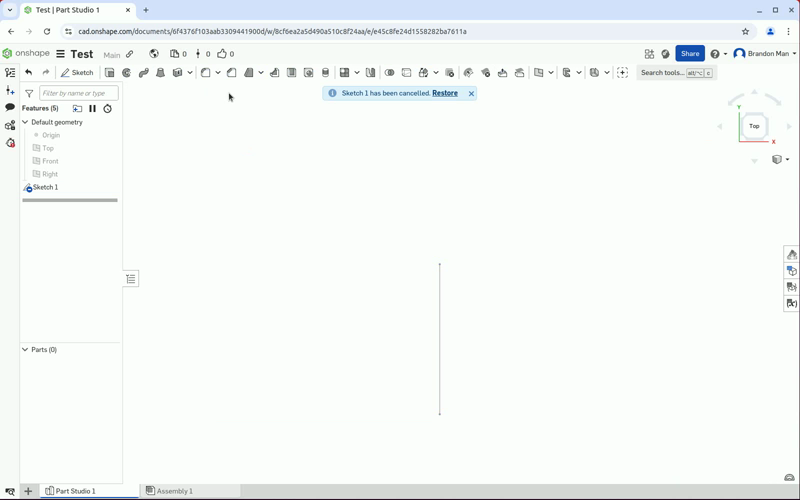
key(shift+s)
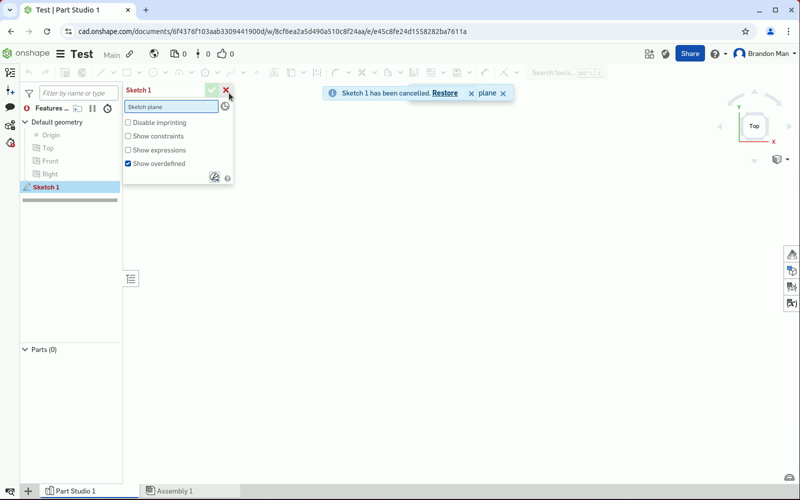
mouse_move(73, 150)
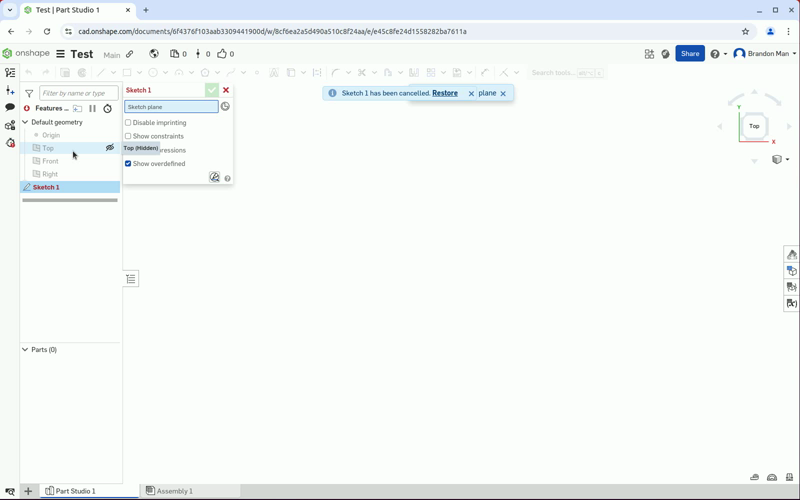
click(73, 150)
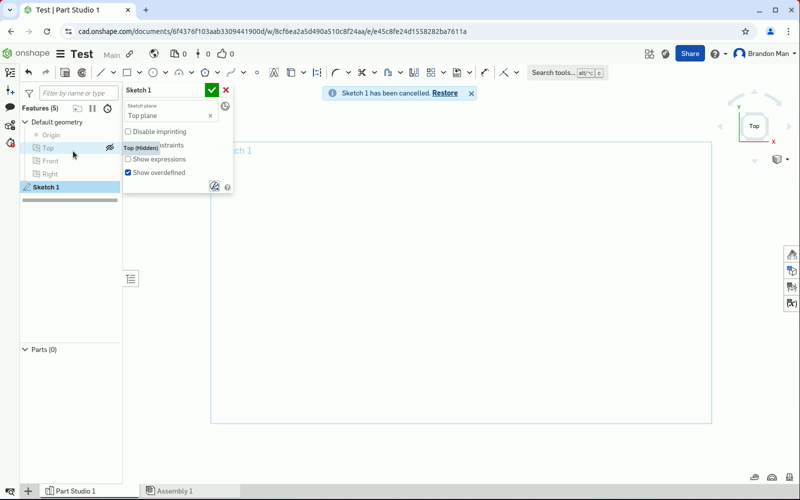
mouse_move(73, 352)
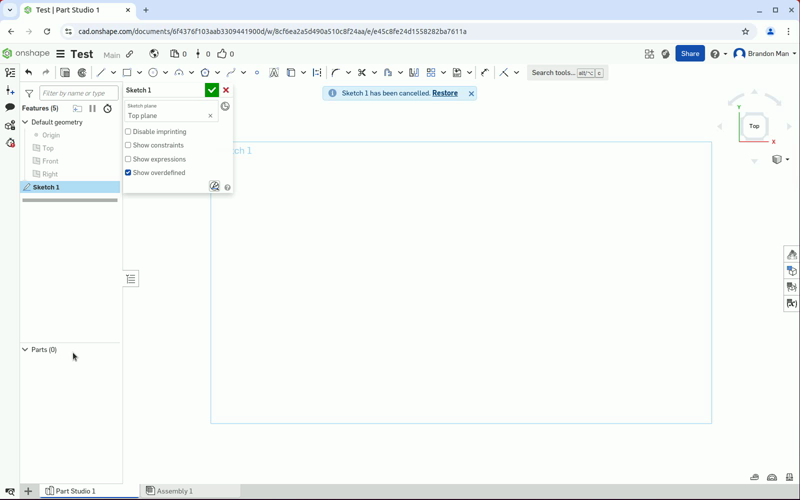
key(y)
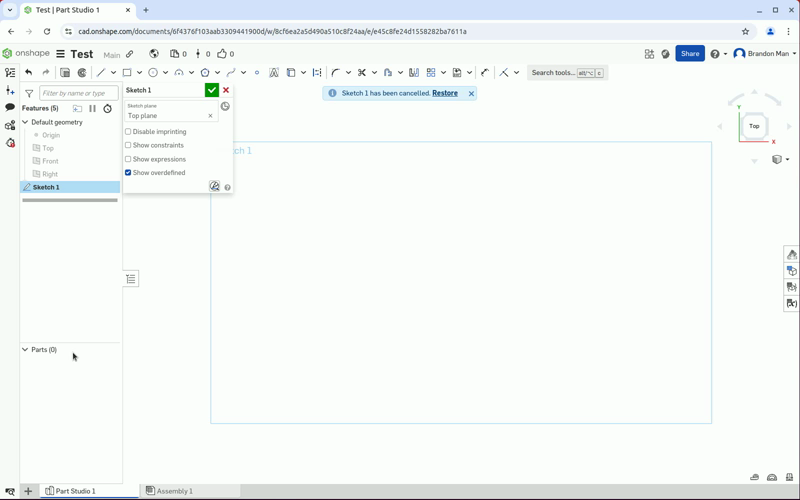
key(c)
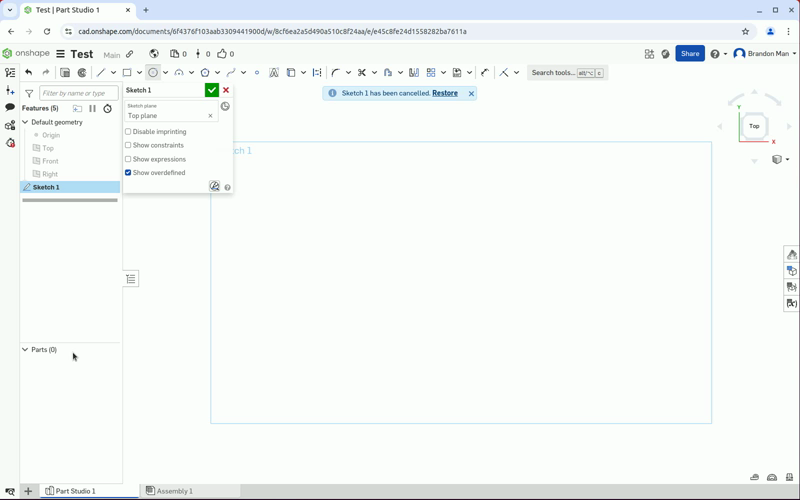
key_down(shift)
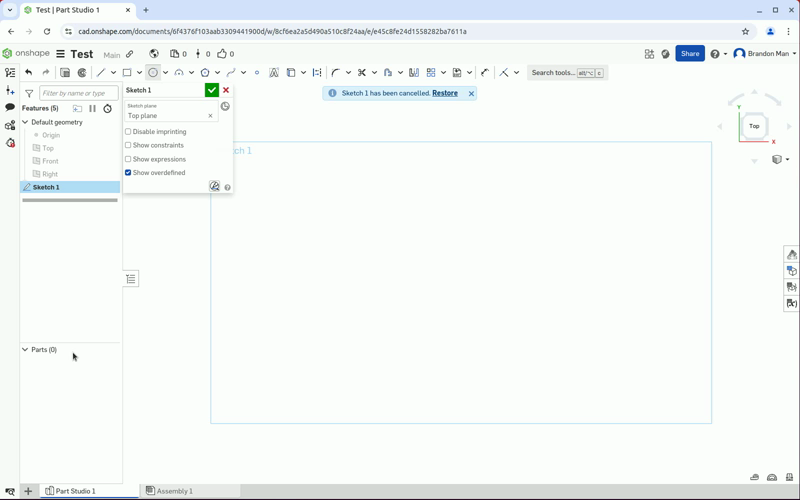
mouse_move(524, 282)
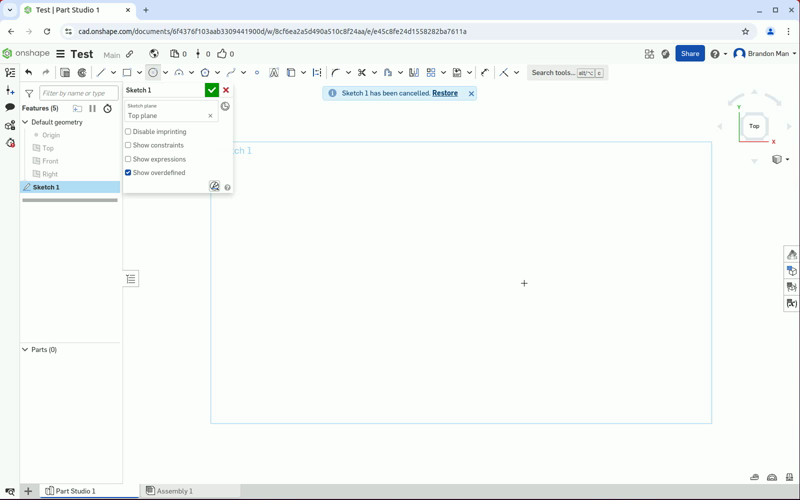
click(524, 282)
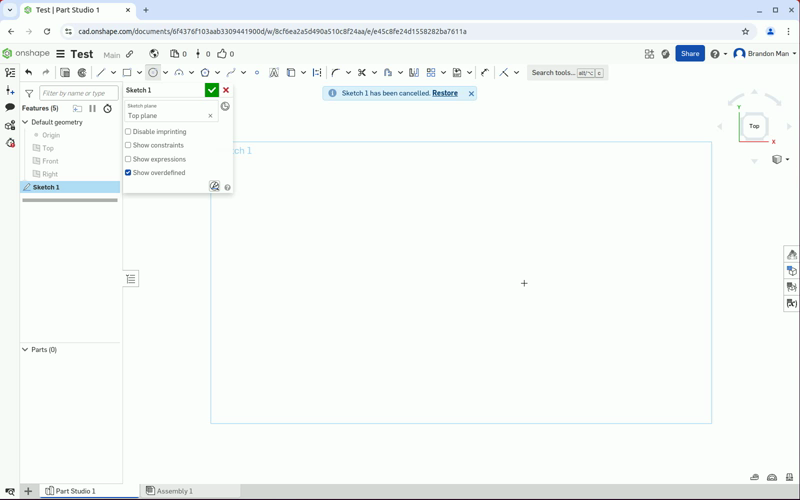
key_up(shift)
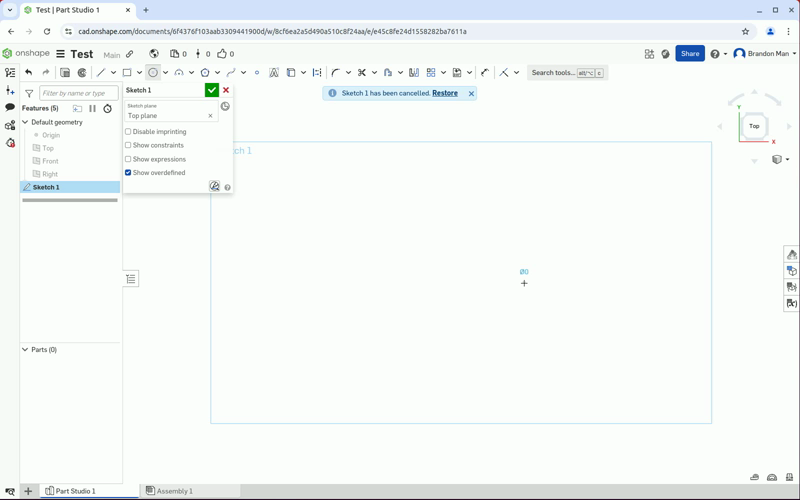
mouse_move(574, 282)
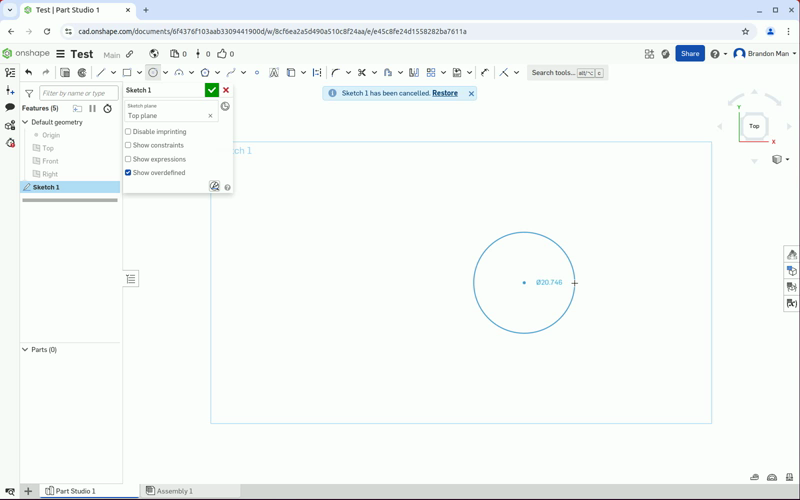
click(574, 282)
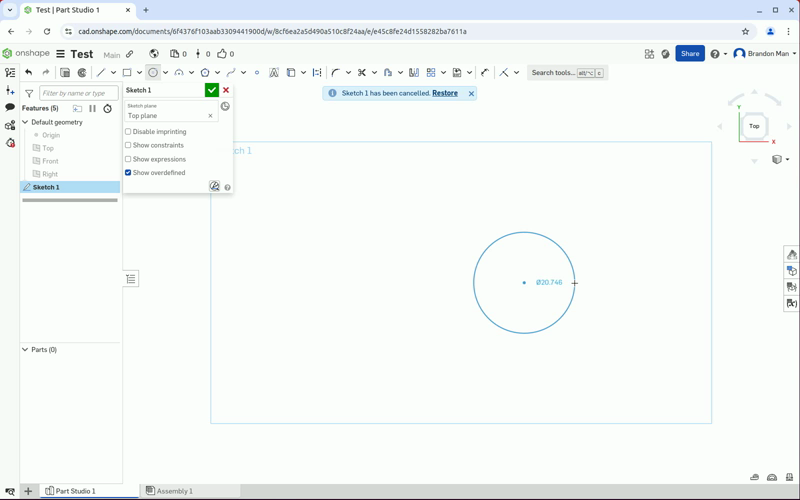
key(esc)
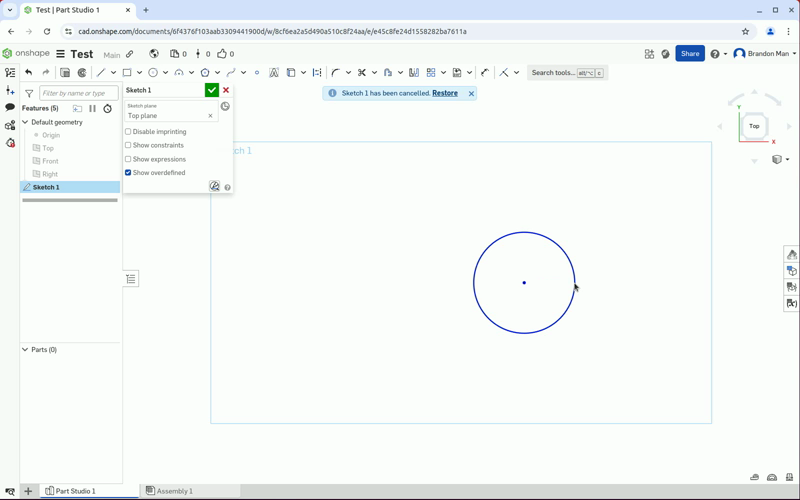
key(c)
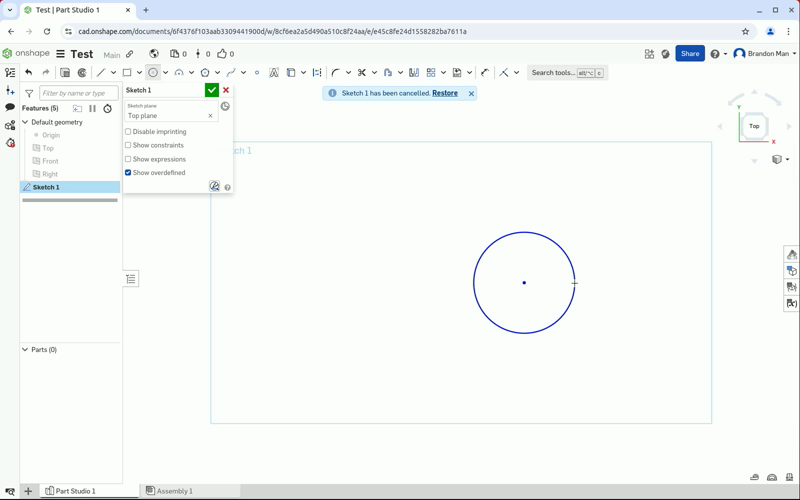
key_down(shift)
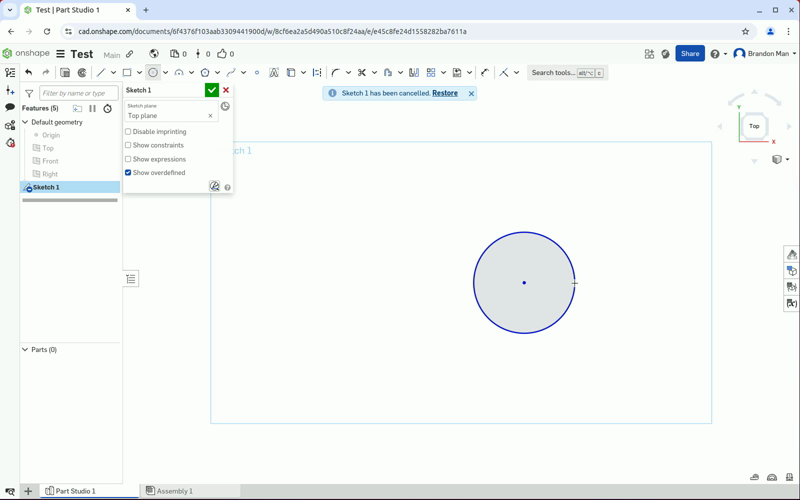
mouse_move(524, 282)
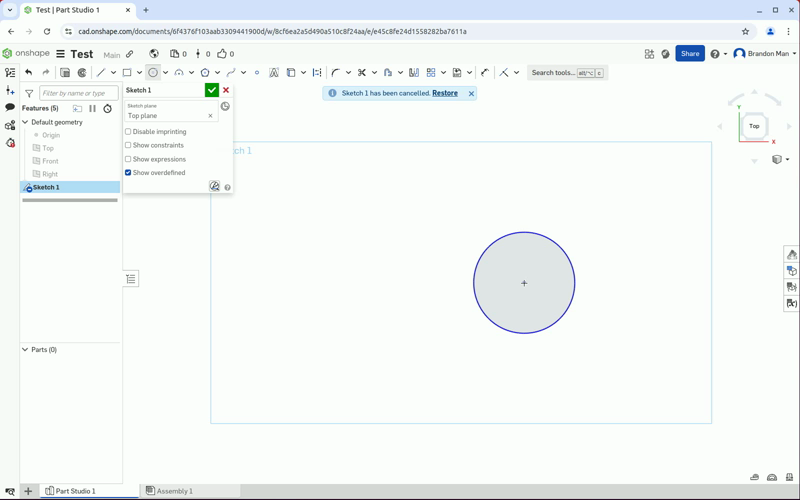
click(524, 282)
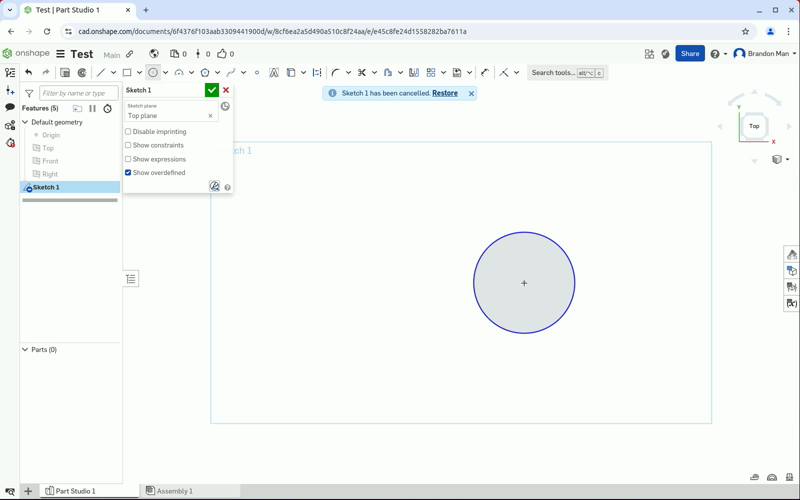
key_up(shift)
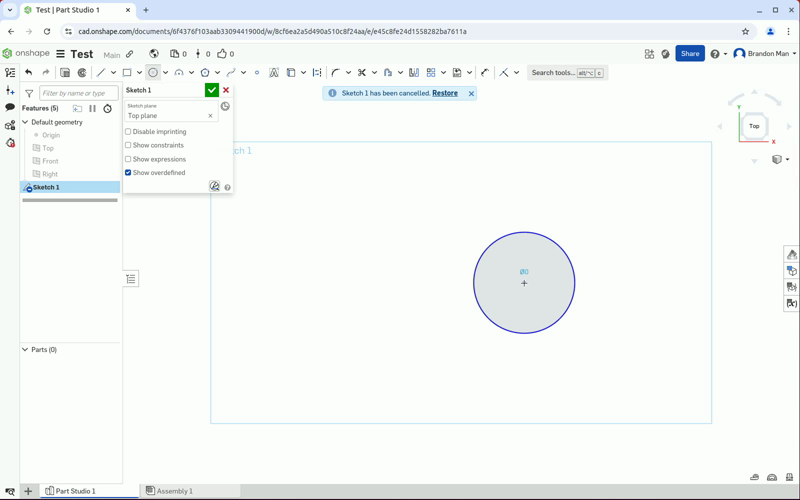
mouse_move(559, 282)
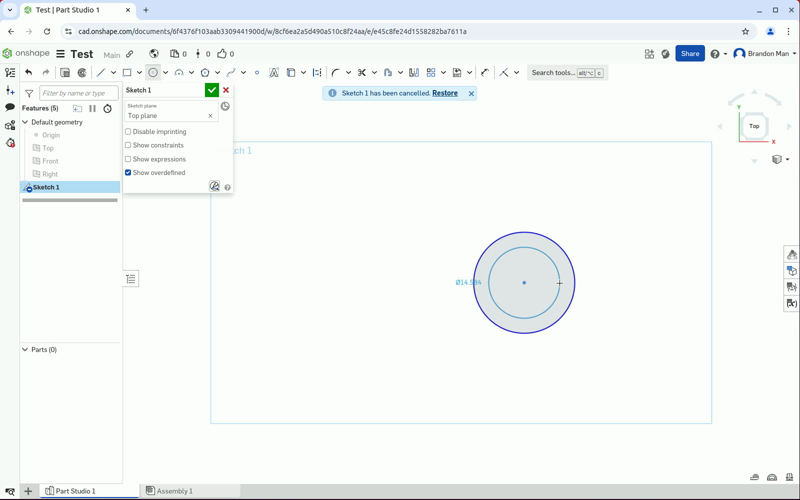
click(559, 282)
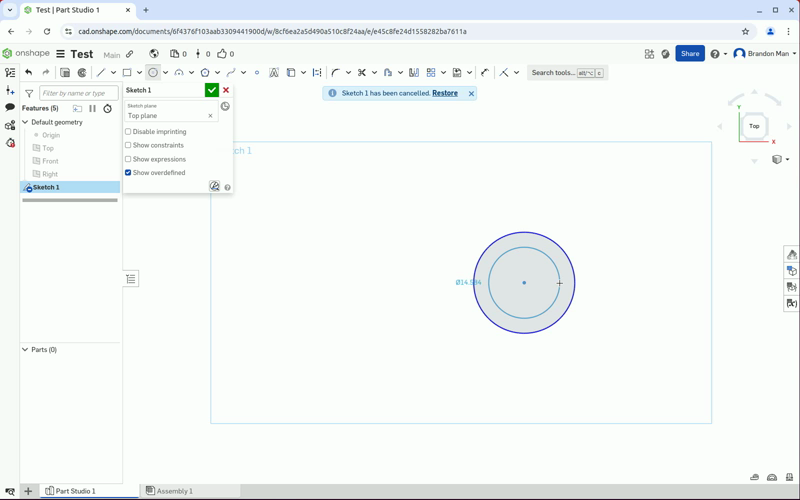
key(esc)
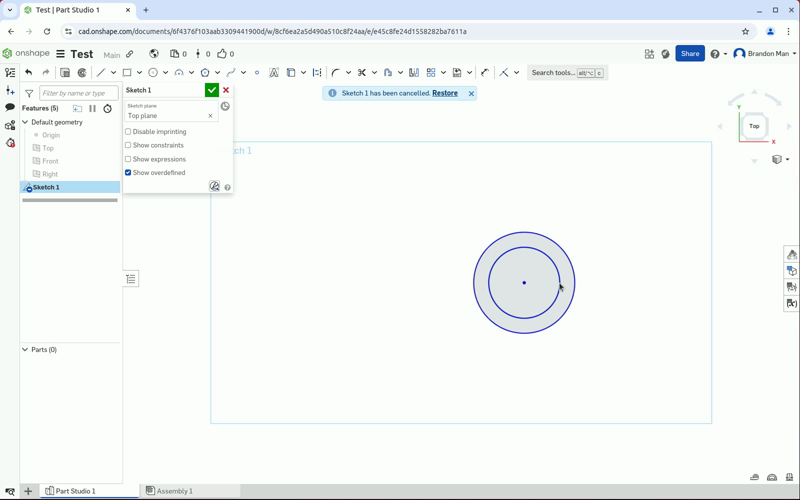
mouse_move(569, 277)
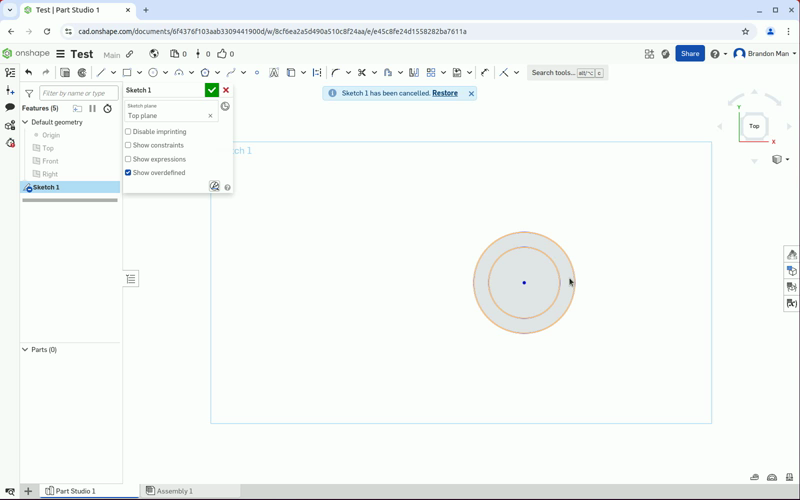
click(569, 277)
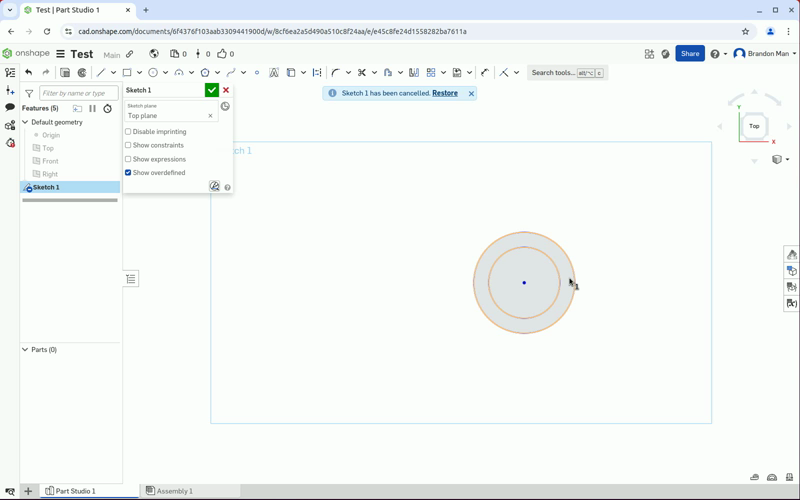
mouse_move(73, 352)
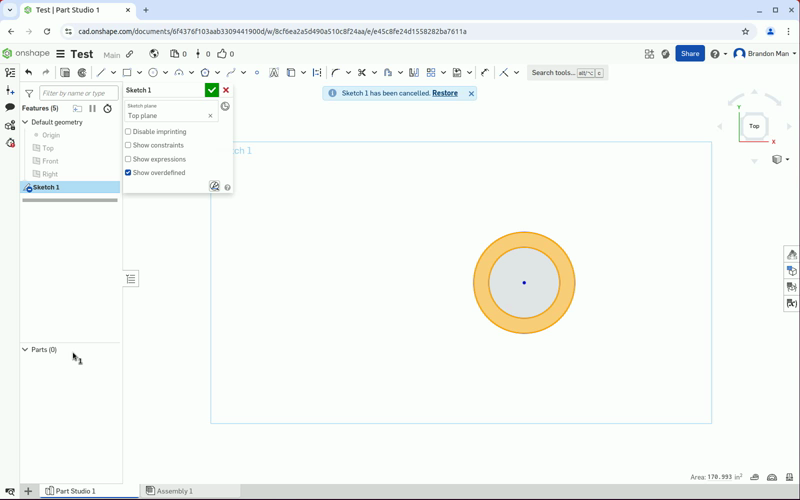
key(shift+y)
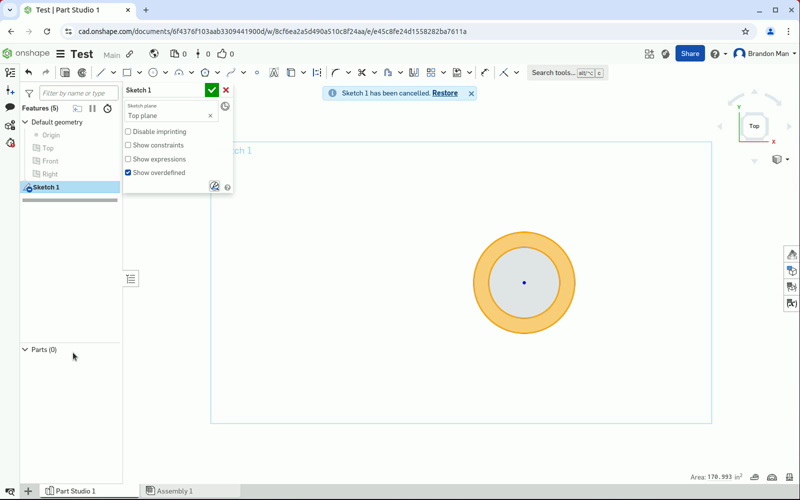
key(shift+e)
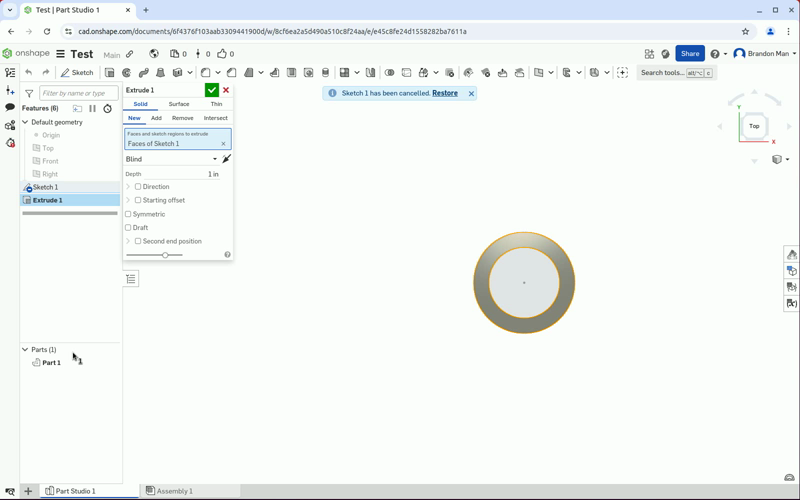
mouse_move(143, 106)
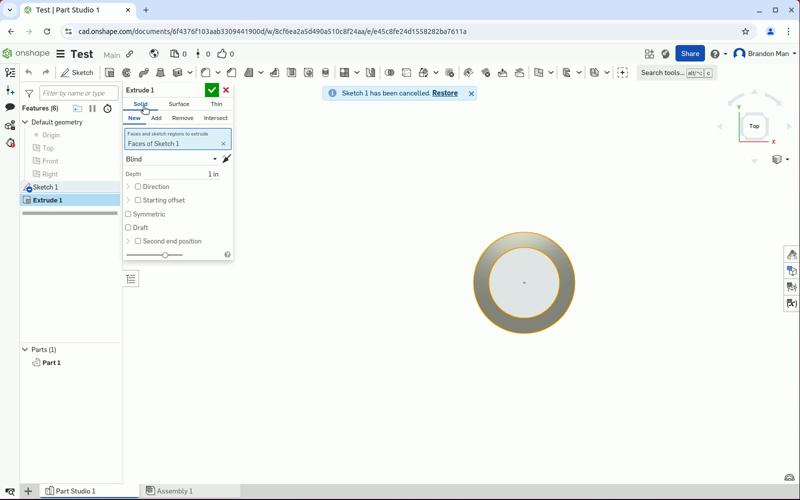
click(143, 106)
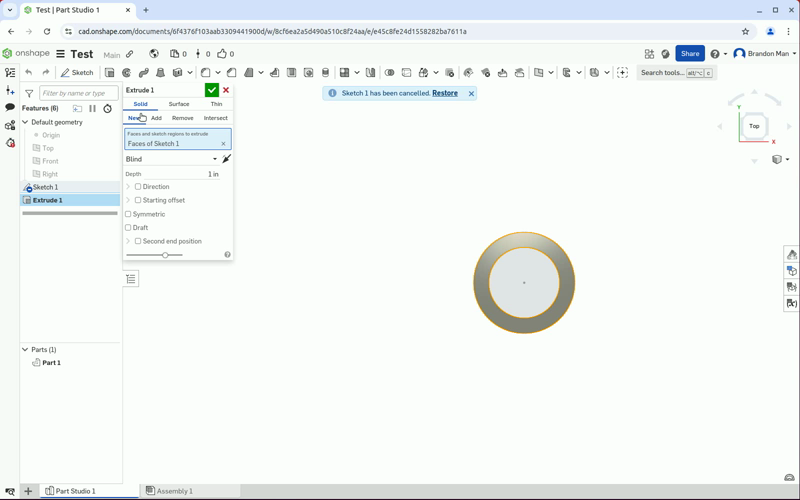
mouse_move(137, 120)
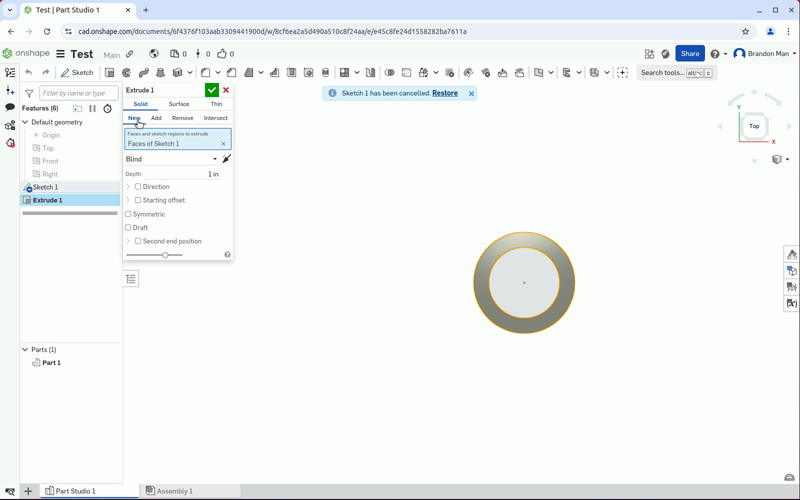
click(137, 120)
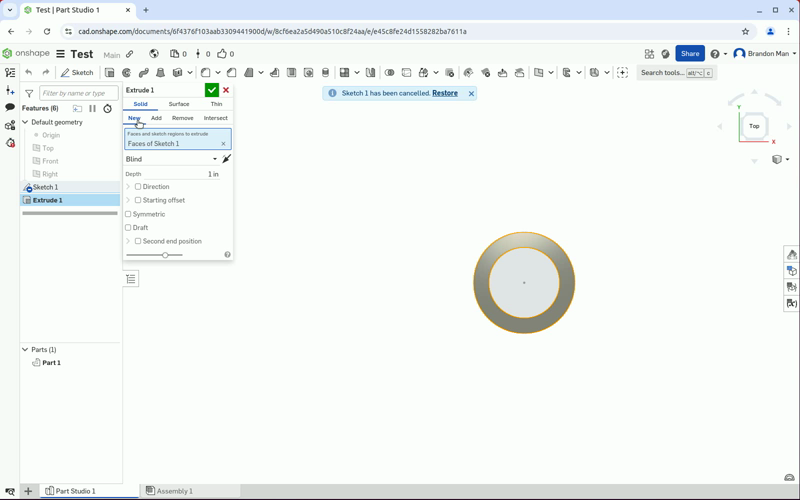
key(tab, 4)
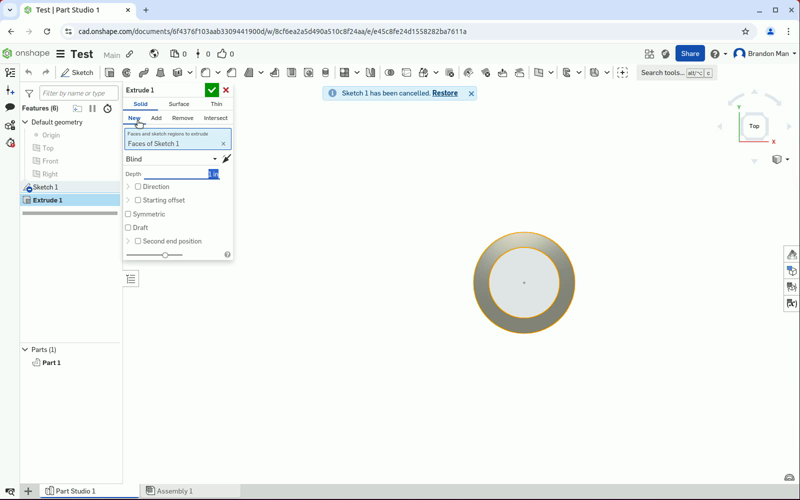
text(12.517)
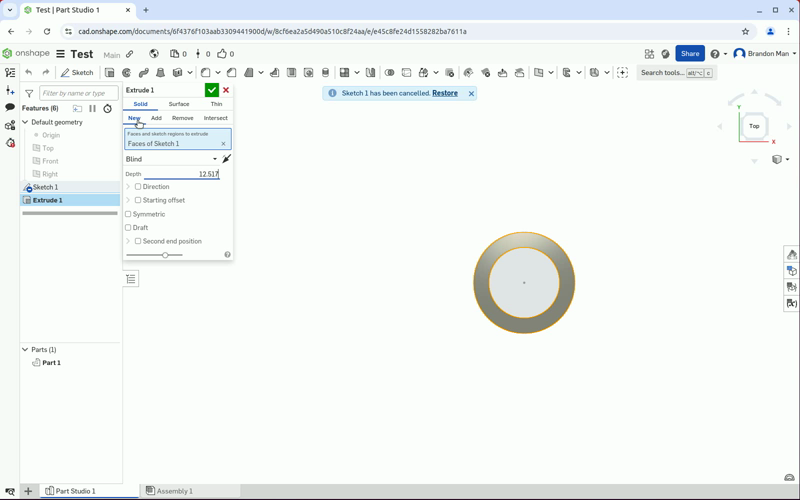
key(enter)
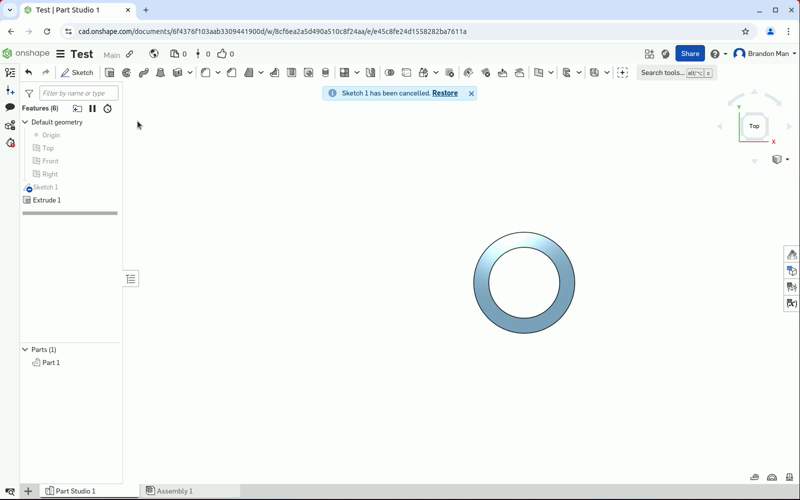
key(shift+h)
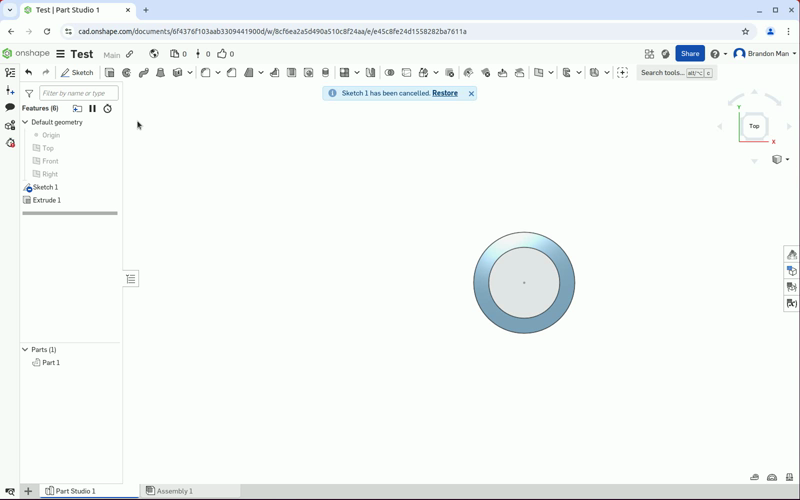
key(shift+h)
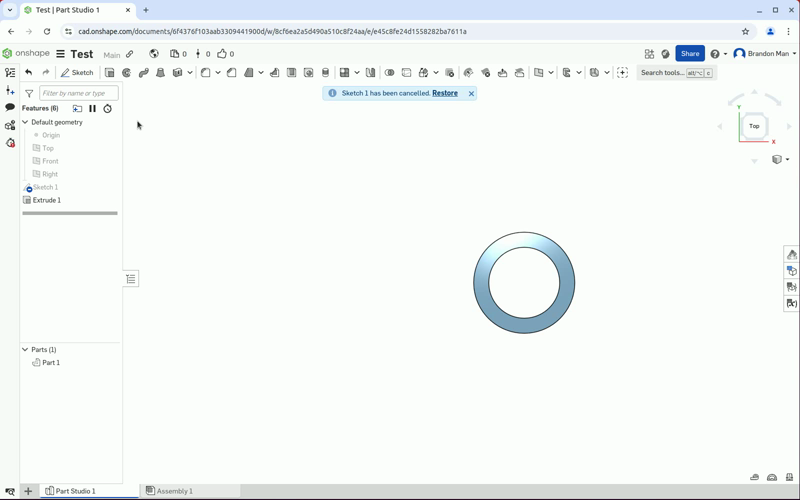
mouse_move(73, 189)
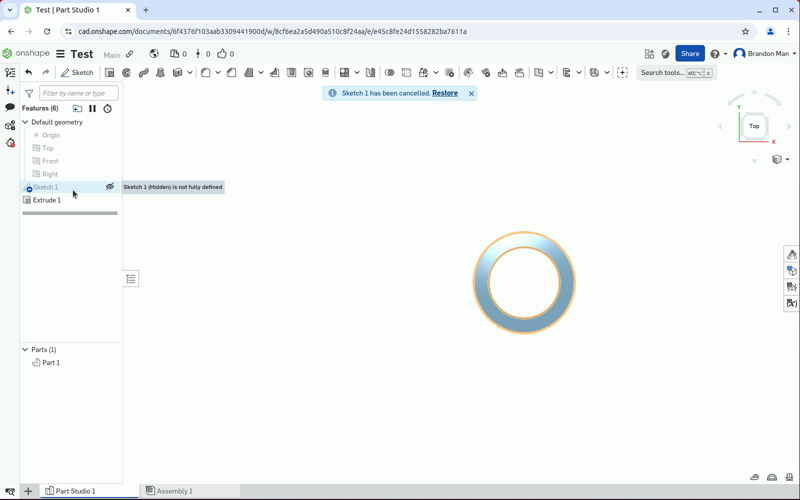
click(73, 189)
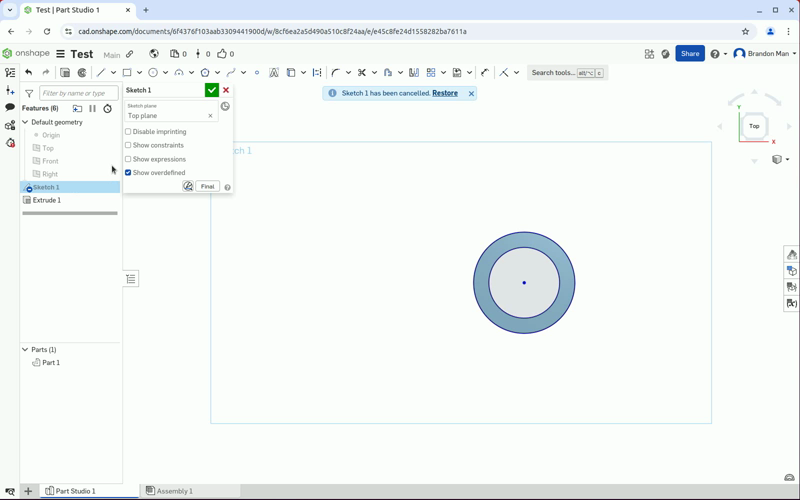
mouse_move(229, 92)
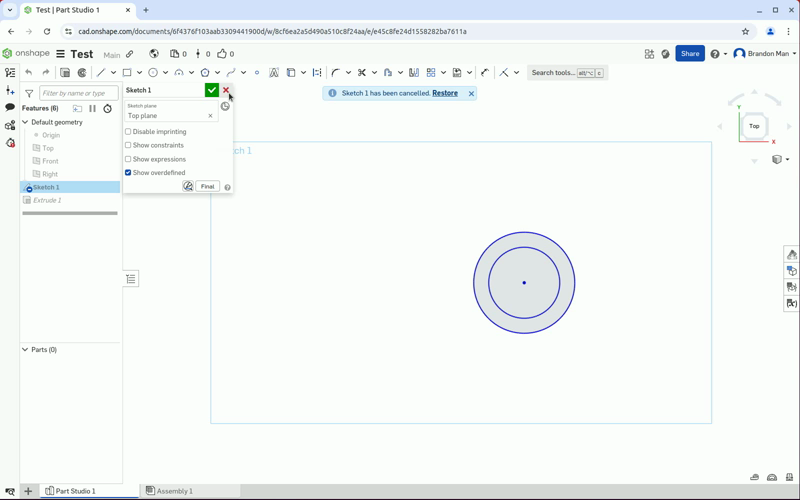
click(229, 92)
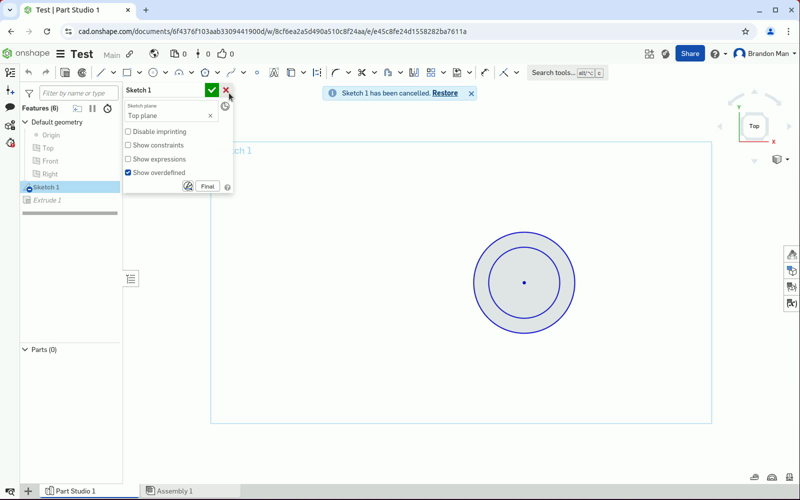
key(shift+s)
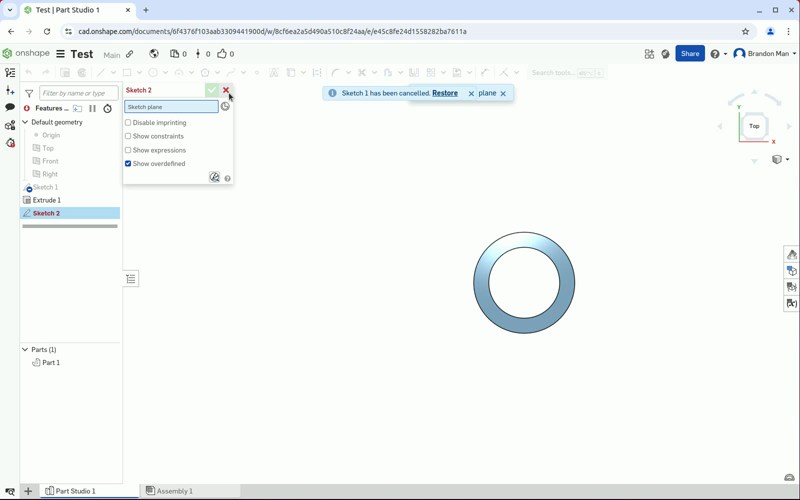
mouse_move(73, 150)
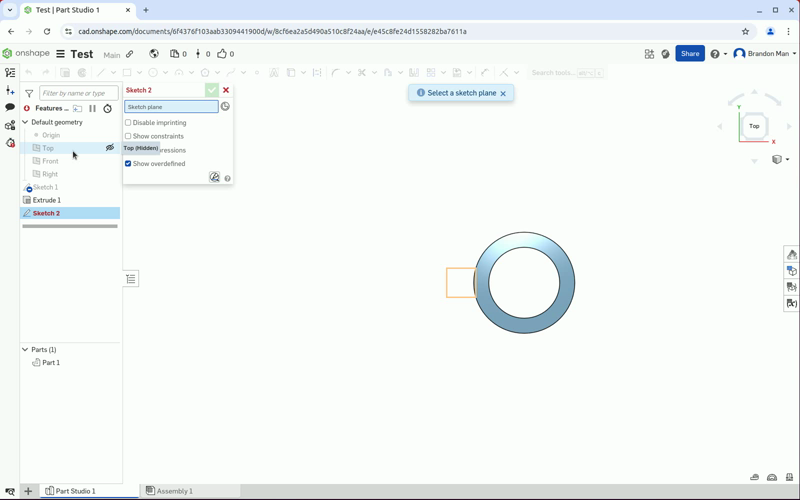
click(73, 150)
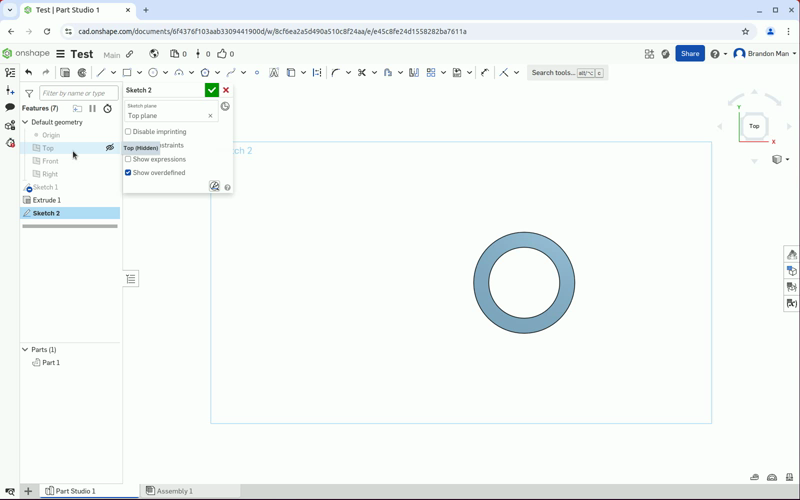
mouse_move(73, 352)
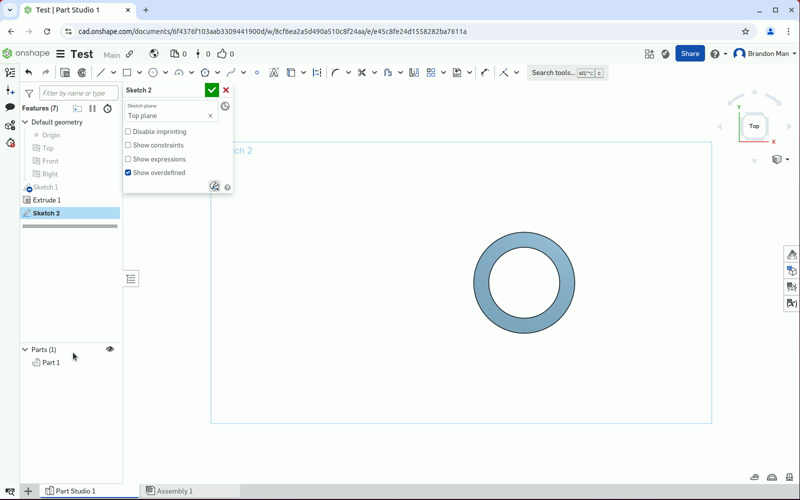
key(y)
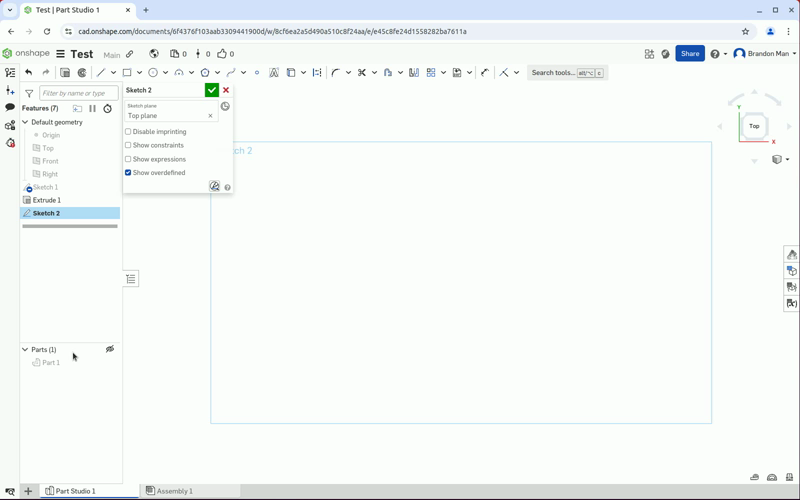
key(l)
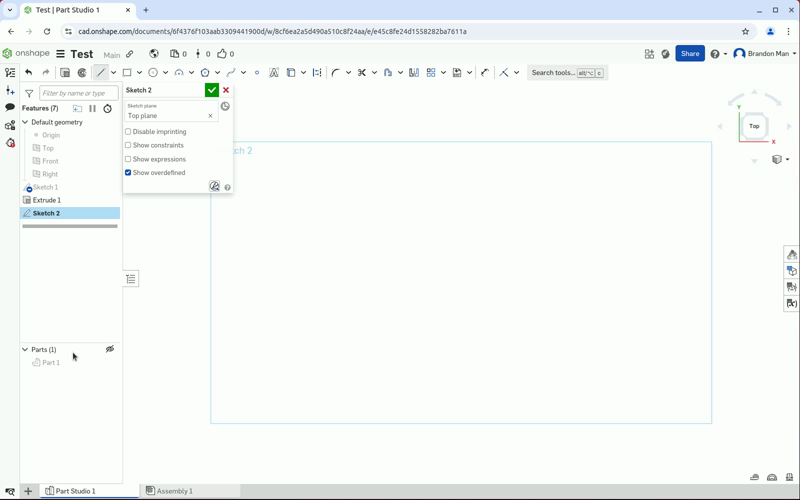
key_down(shift)
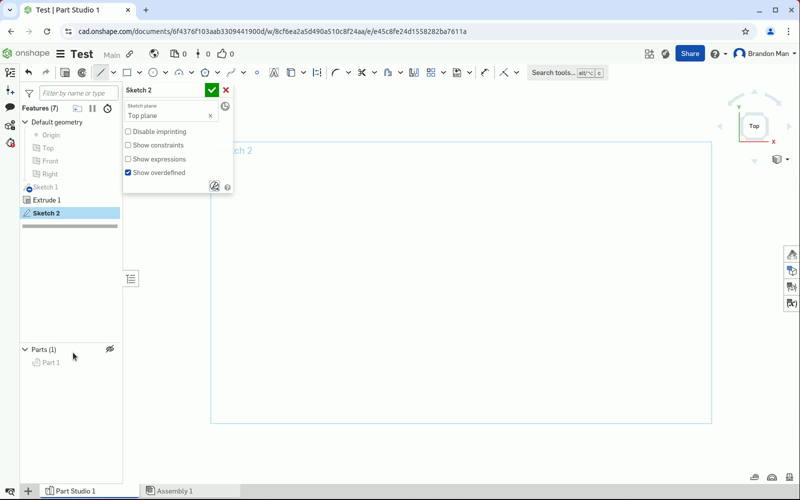
mouse_move(397, 324)
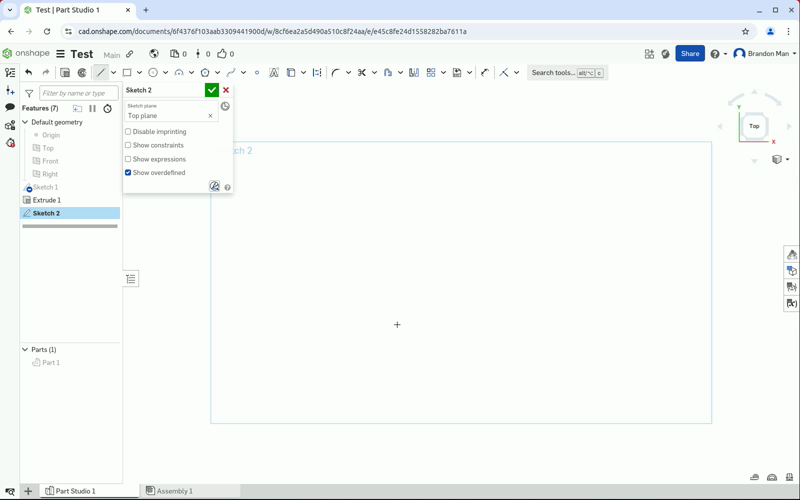
click(397, 324)
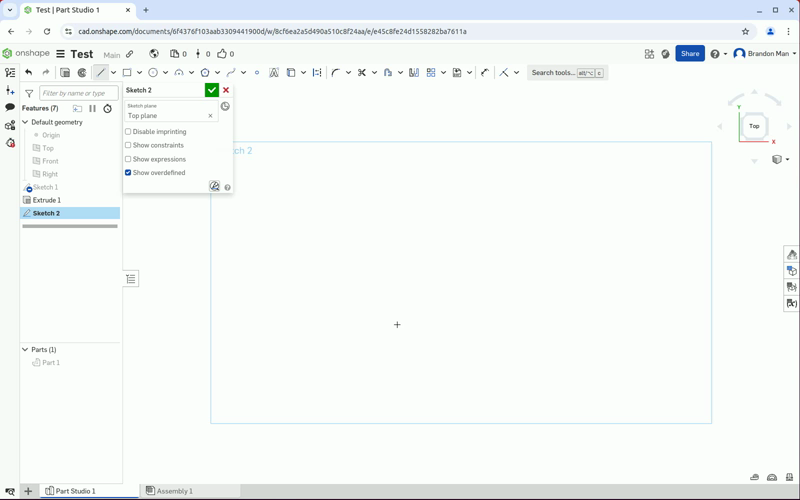
key_up(shift)
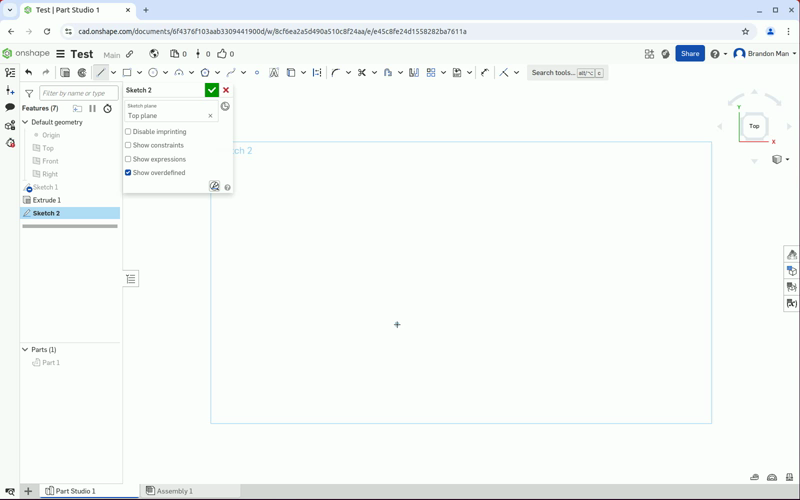
key_down(shift)
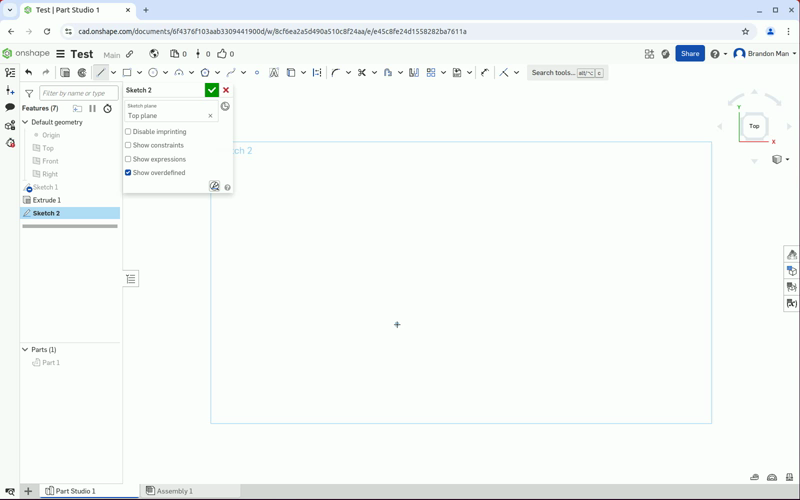
mouse_move(496, 324)
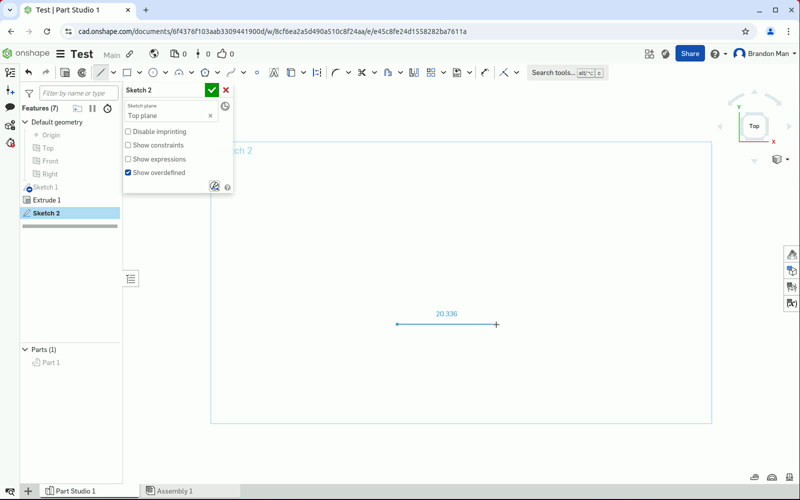
click(496, 324)
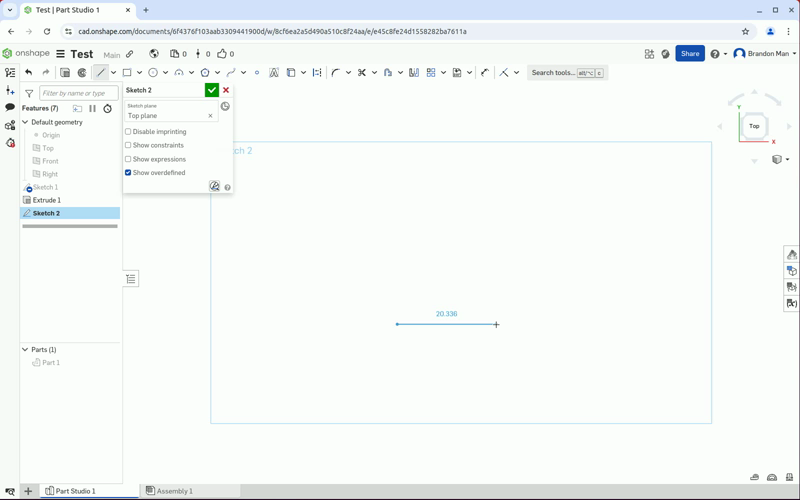
key_up(shift)
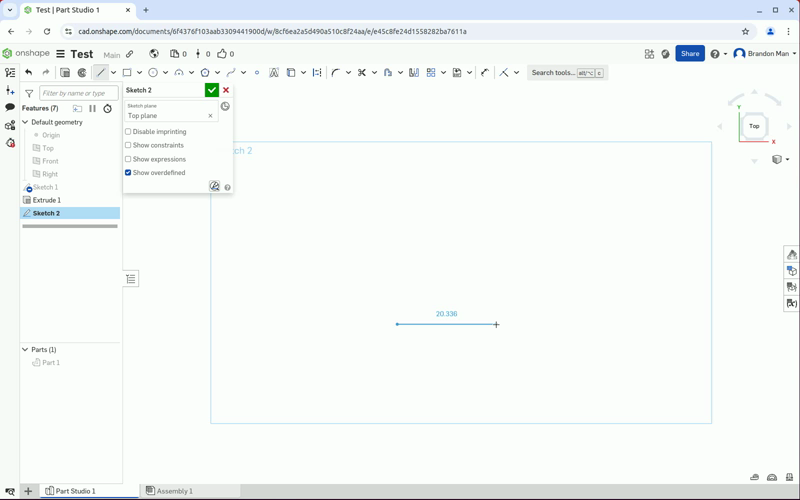
key(esc)
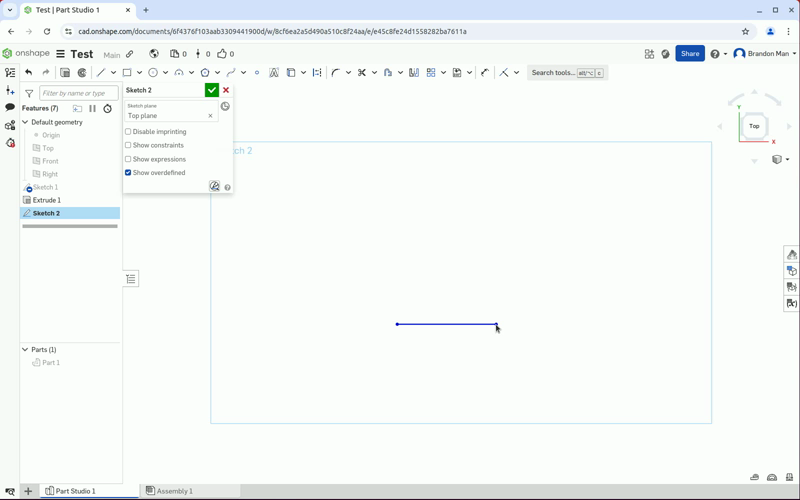
key(a)
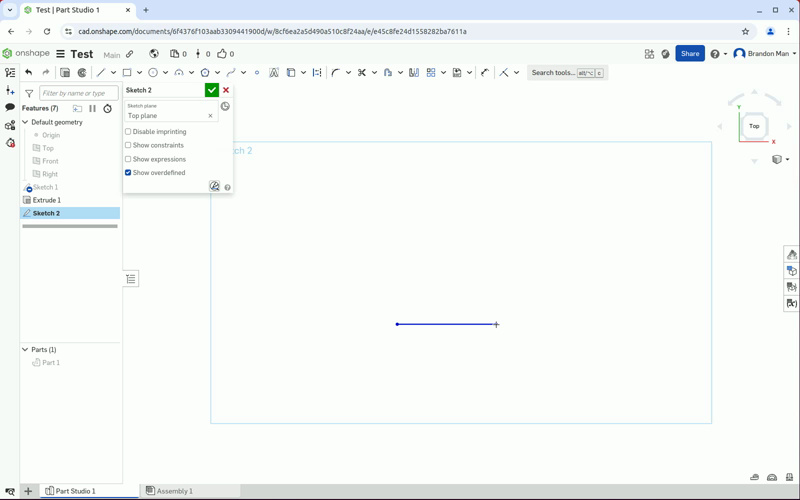
mouse_move(496, 324)
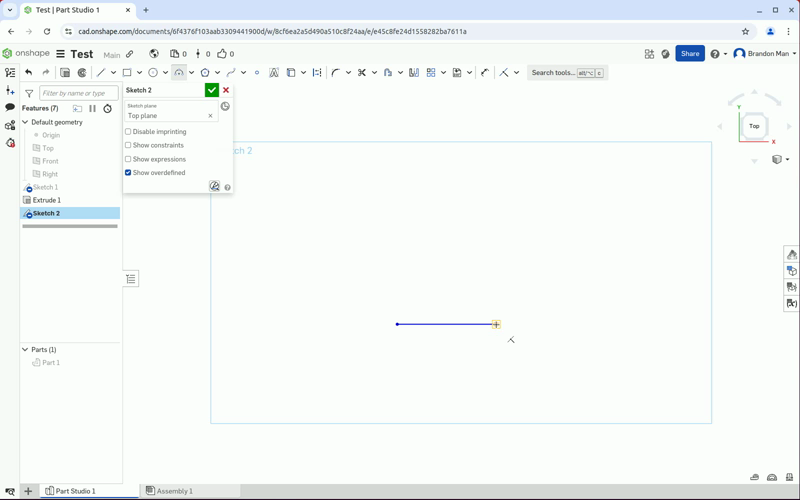
click(496, 324)
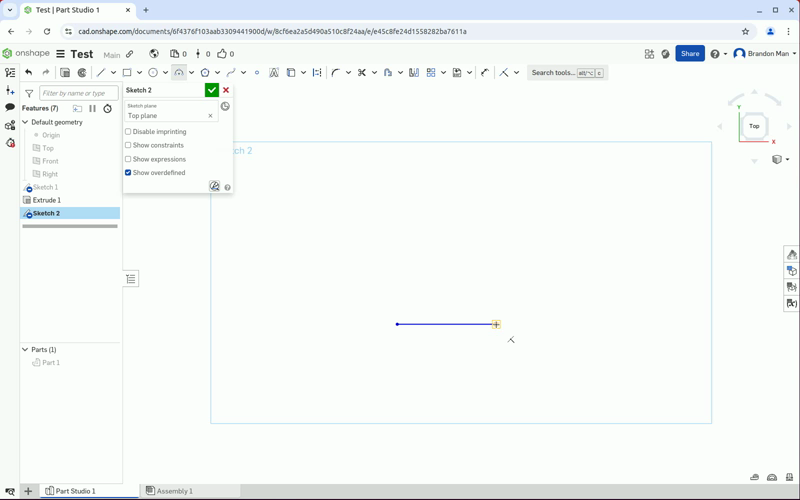
key_down(shift)
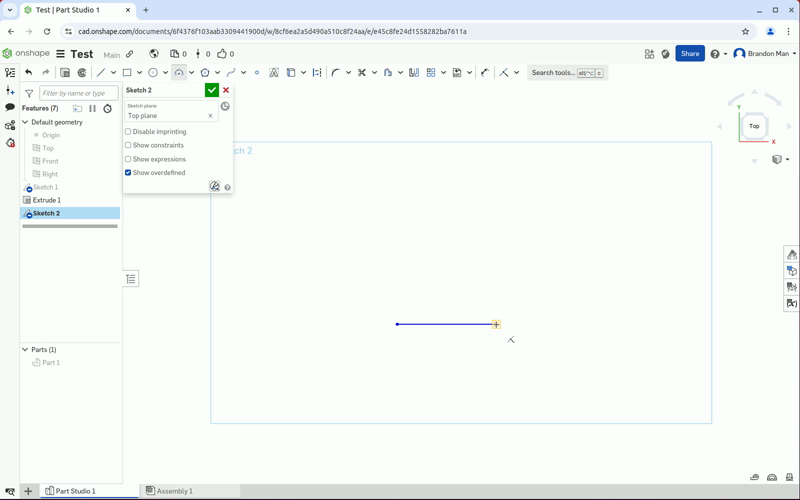
mouse_move(496, 240)
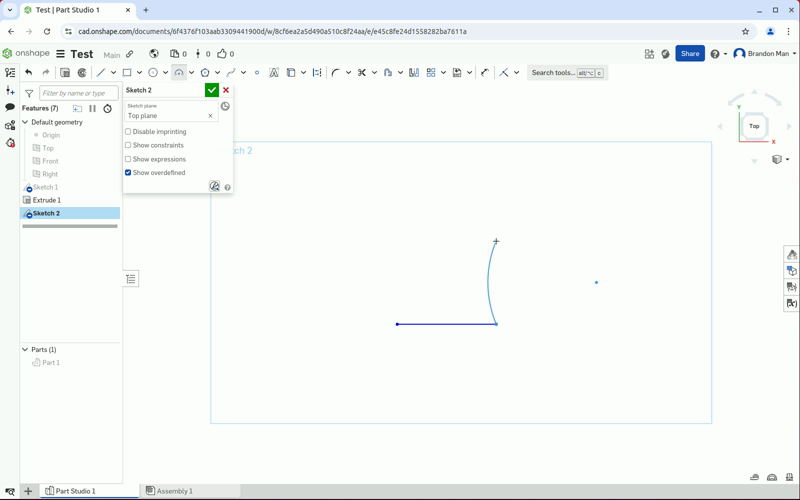
click(496, 240)
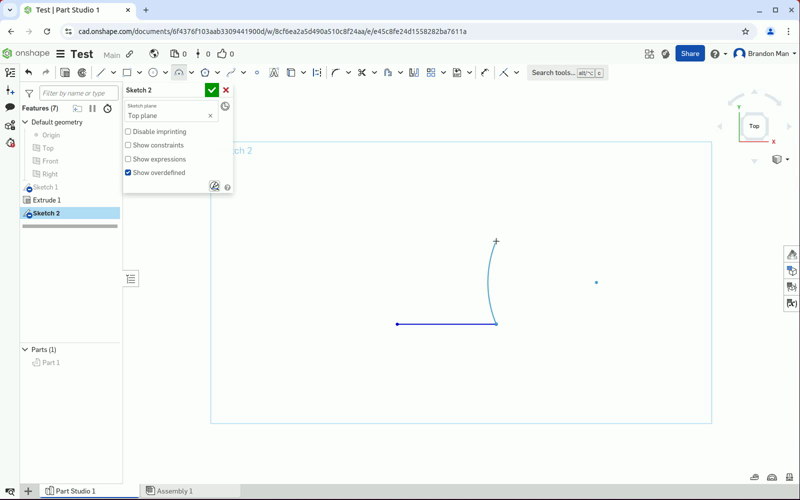
mouse_move(473, 282)
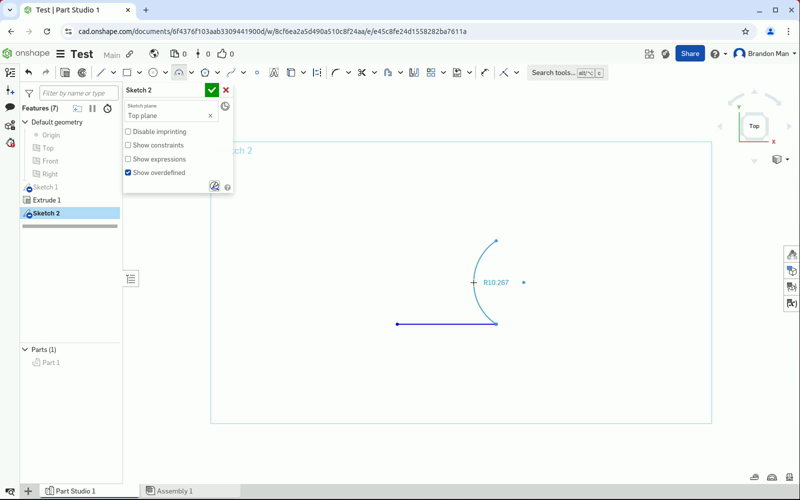
click(473, 282)
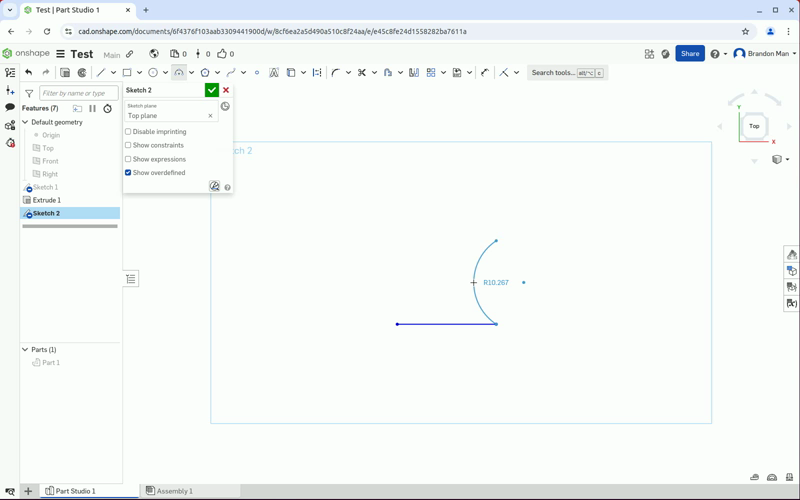
key_up(shift)
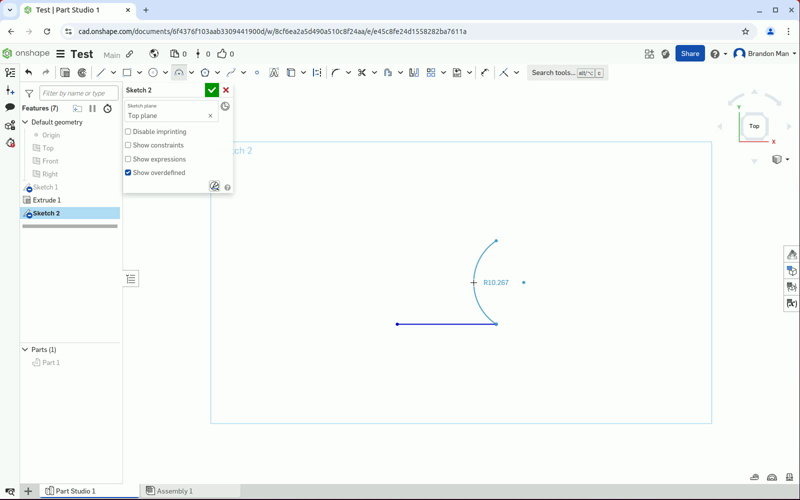
key(esc)
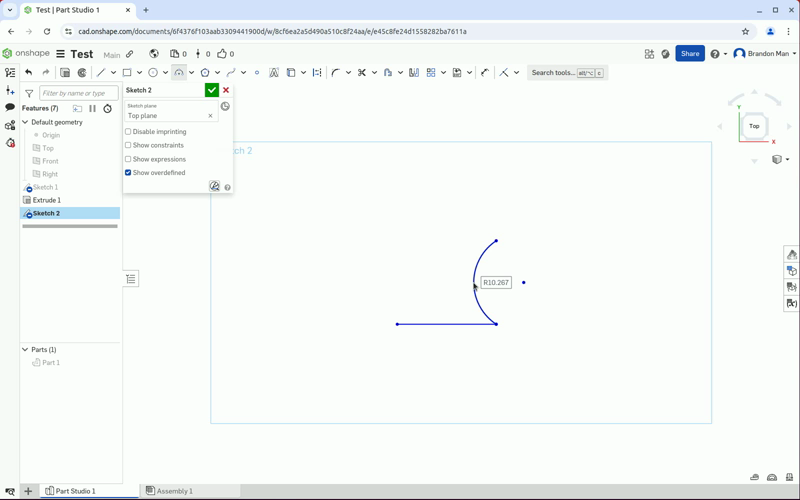
key(l)
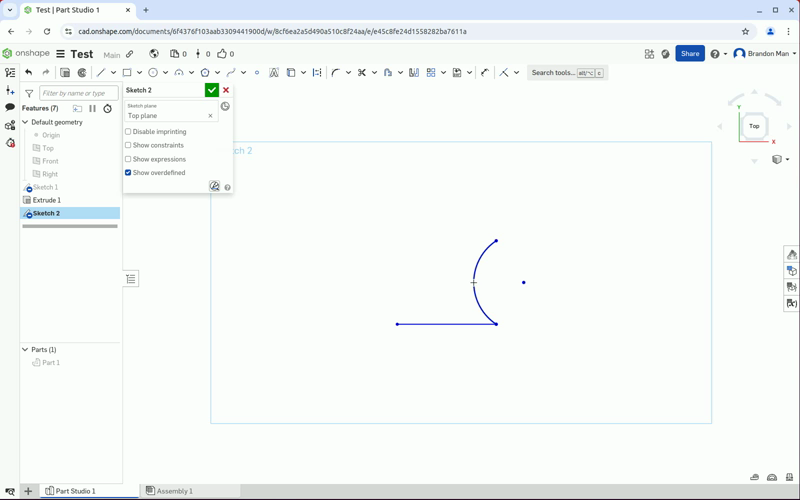
mouse_move(496, 240)
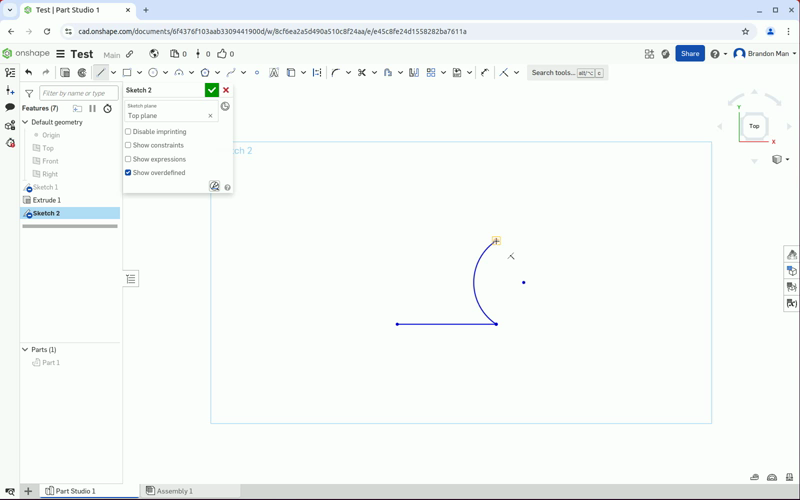
click(496, 240)
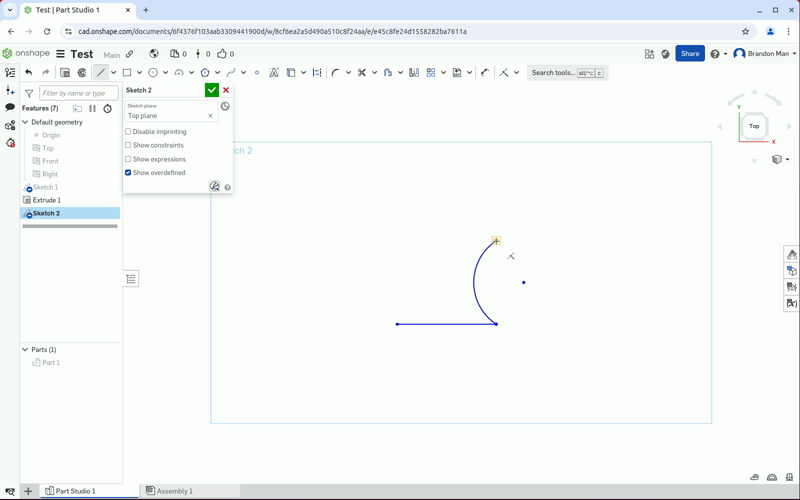
key_down(shift)
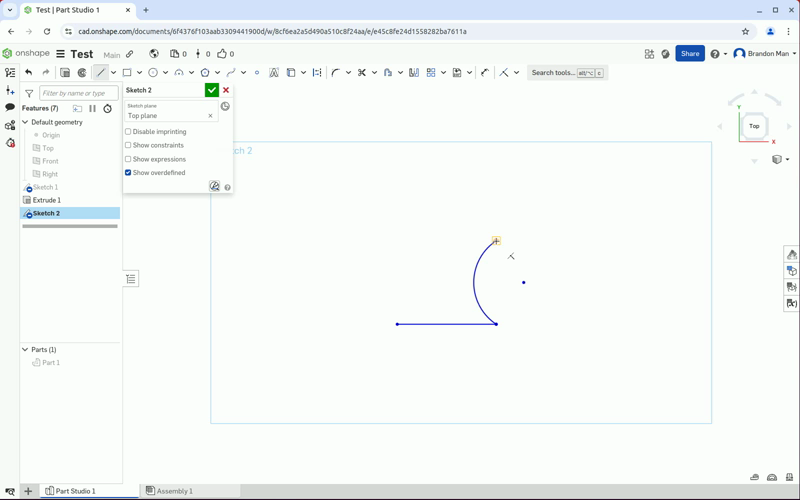
mouse_move(397, 240)
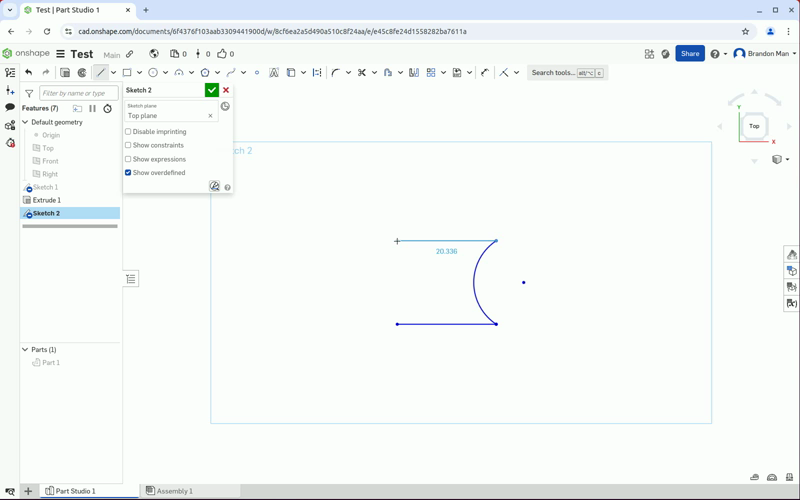
click(397, 240)
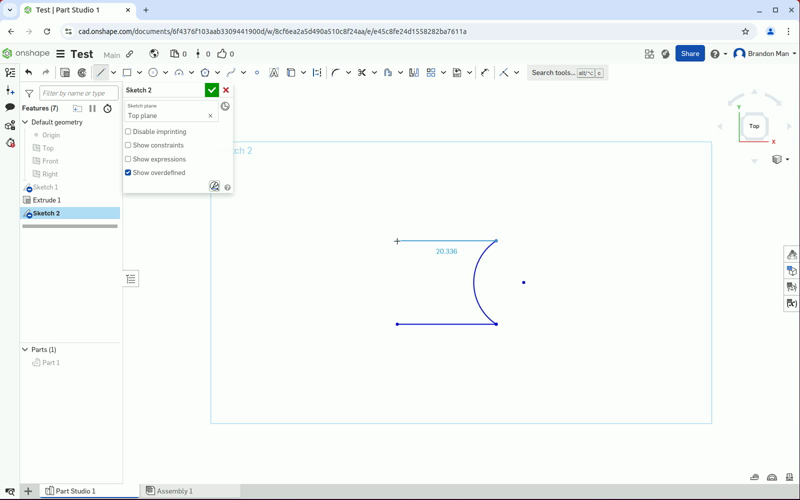
key_up(shift)
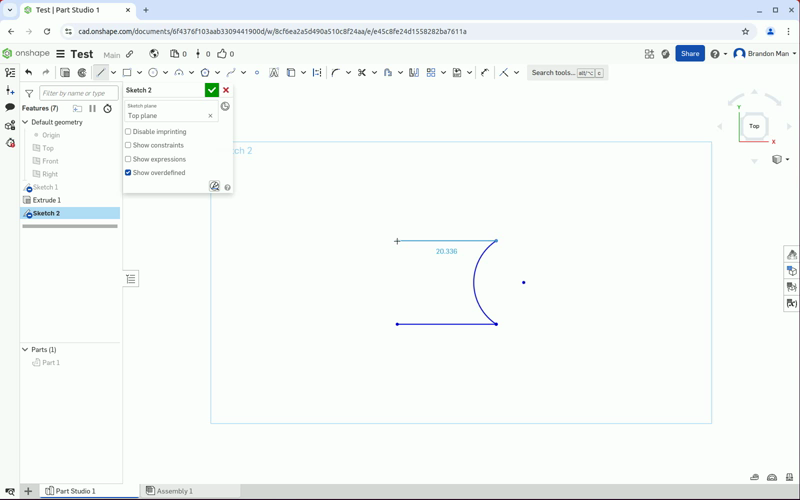
key_down(shift)
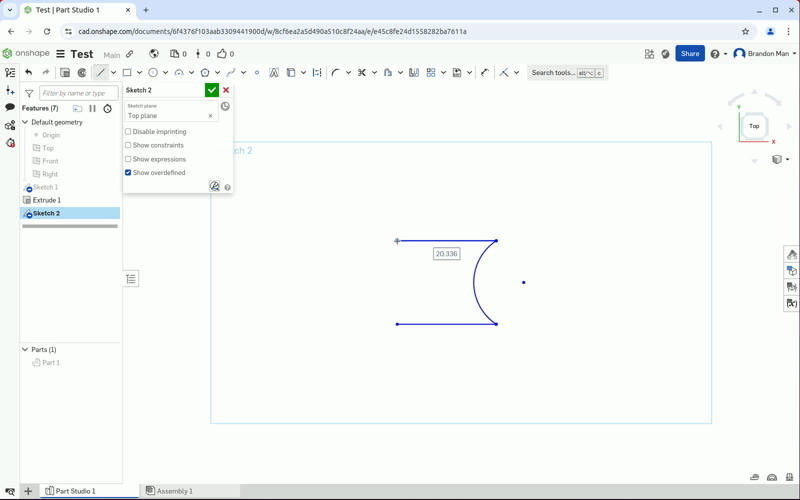
mouse_move(397, 324)
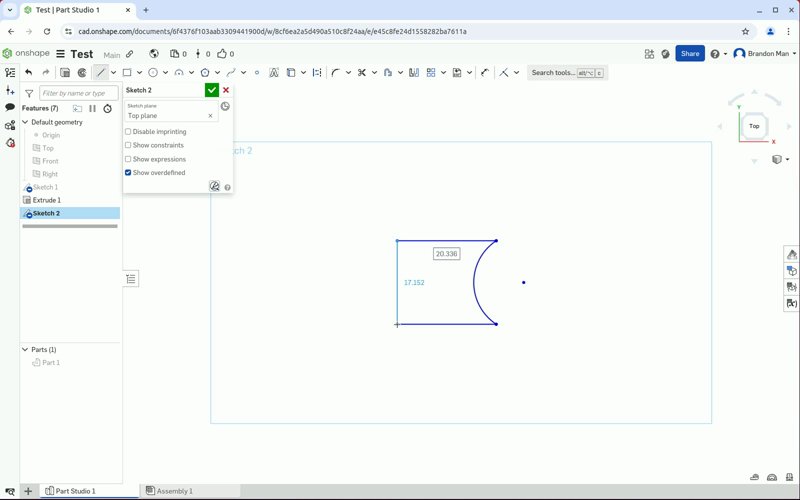
key_up(shift)
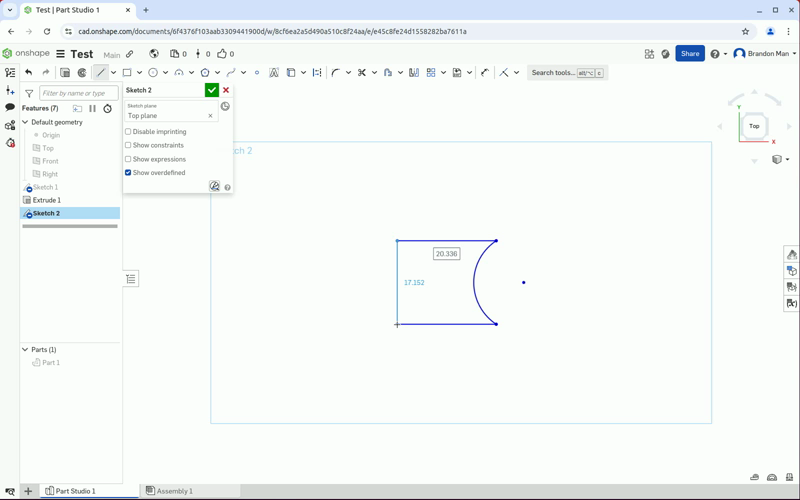
click(397, 324)
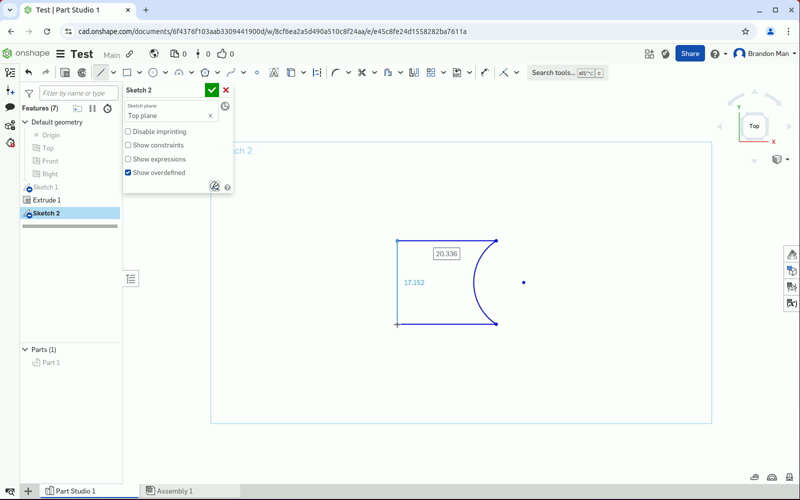
key(esc)
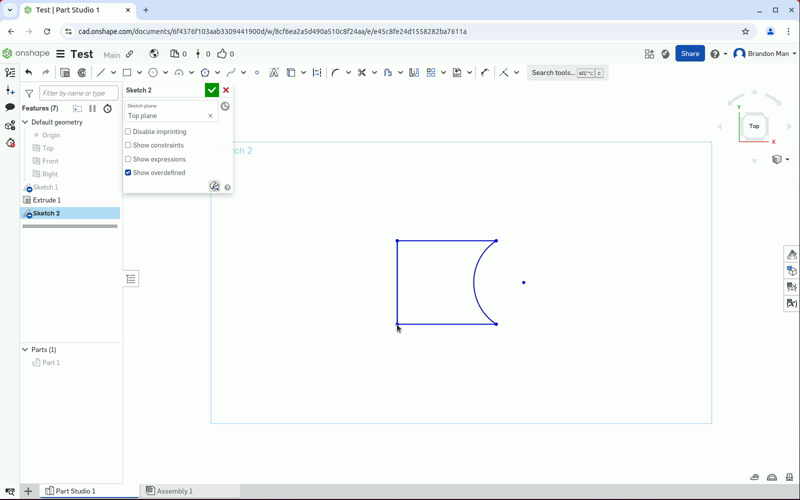
mouse_move(428, 284)
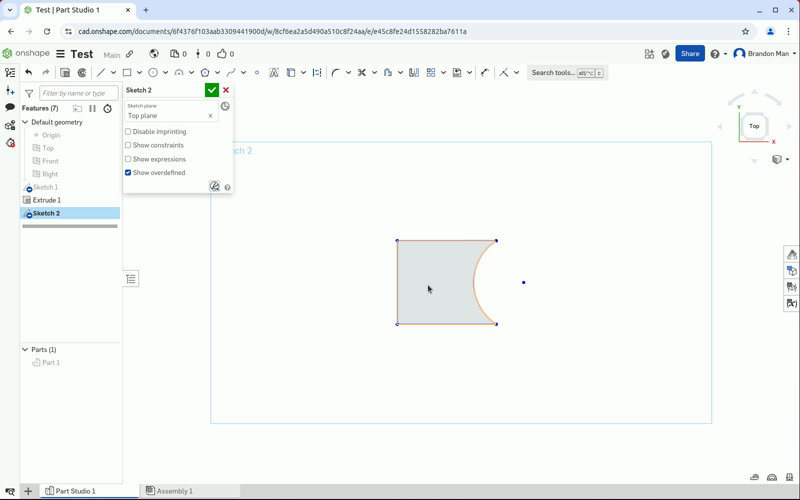
click(428, 284)
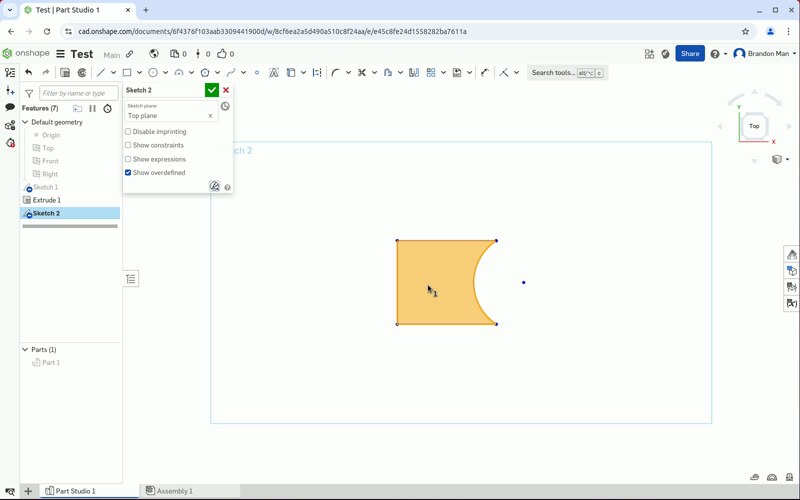
mouse_move(73, 352)
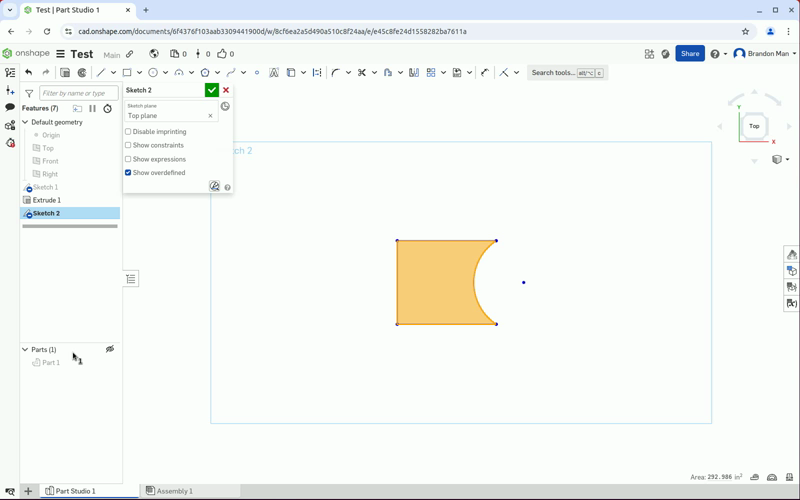
key(shift+y)
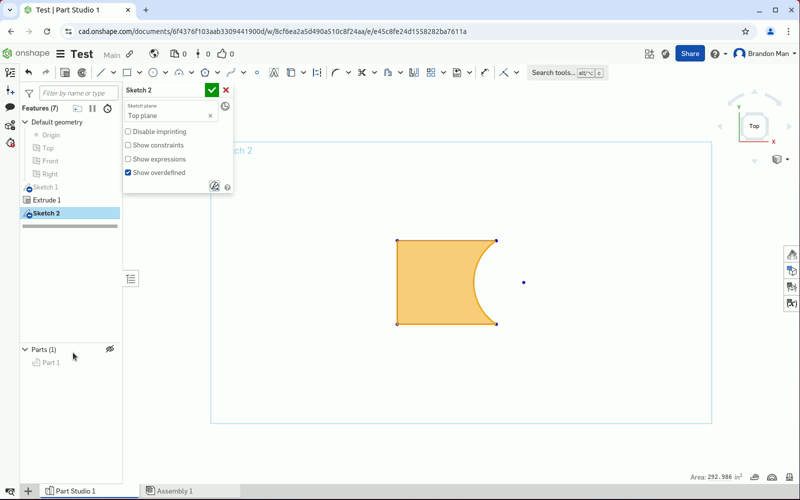
key(shift+e)
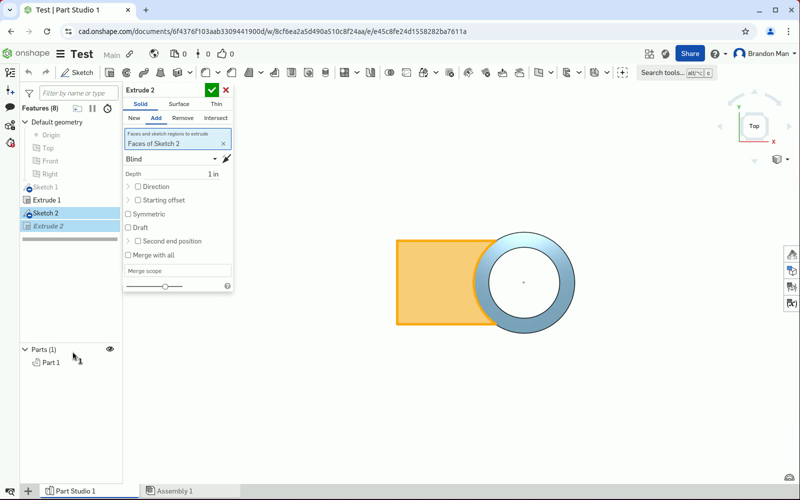
mouse_move(143, 106)
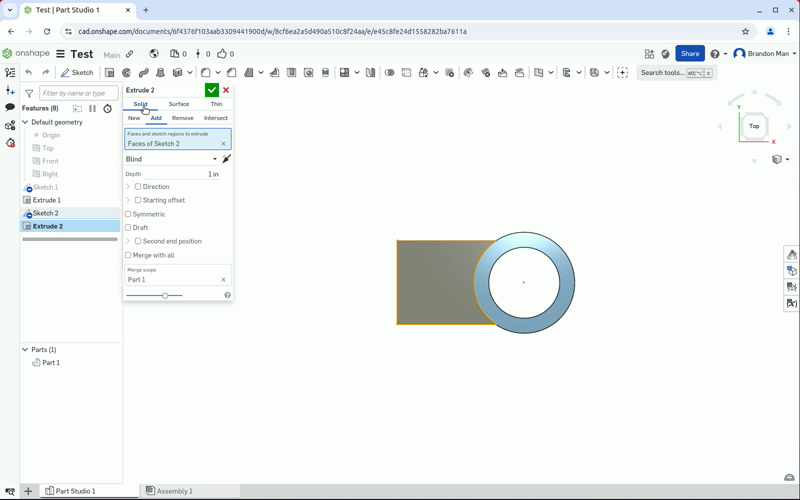
click(143, 106)
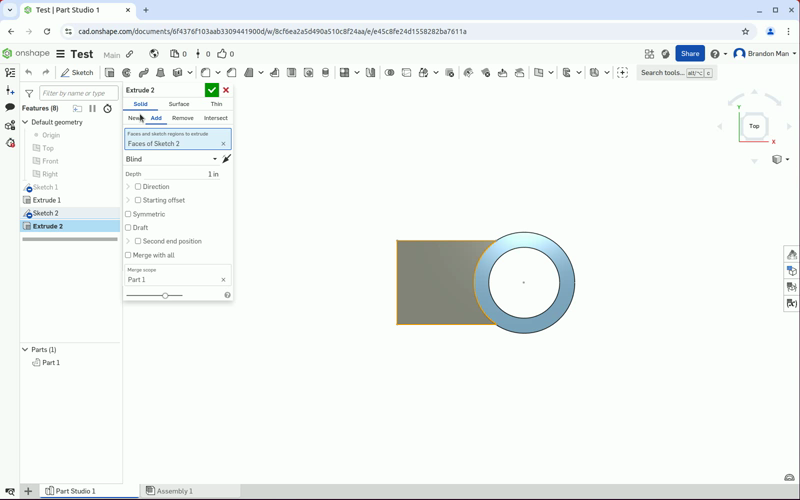
mouse_move(137, 120)
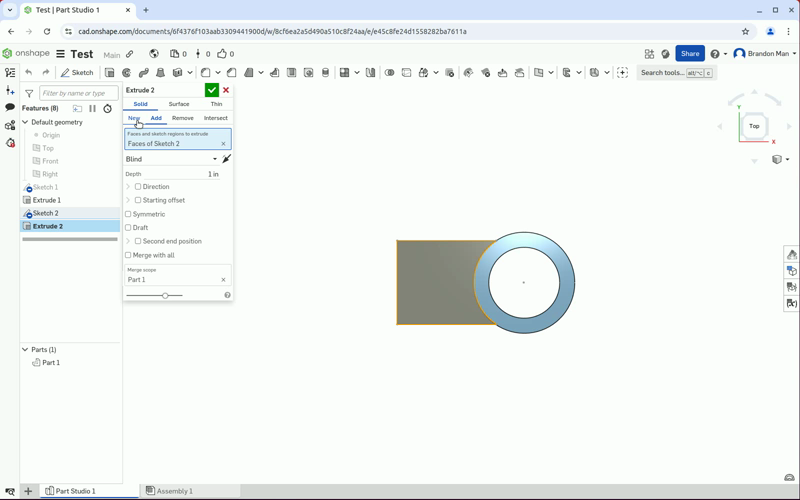
click(137, 120)
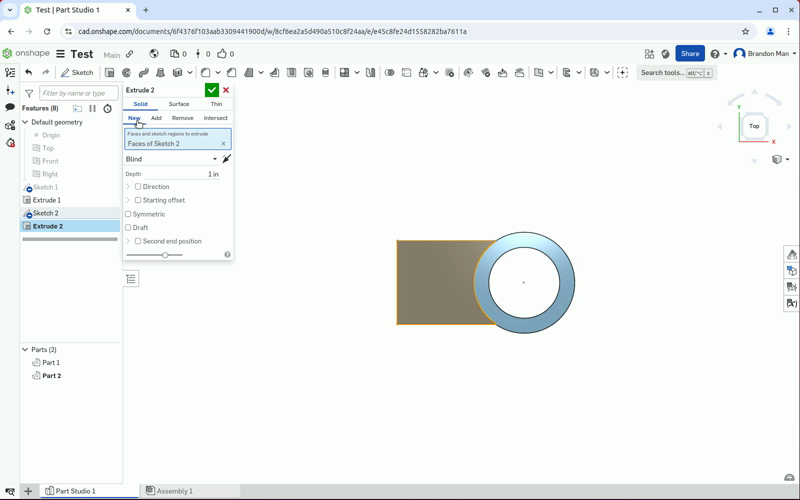
key(tab, 4)
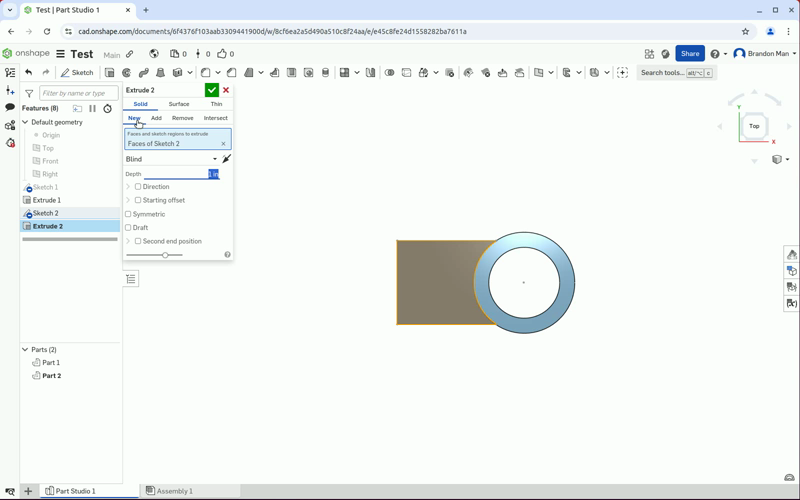
text(6.258)
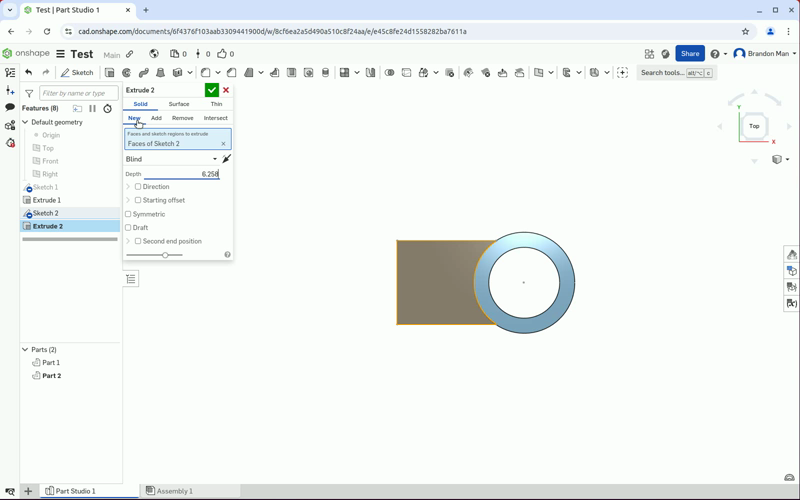
key(enter)
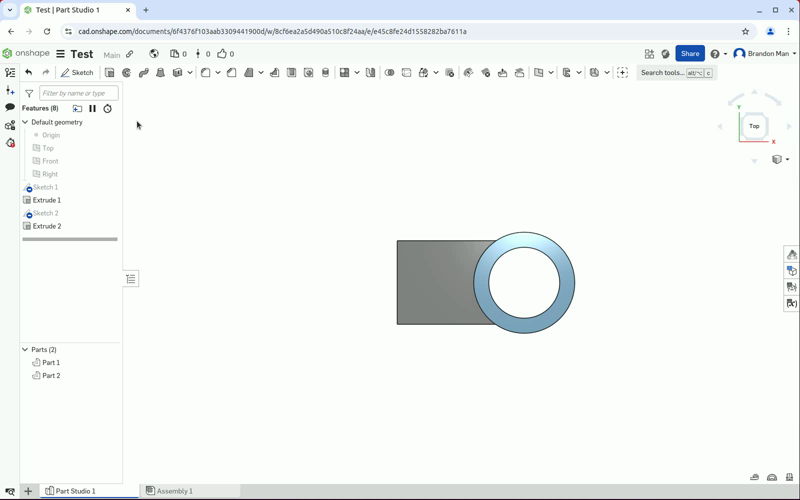
key(shift+h)
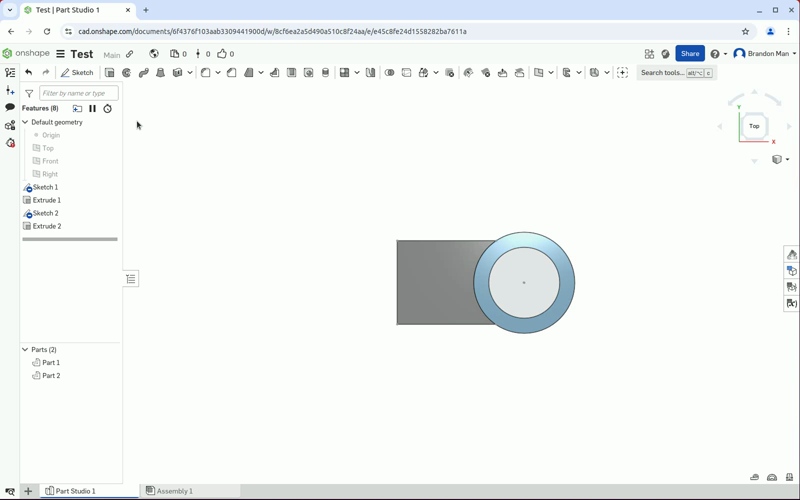
key(shift+h)
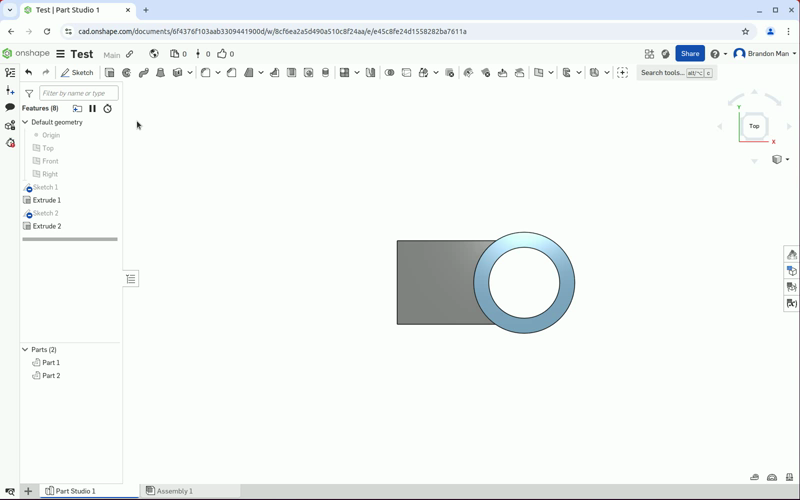
mouse_move(73, 189)
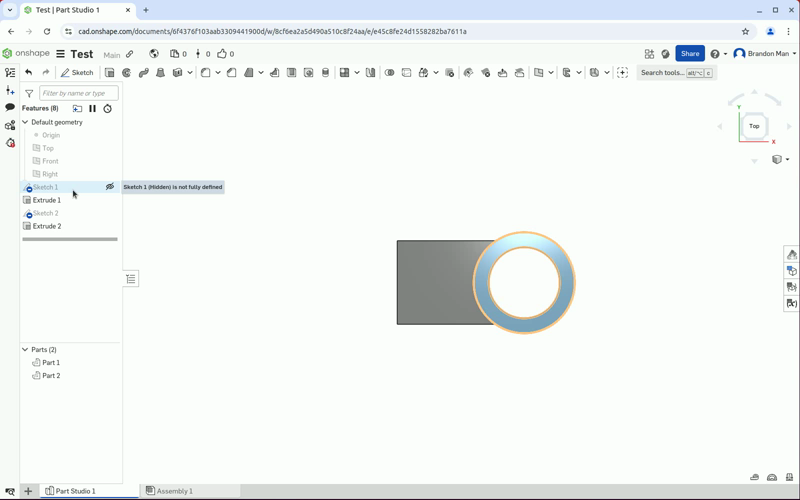
click(73, 189)
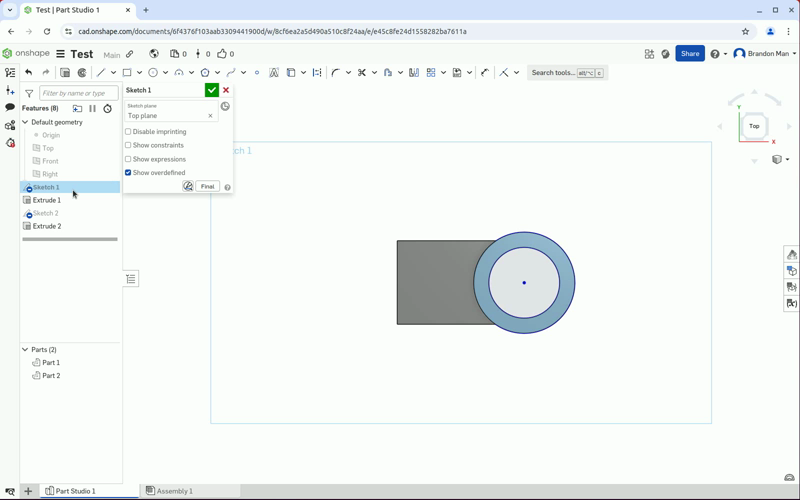
mouse_move(229, 92)
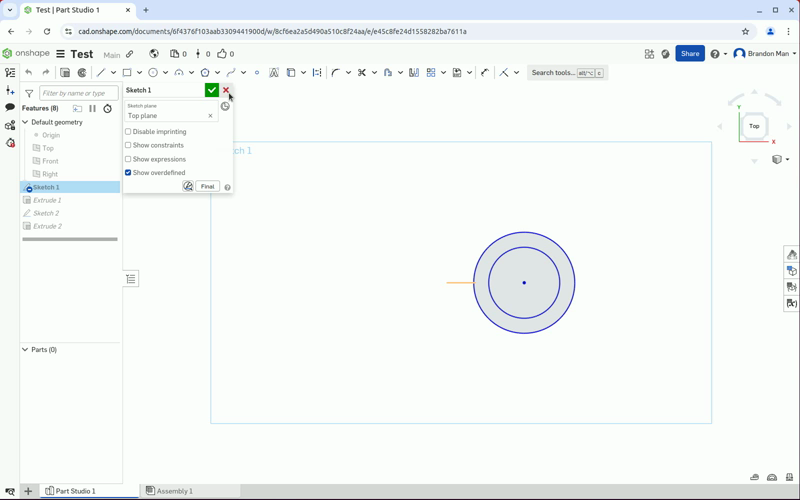
click(229, 92)
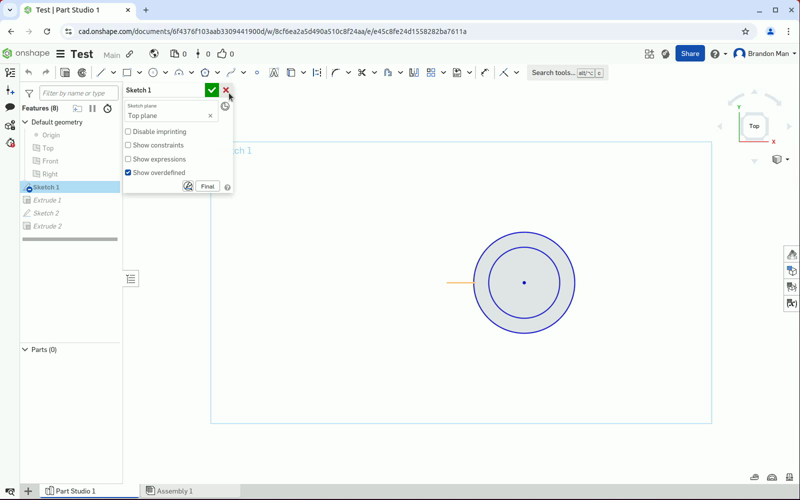
key(shift+s)
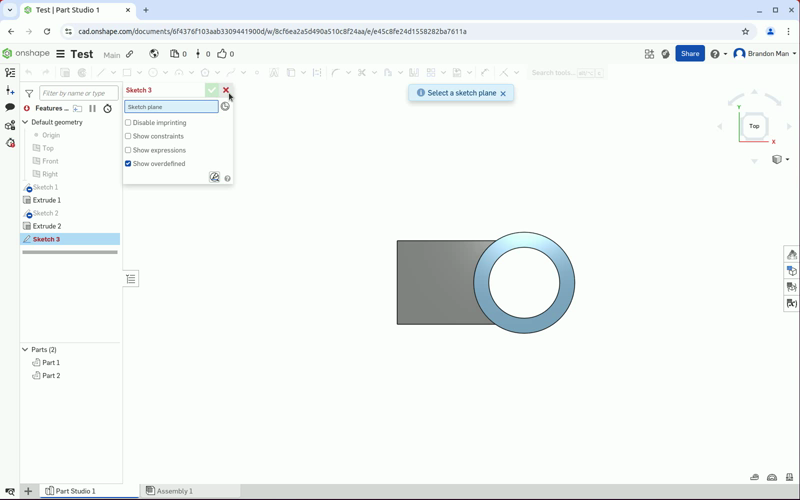
mouse_move(73, 150)
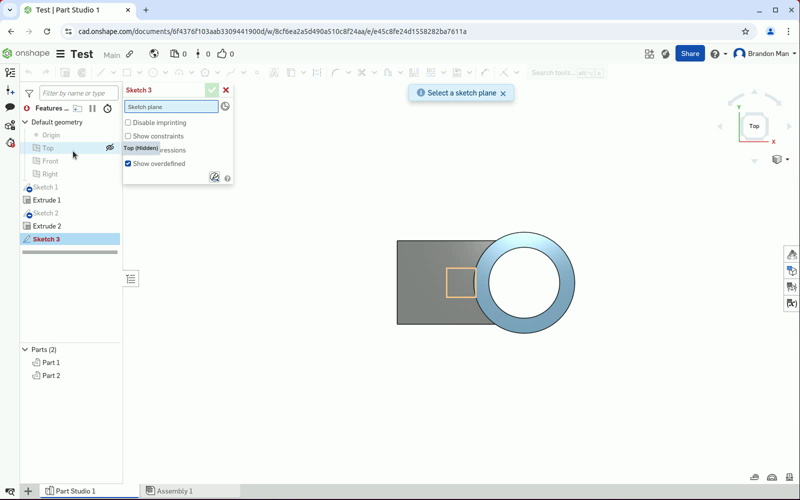
click(73, 150)
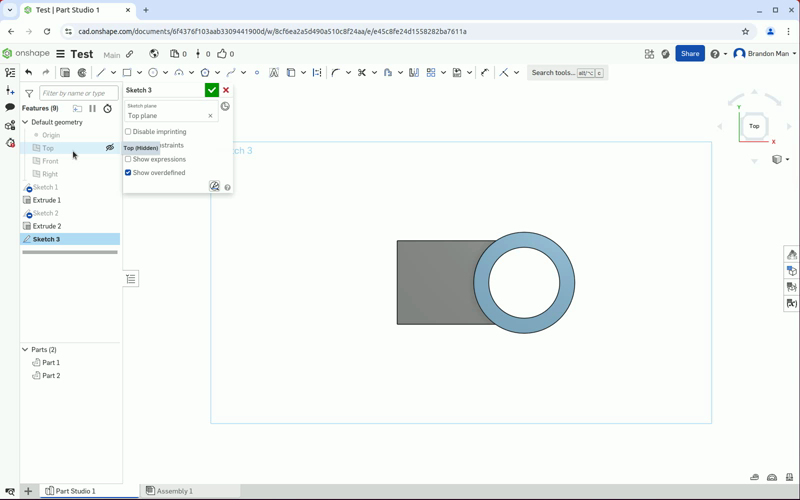
mouse_move(73, 352)
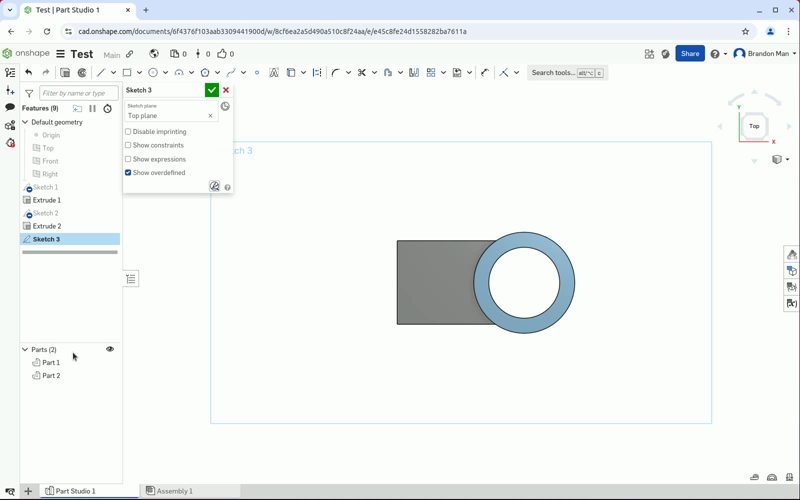
key(y)
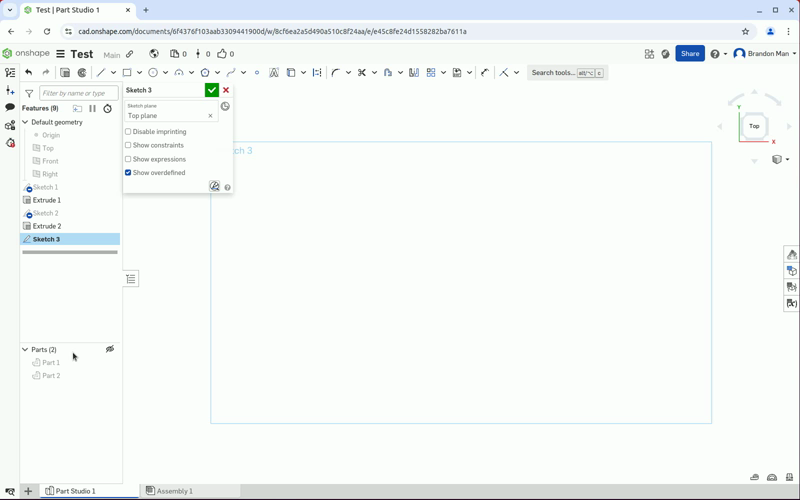
key(c)
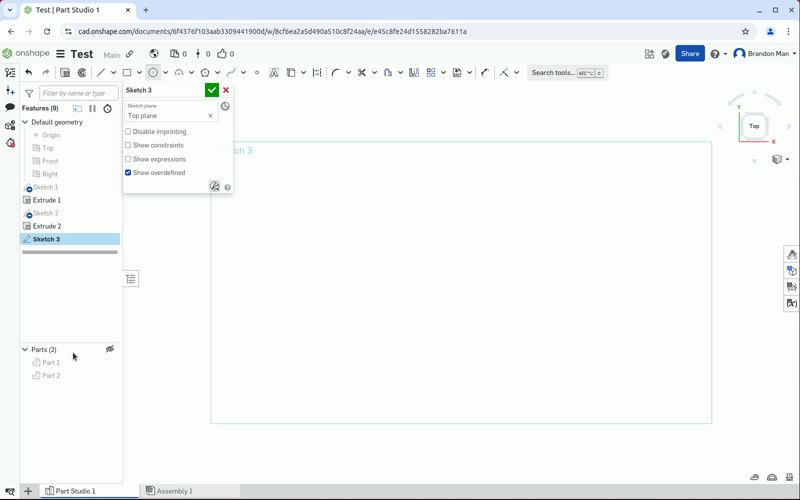
key_down(shift)
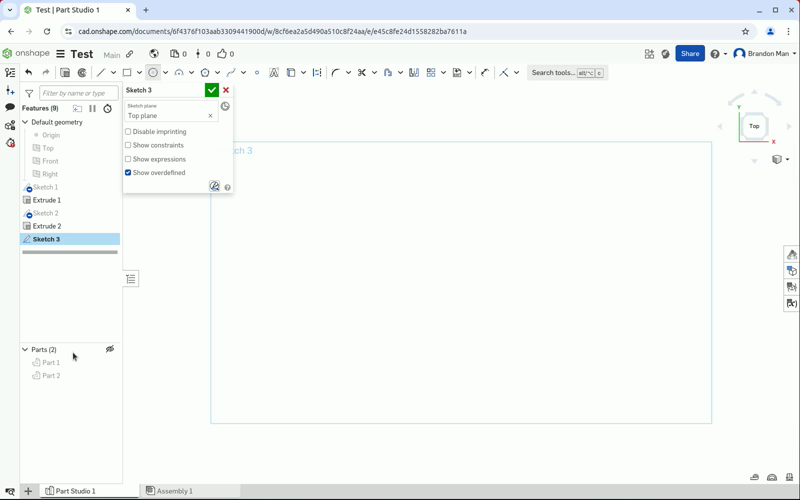
mouse_move(524, 282)
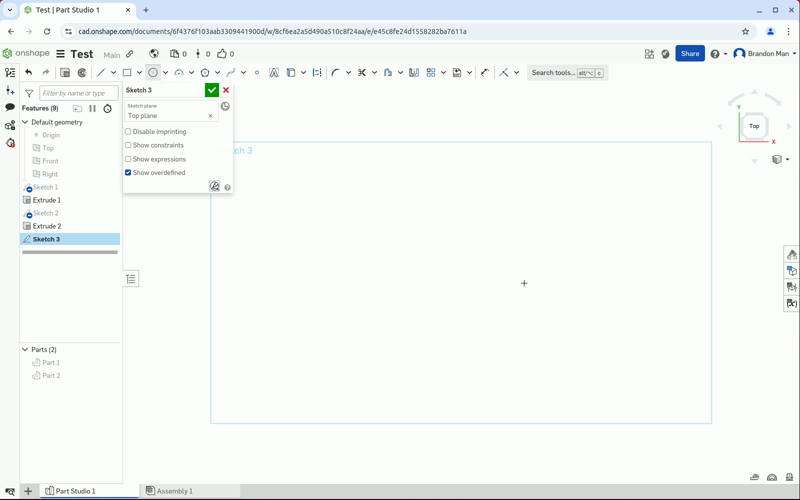
click(524, 282)
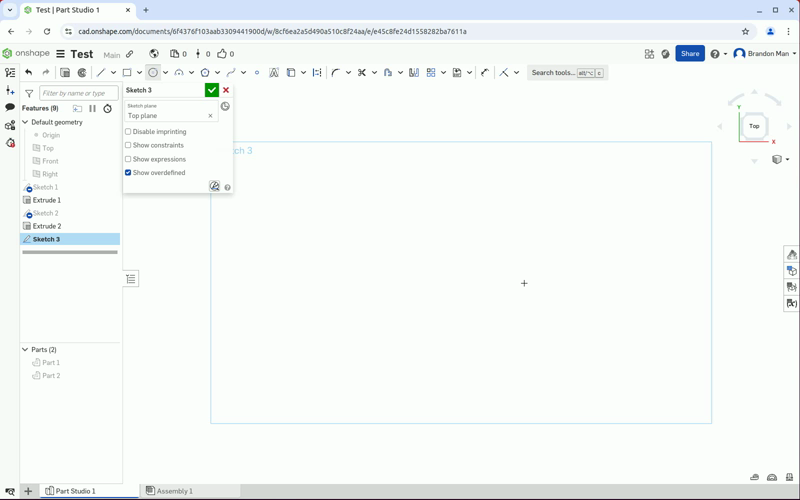
key_up(shift)
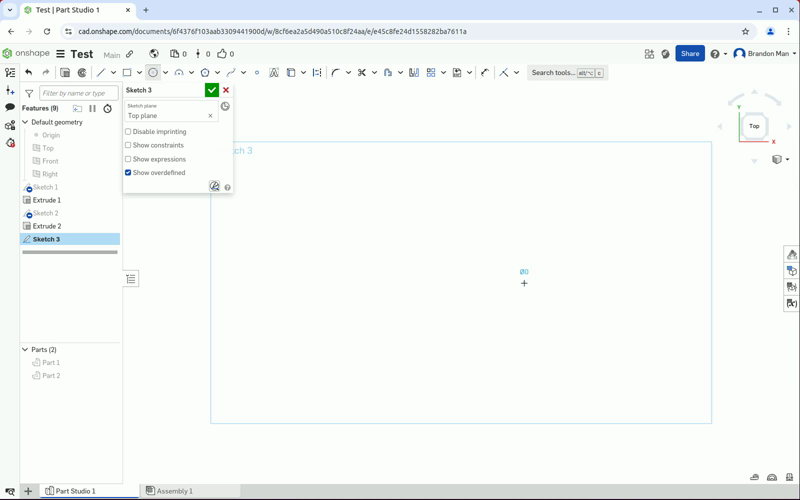
mouse_move(574, 282)
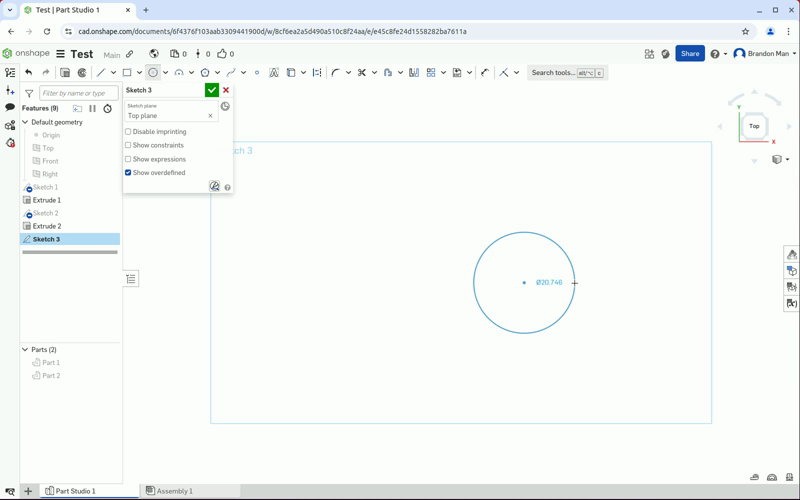
click(574, 282)
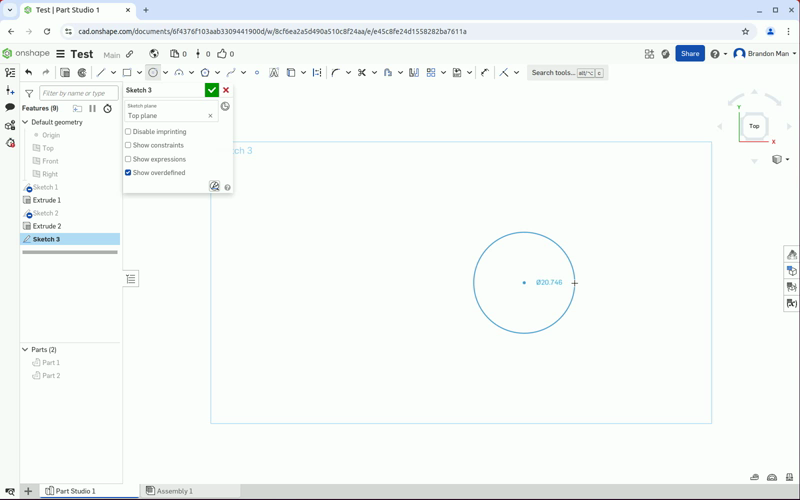
key(esc)
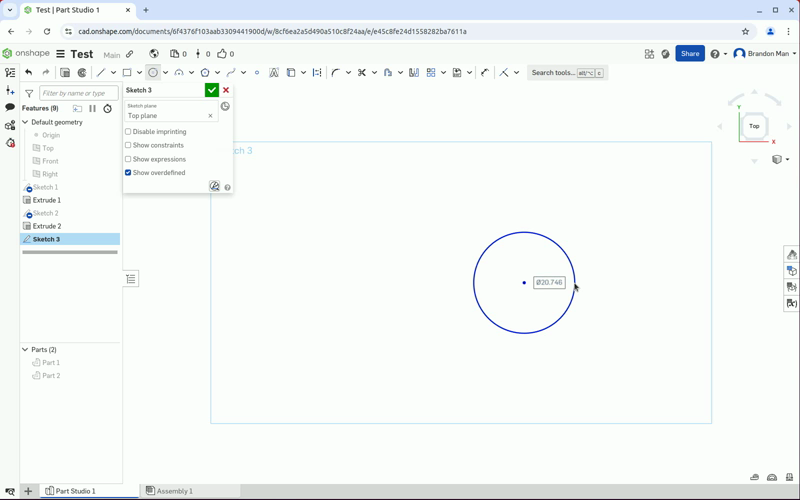
key(c)
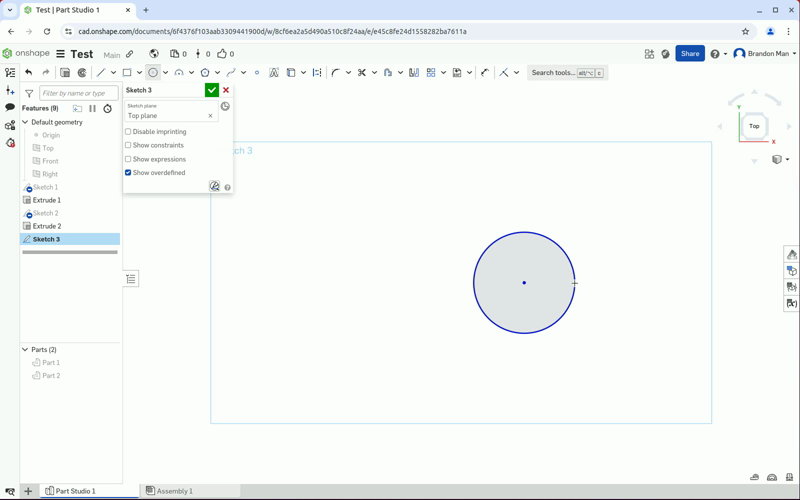
key_down(shift)
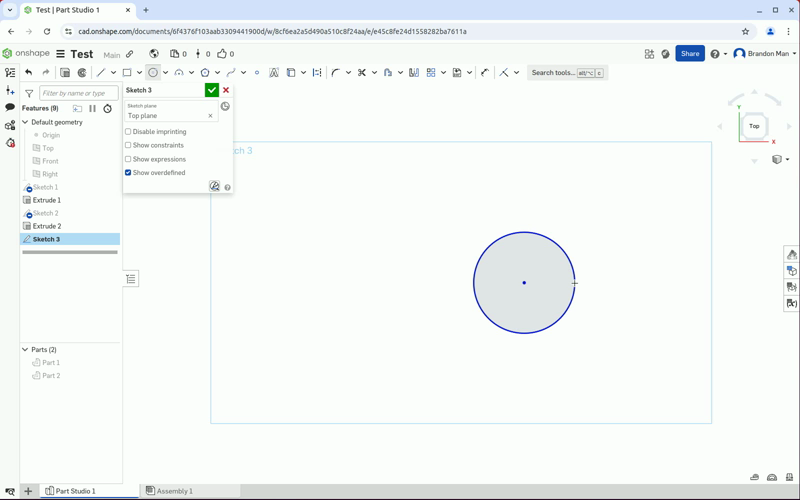
mouse_move(524, 282)
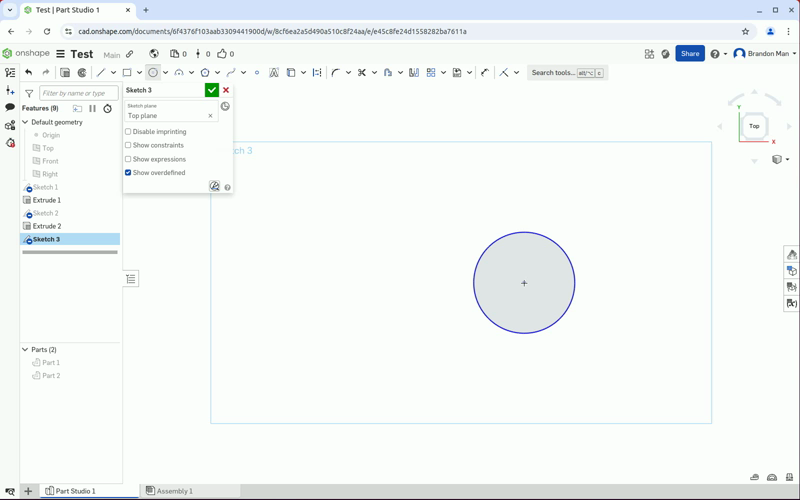
click(524, 282)
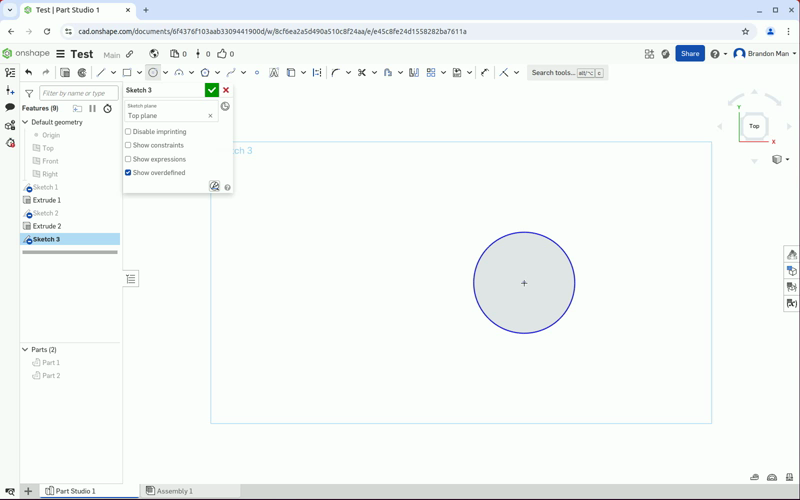
key_up(shift)
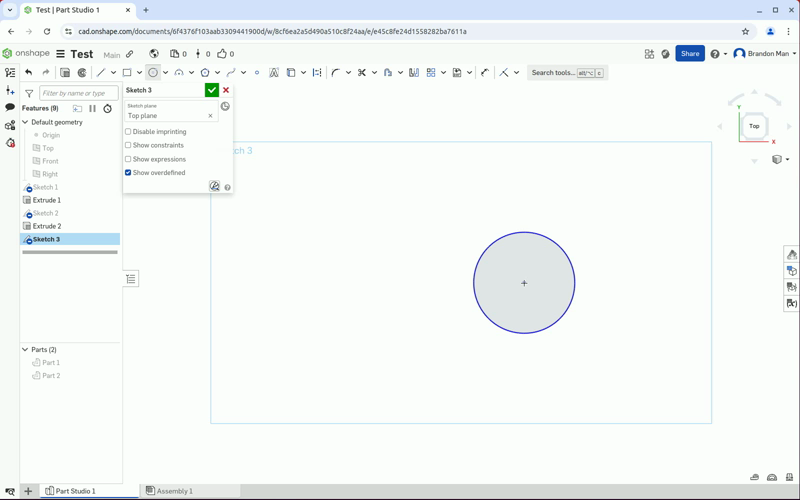
mouse_move(559, 282)
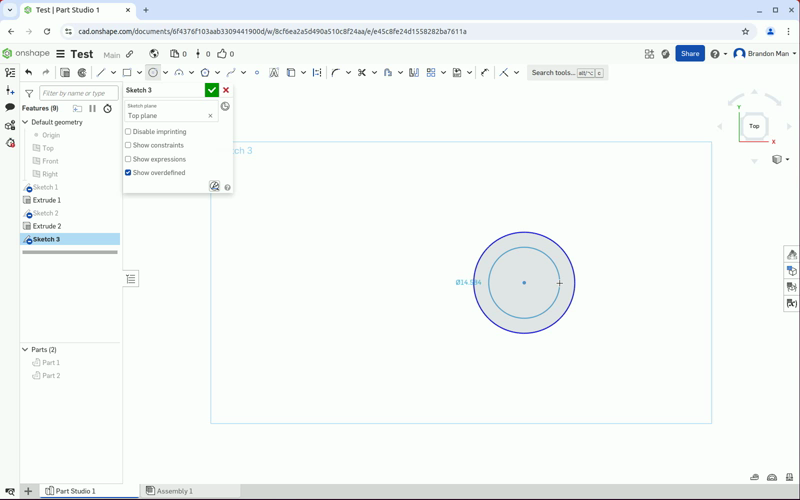
click(559, 282)
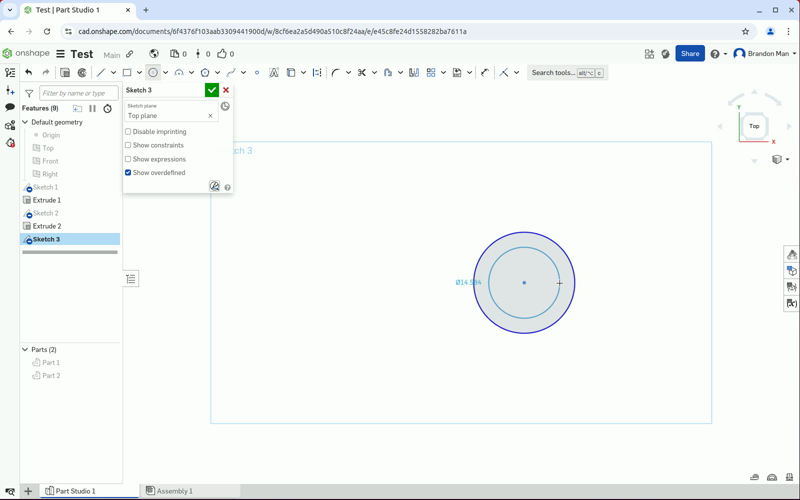
key(esc)
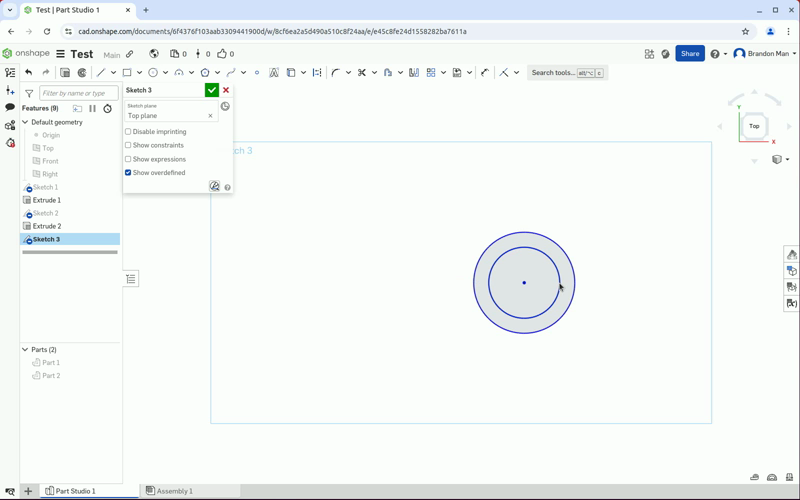
mouse_move(541, 241)
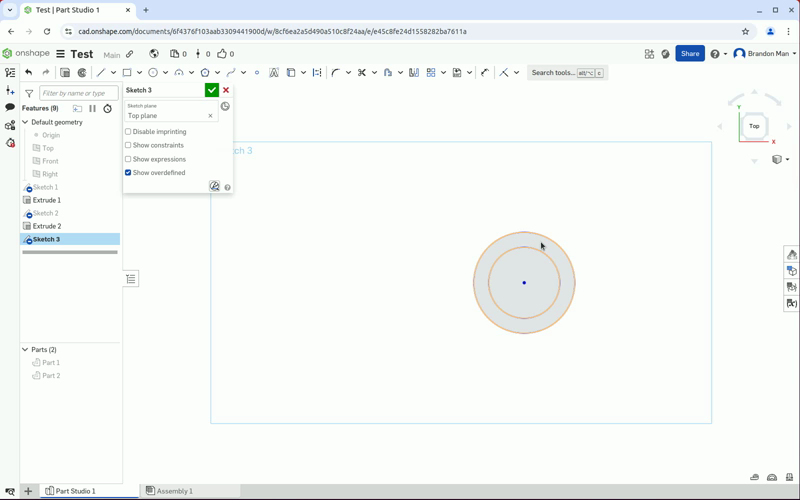
click(541, 241)
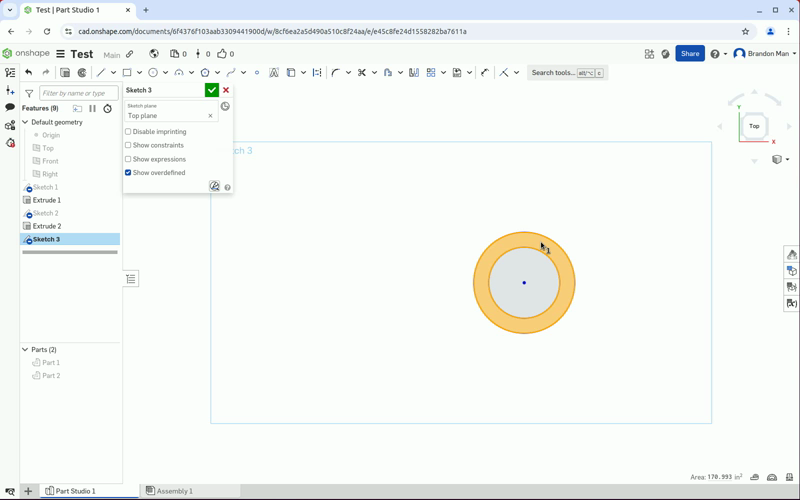
mouse_move(73, 352)
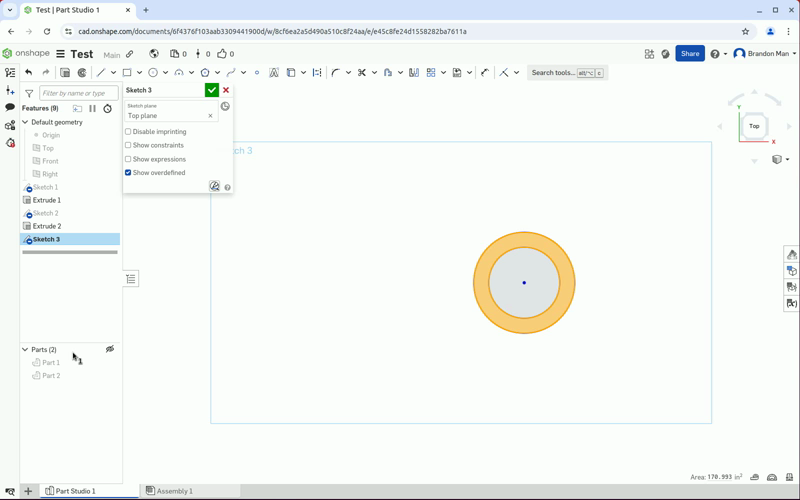
key(shift+y)
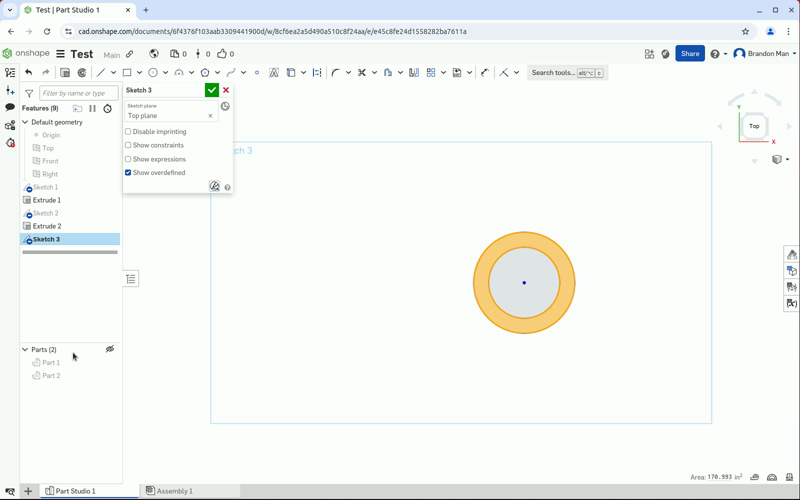
key(shift+e)
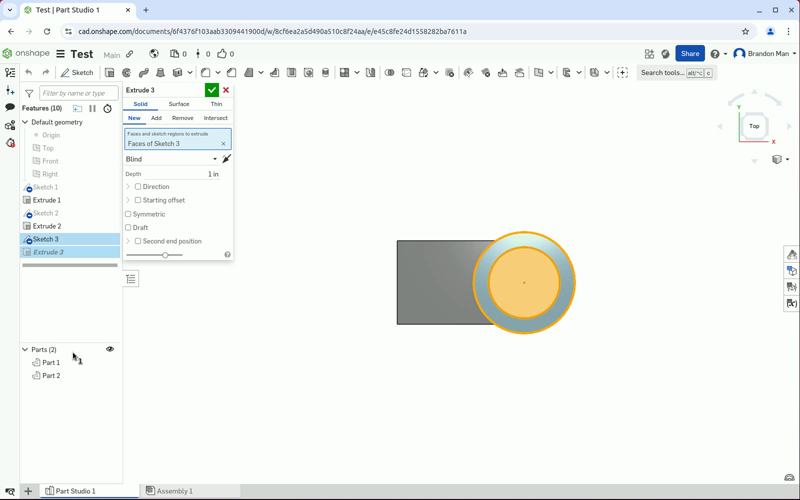
mouse_move(143, 106)
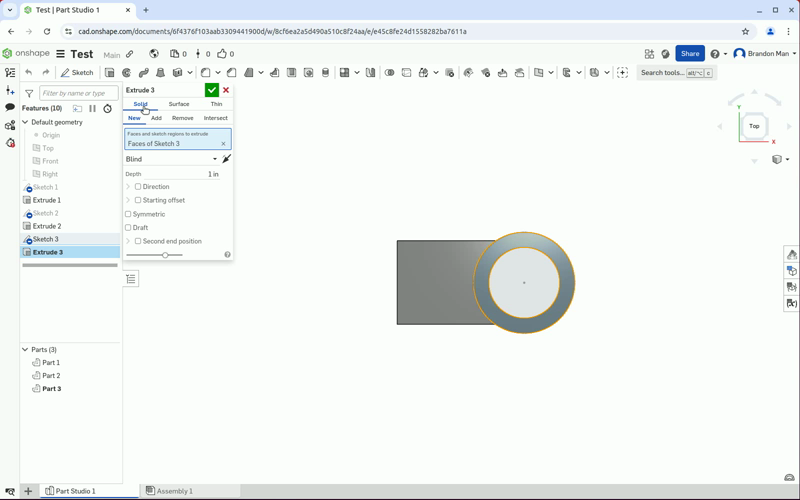
click(143, 106)
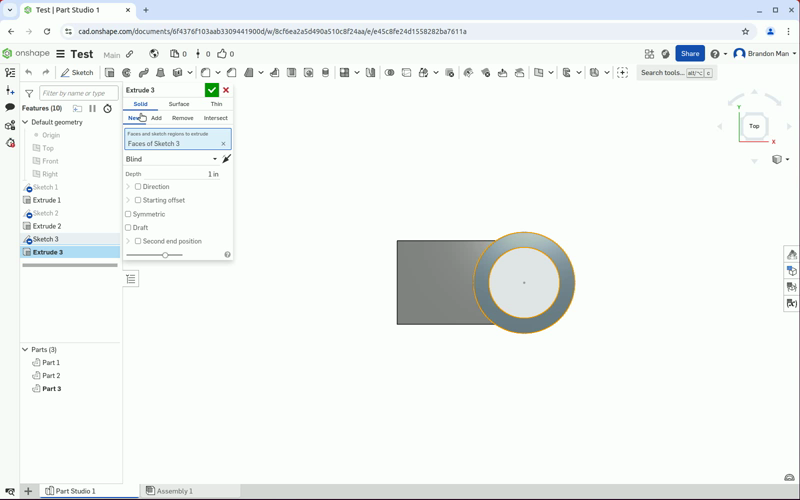
mouse_move(137, 120)
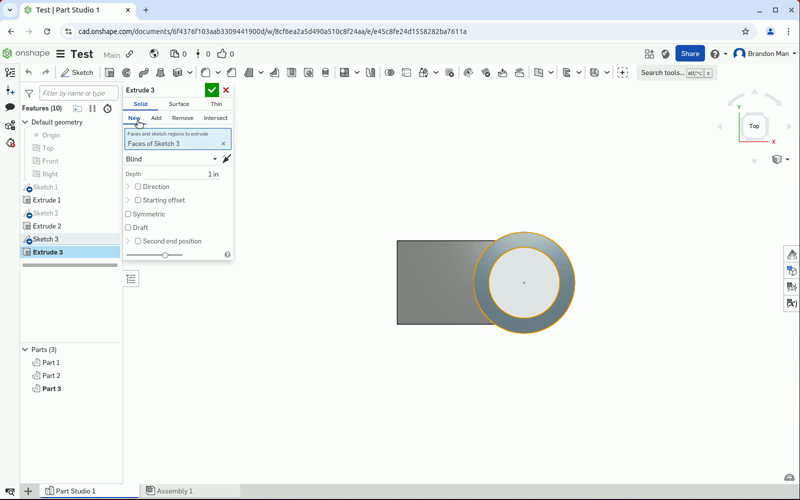
click(137, 120)
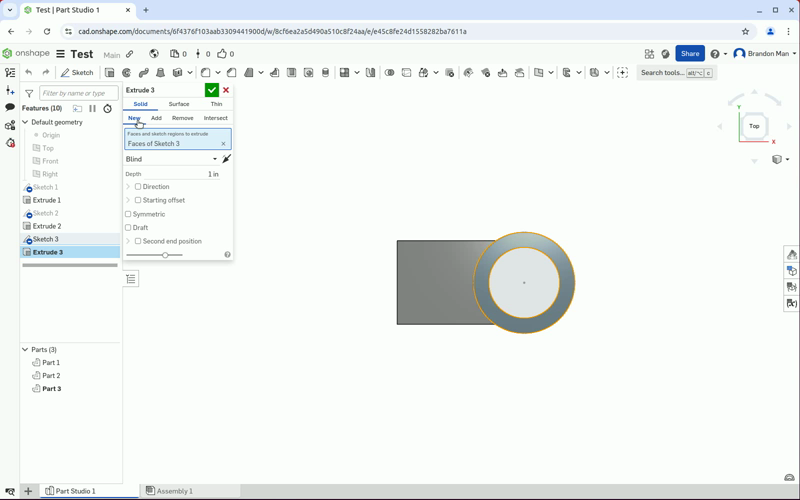
key(tab, 4)
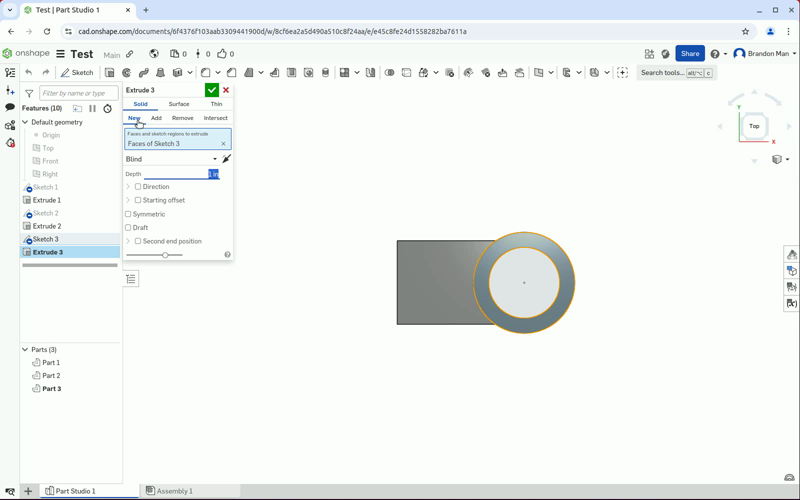
text(6.258)
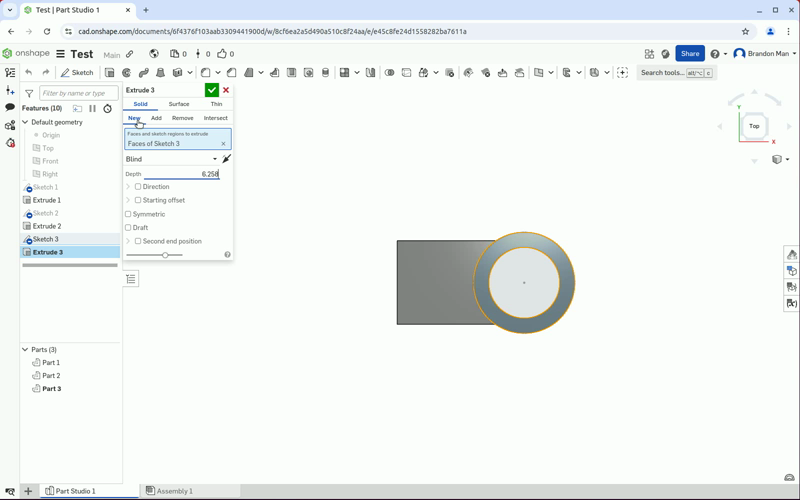
key(enter)
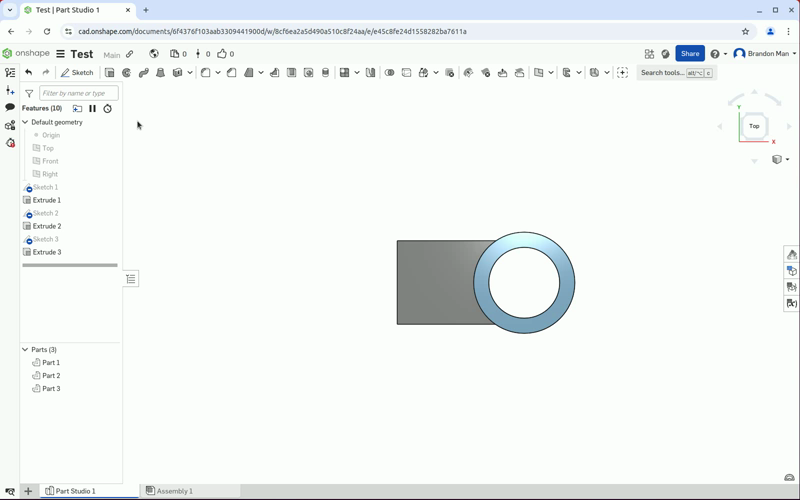
key(shift+h)
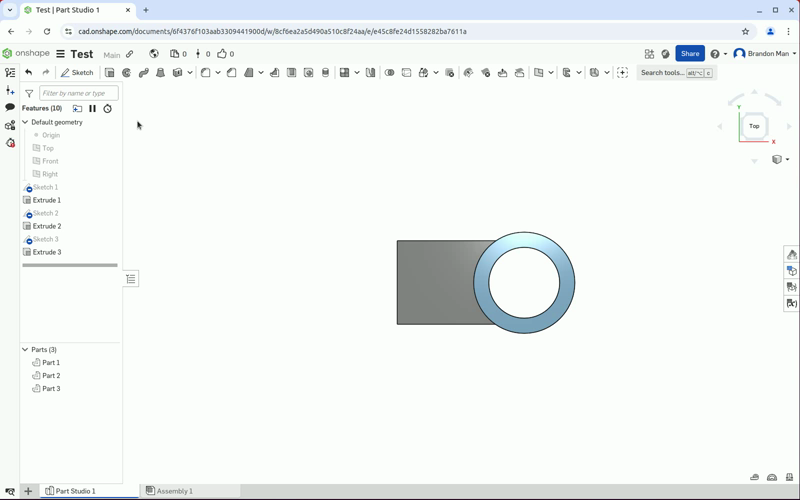
key(shift+h)
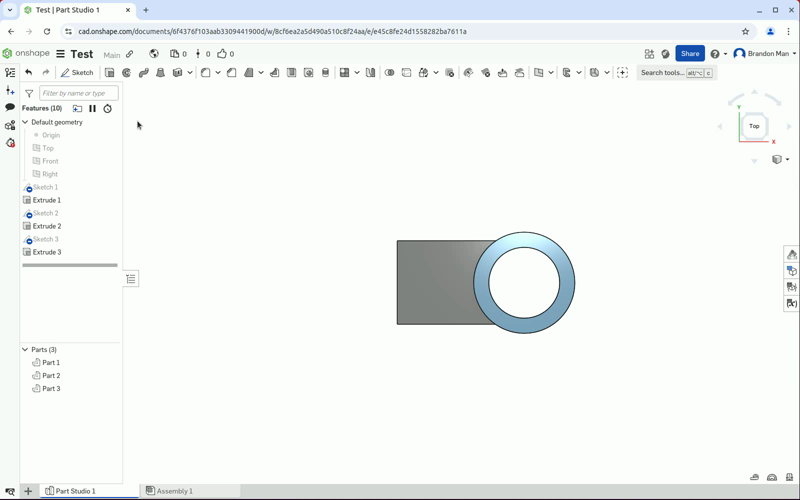
mouse_move(73, 189)
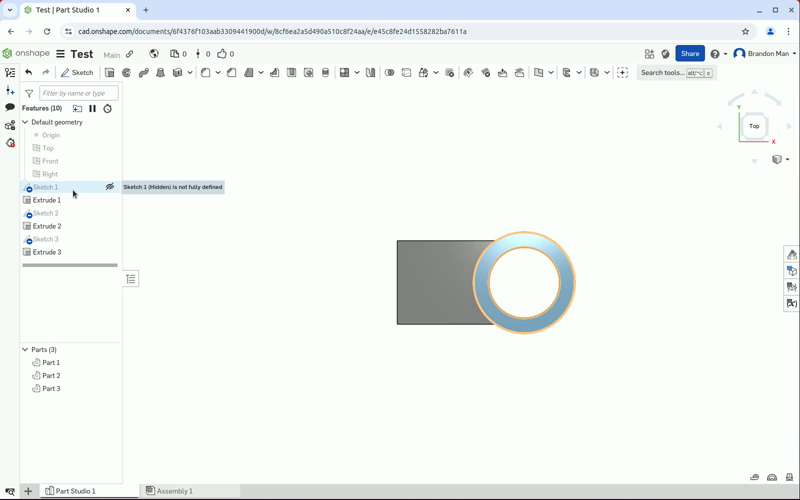
click(73, 189)
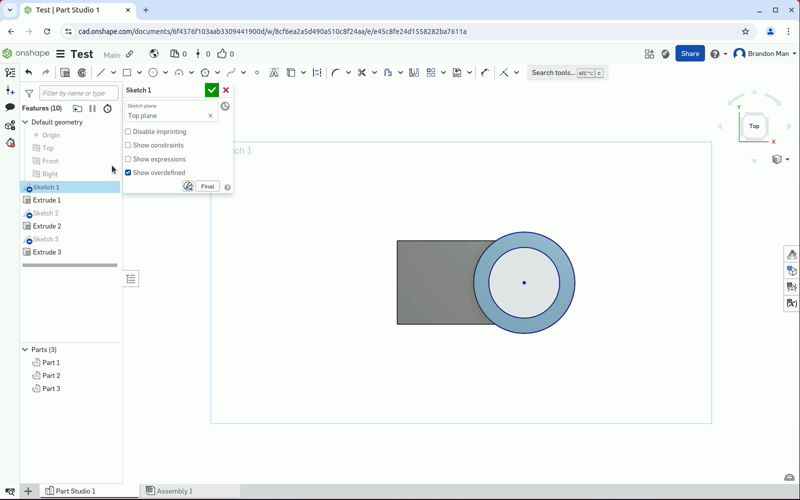
mouse_move(229, 92)
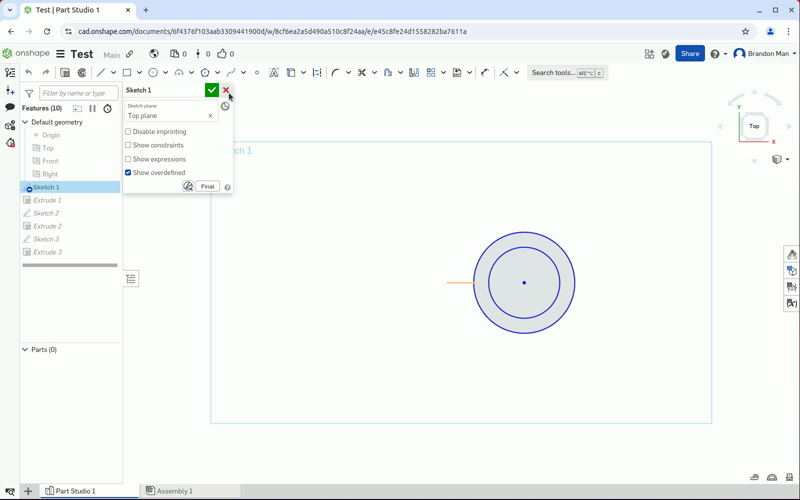
click(229, 92)
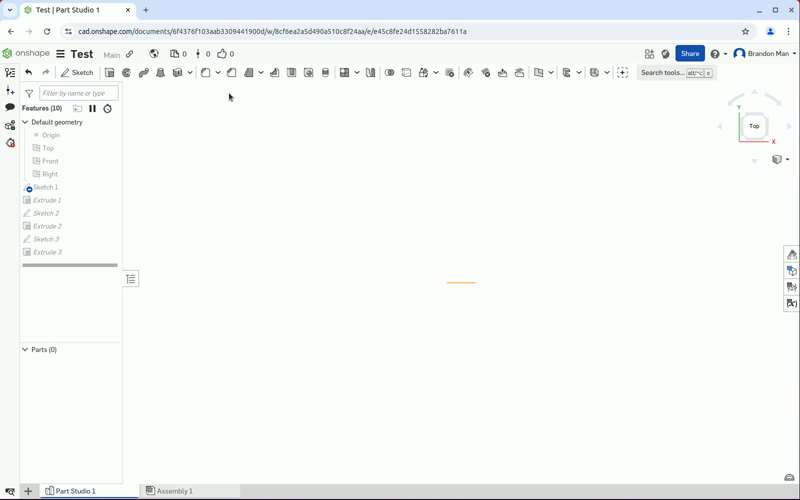
mouse_move(73, 352)
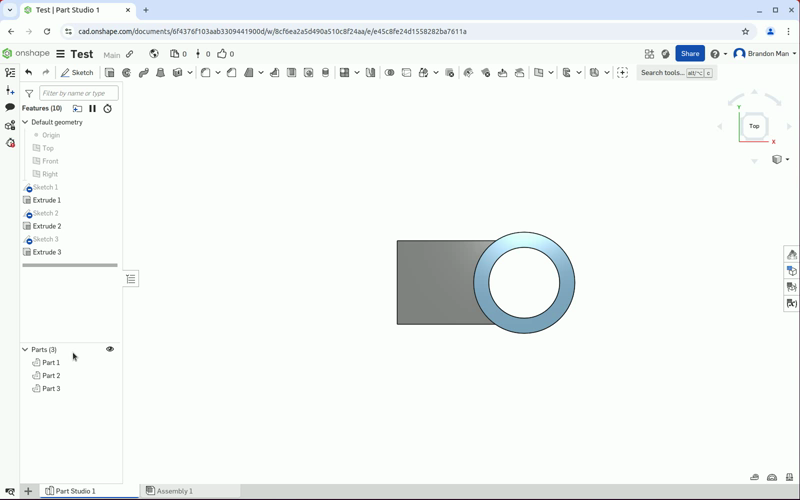
key(y)
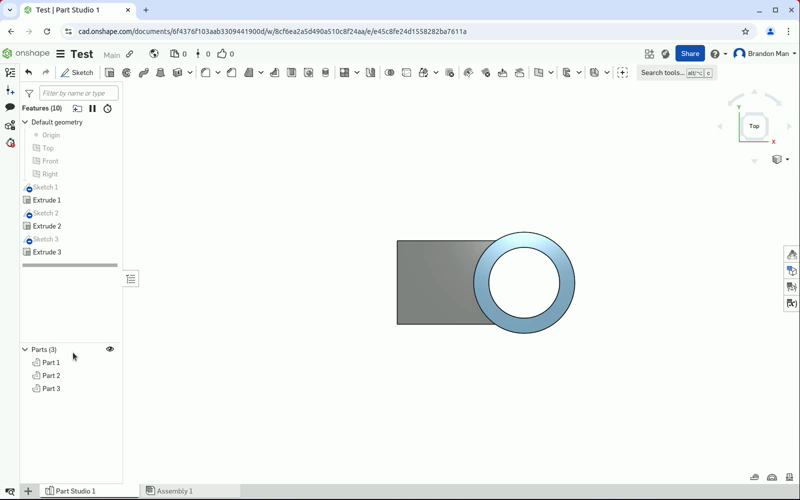
key(shift+p)
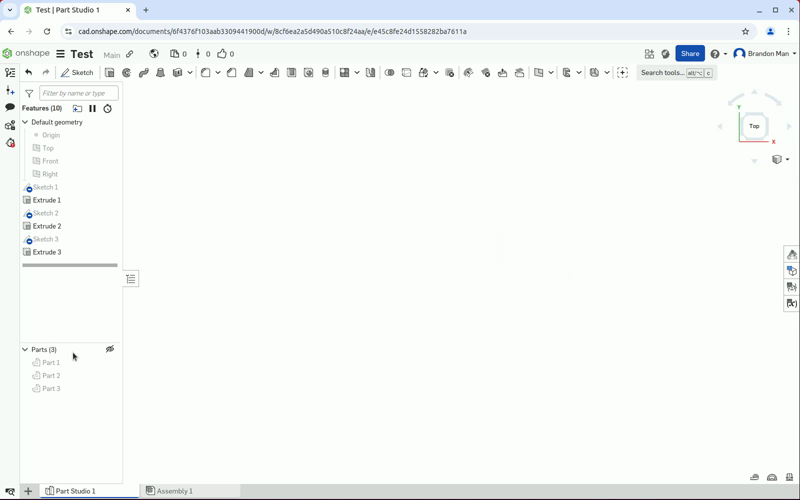
key(space)
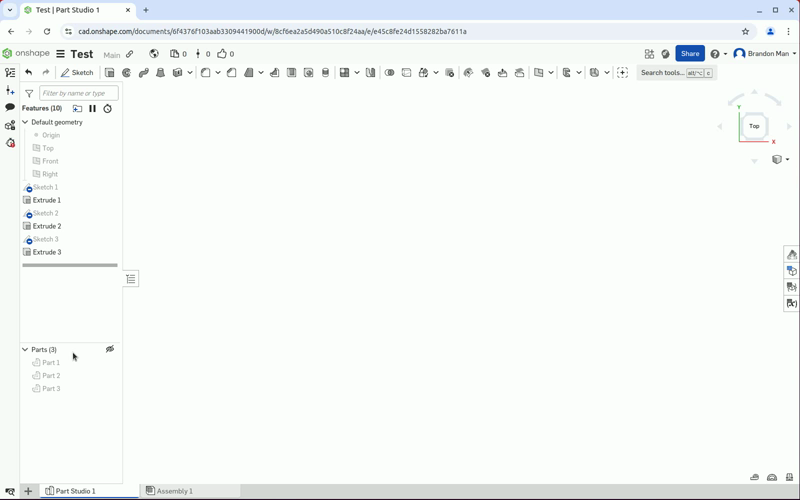
key_down(shift)
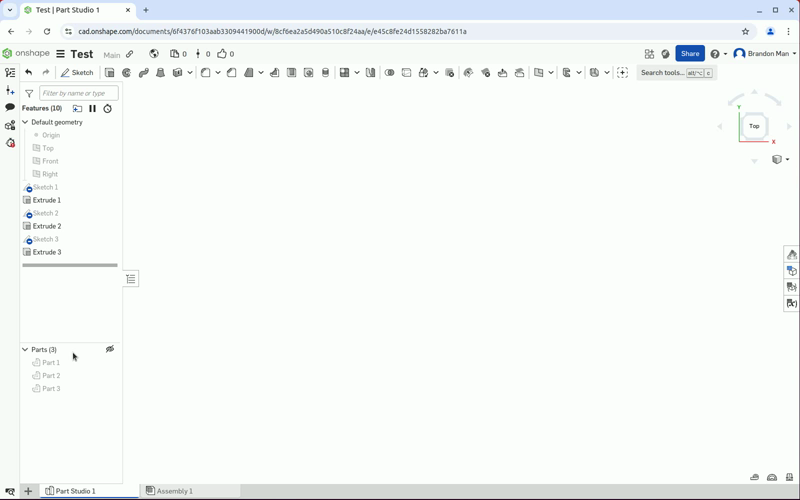
key(up)
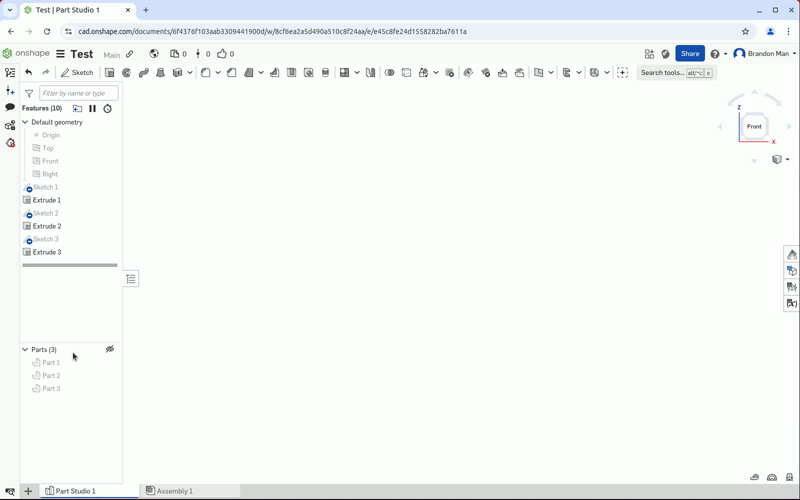
key_up(shift)
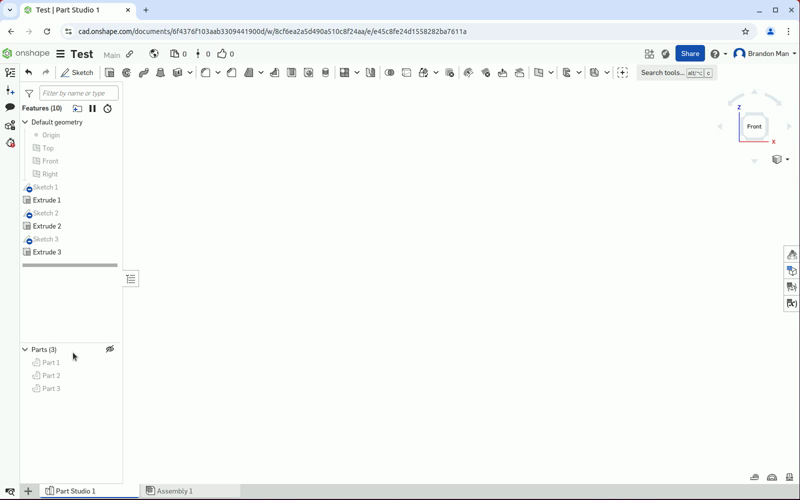
mouse_move(73, 352)
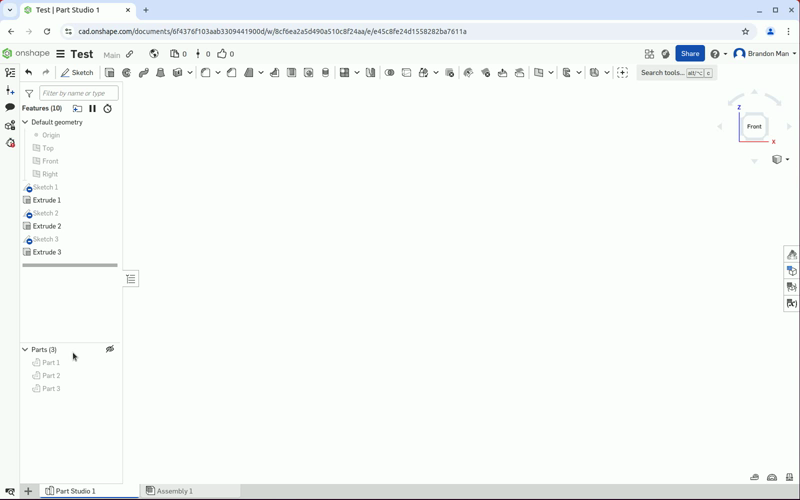
key(shift+y)
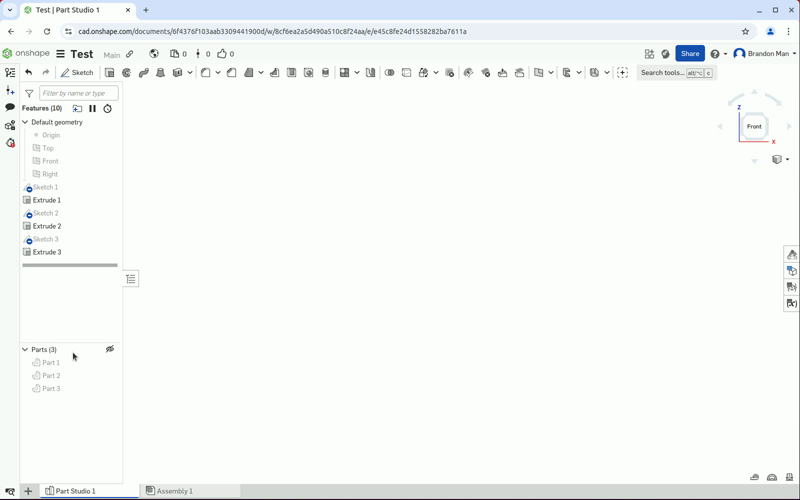
key(shift+s)
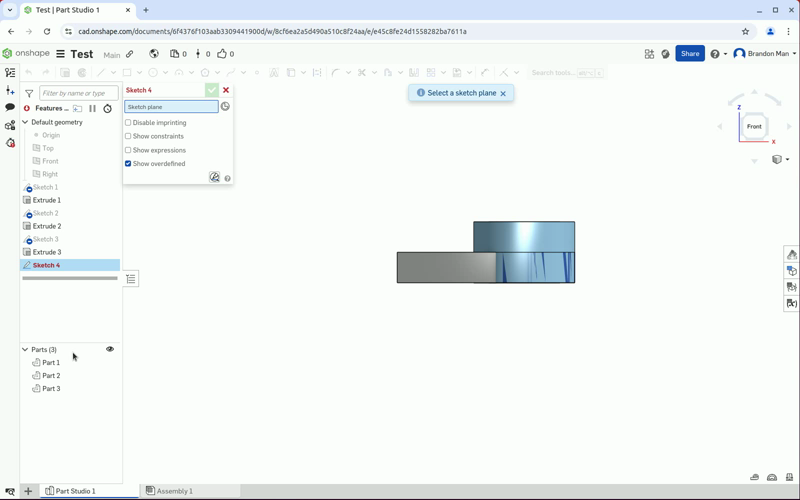
mouse_move(73, 163)
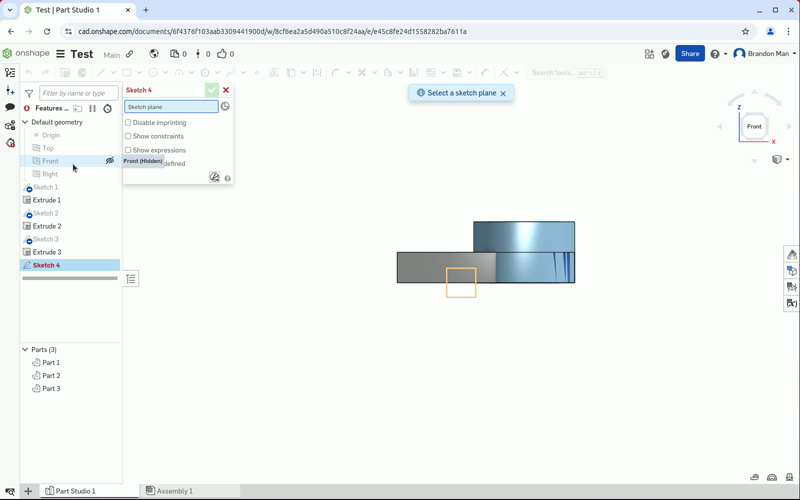
click(73, 163)
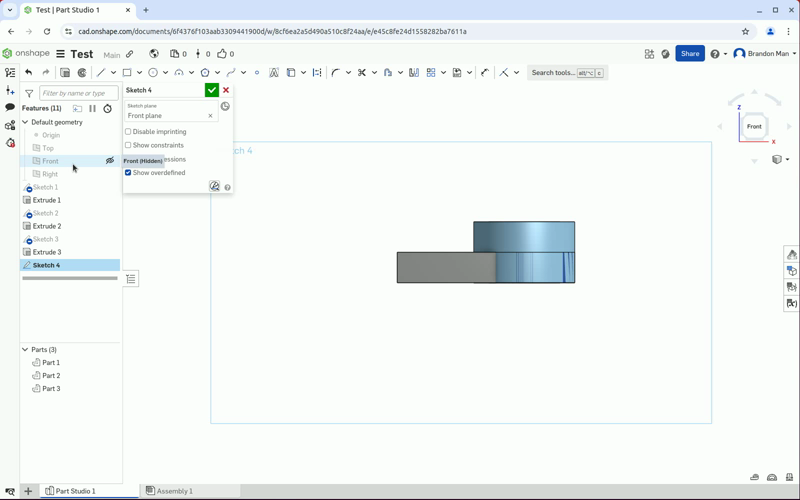
mouse_move(73, 352)
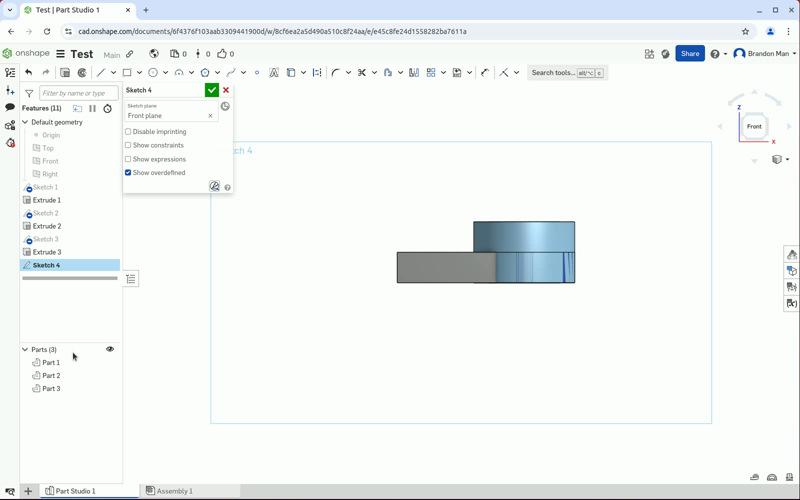
key(y)
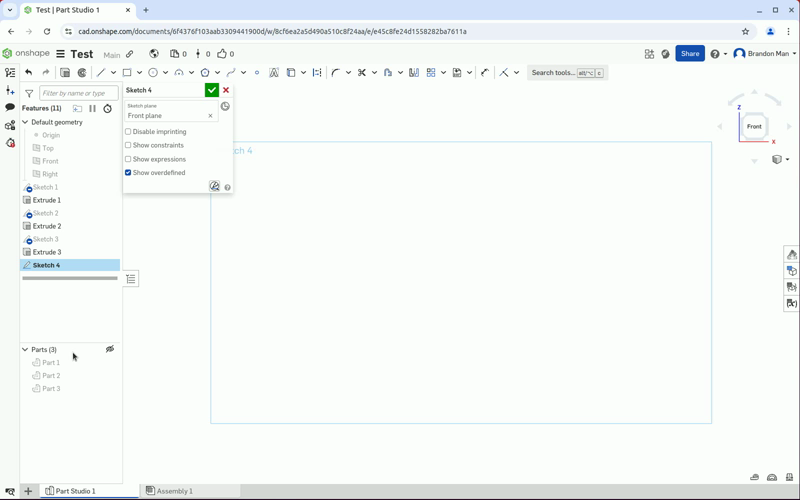
key(l)
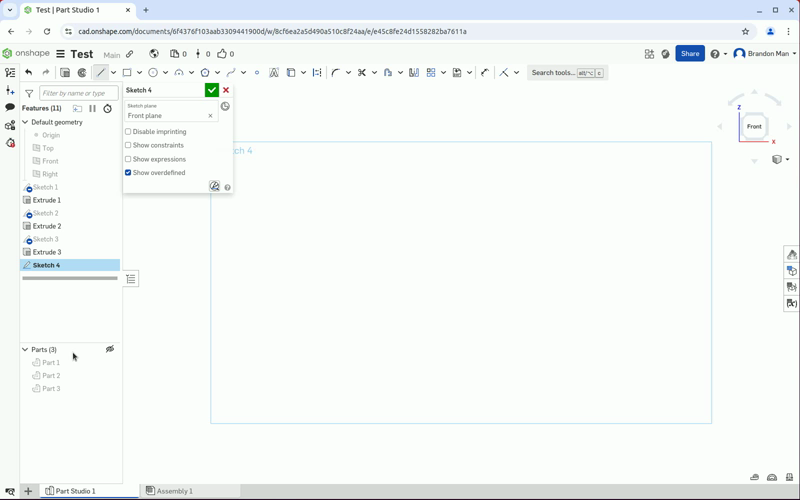
key_down(shift)
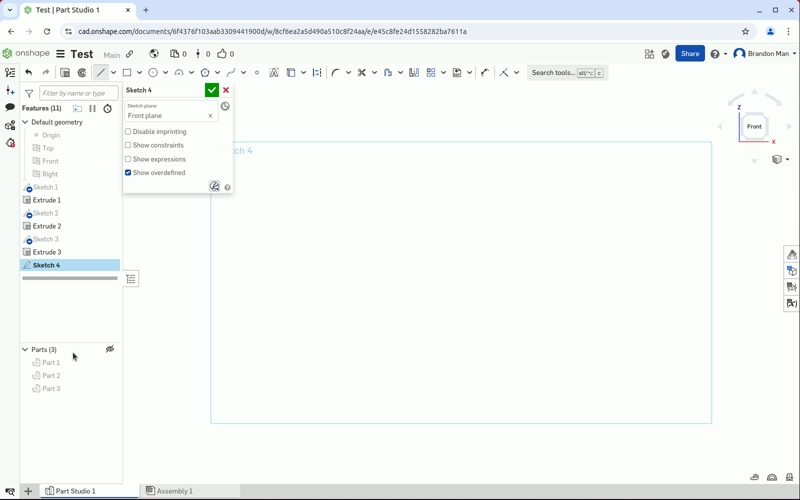
mouse_move(430, 257)
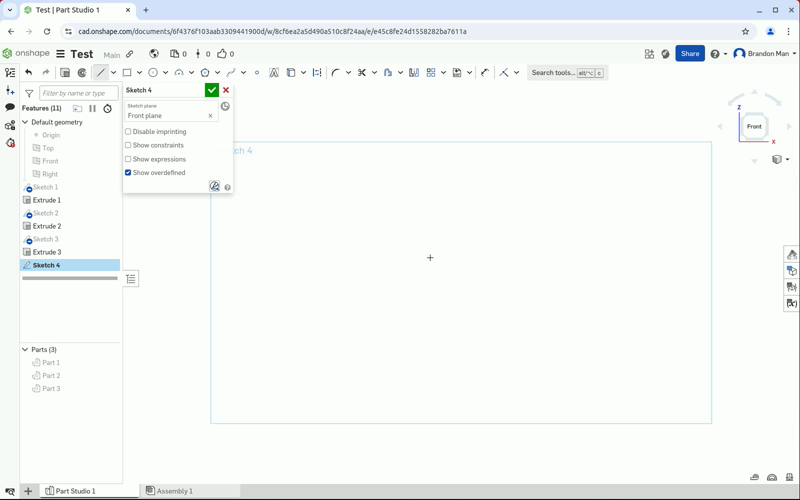
click(430, 257)
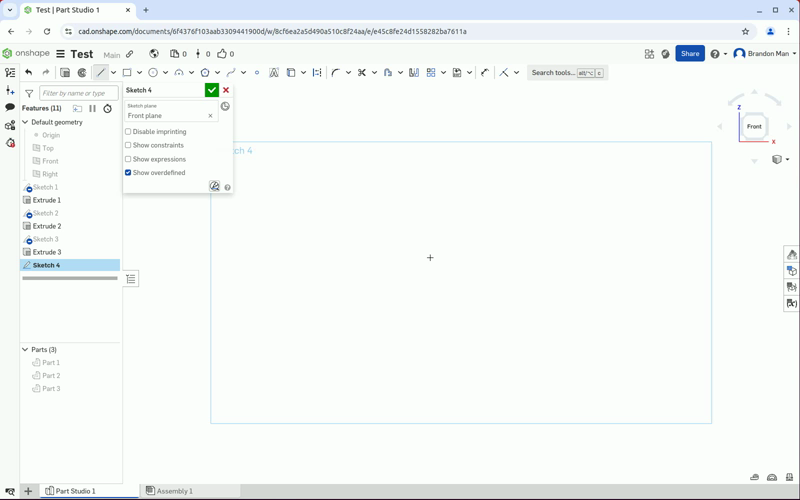
key_up(shift)
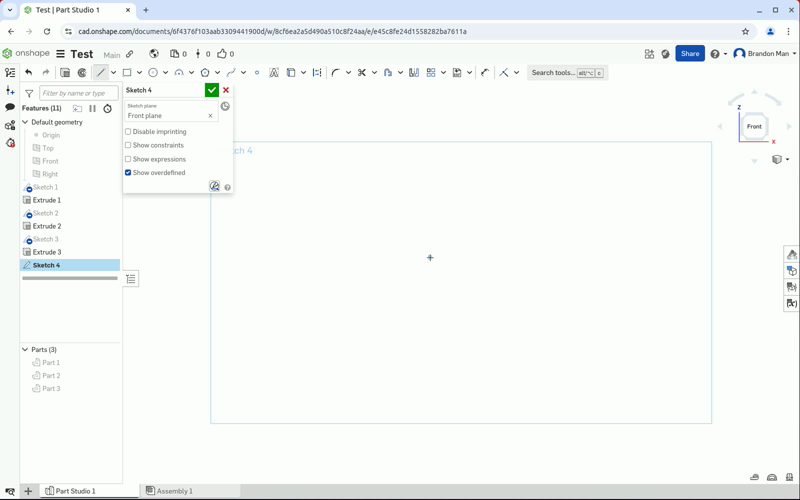
key_down(shift)
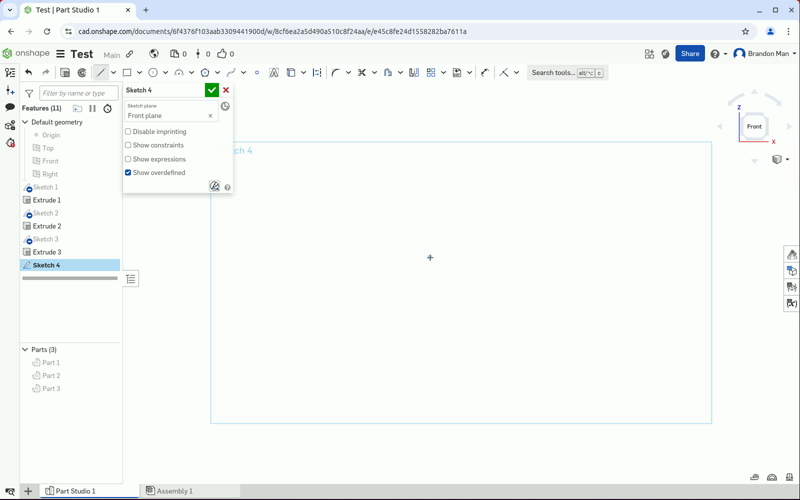
mouse_move(460, 257)
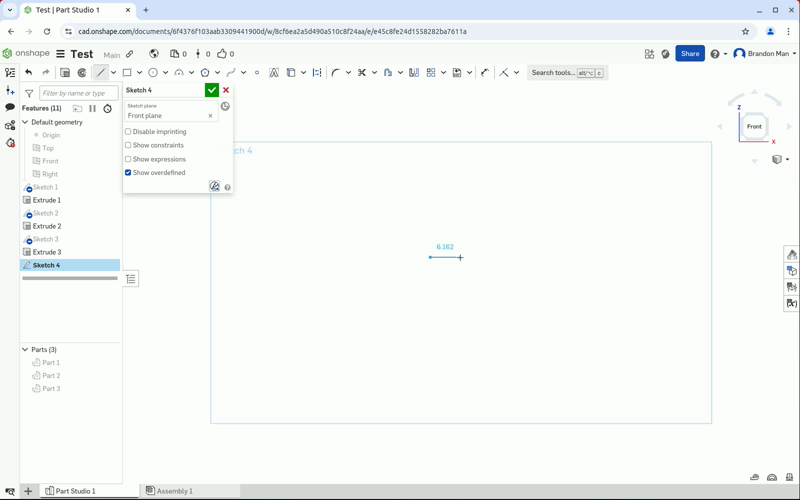
mouse_move(474, 257)
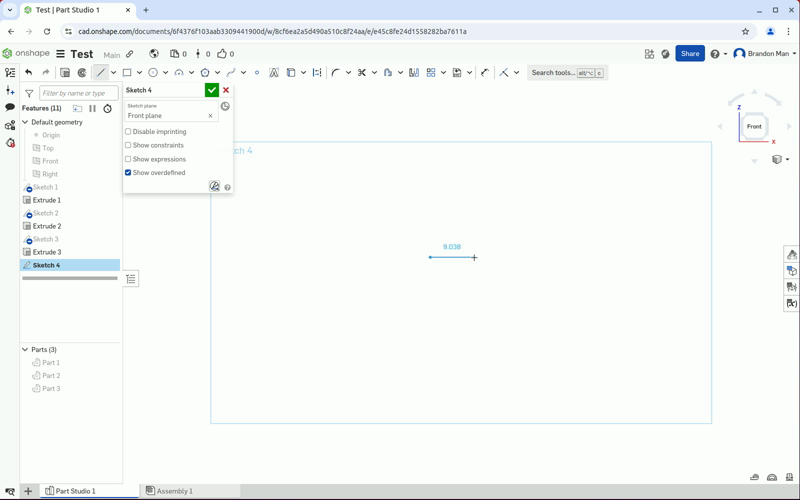
click(474, 257)
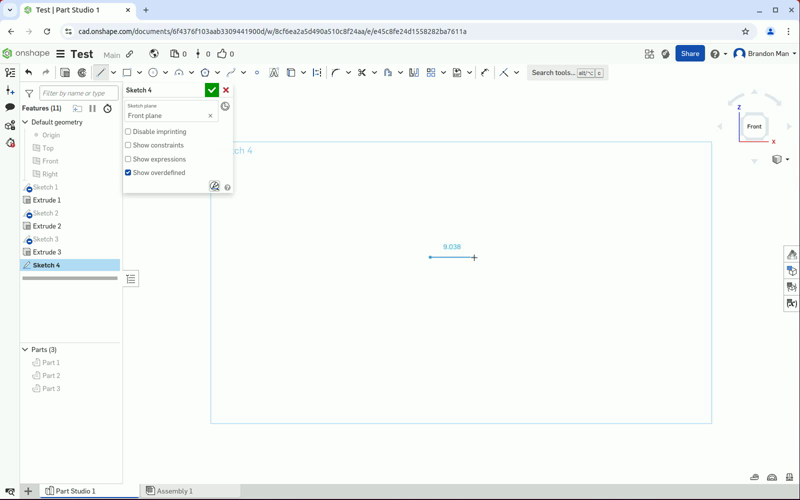
key_up(shift)
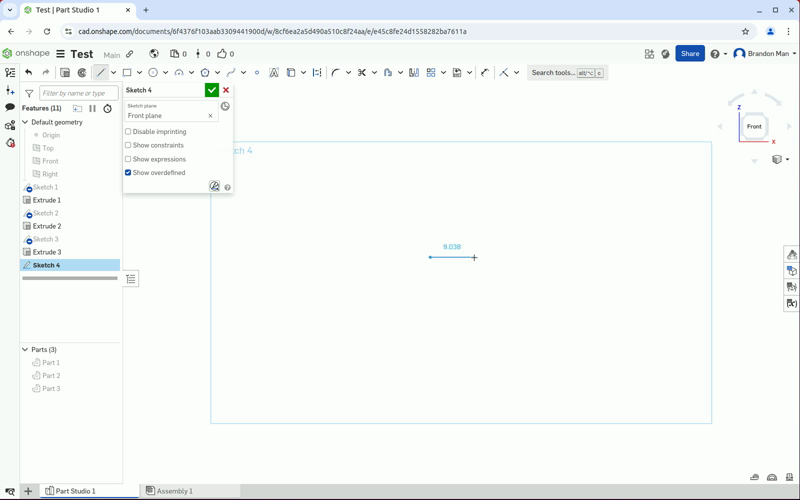
key_down(shift)
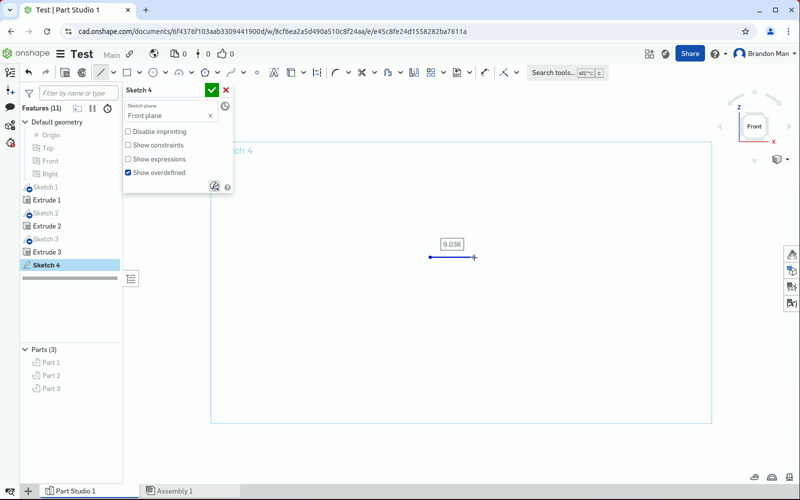
mouse_move(504, 257)
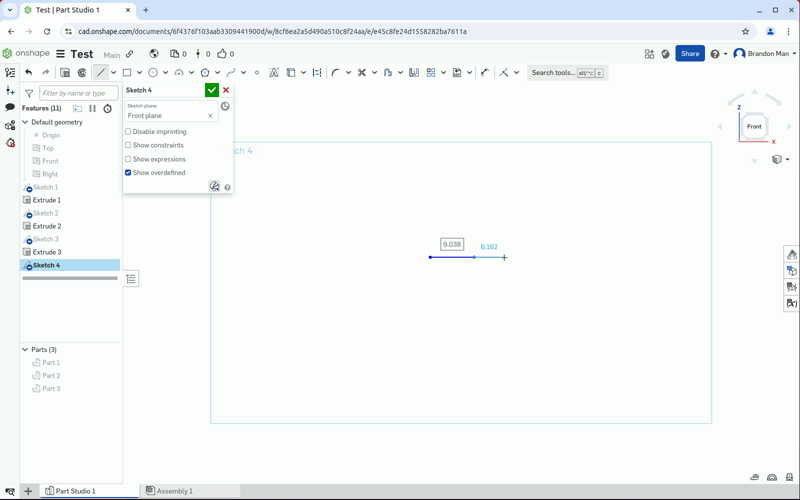
mouse_move(474, 225)
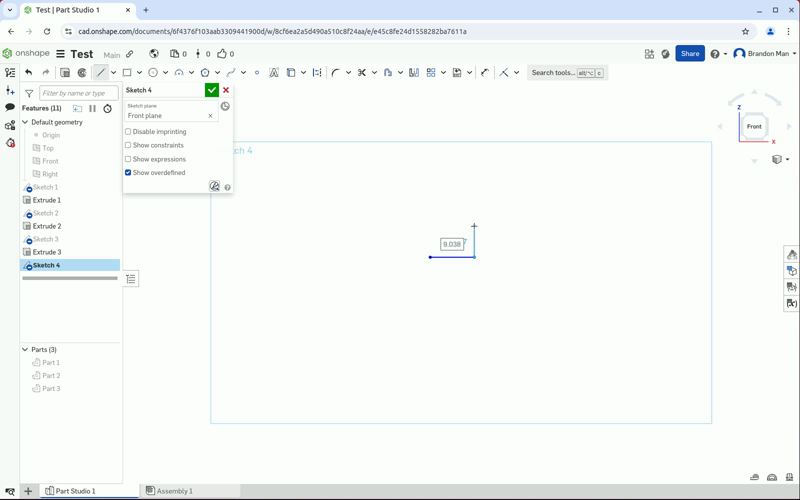
click(474, 225)
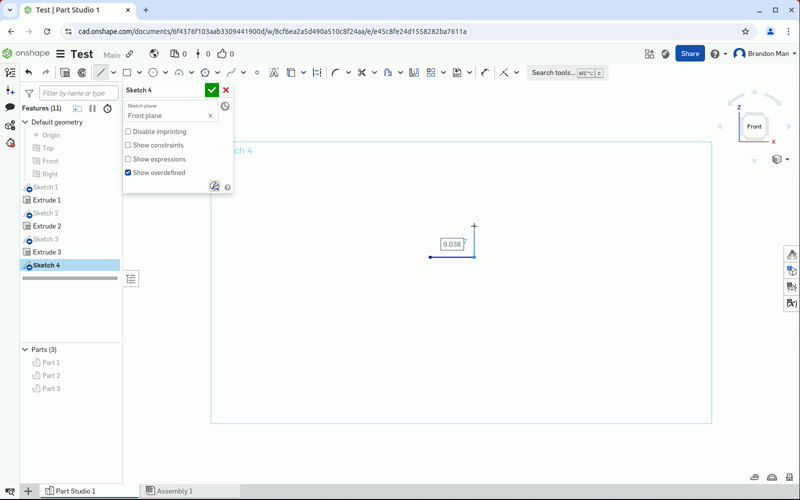
key_up(shift)
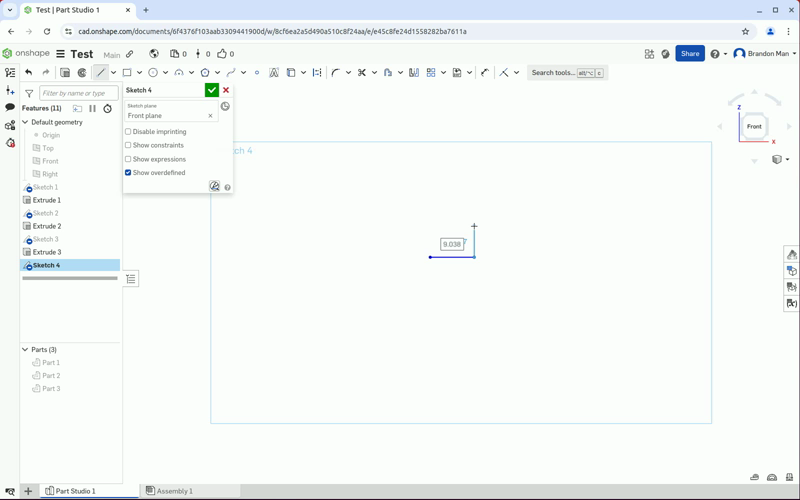
mouse_move(504, 225)
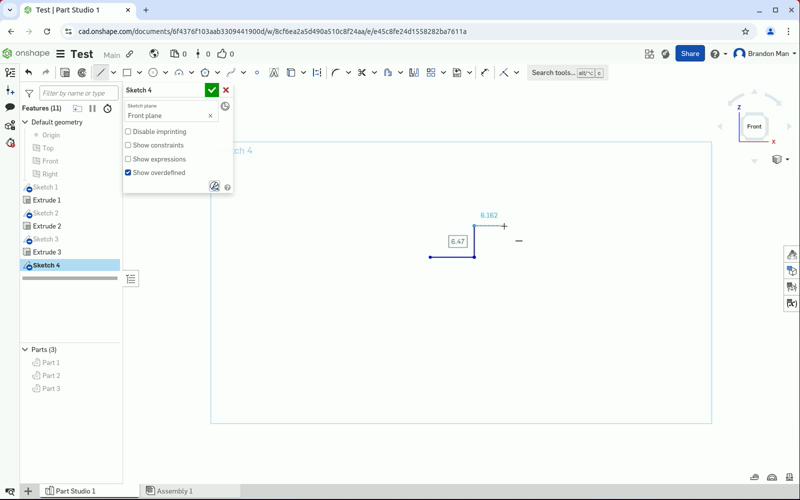
key_down(shift)
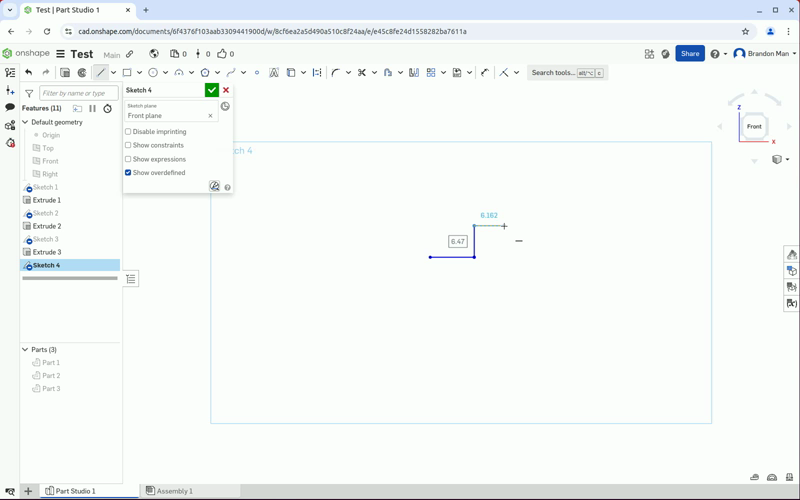
mouse_move(430, 257)
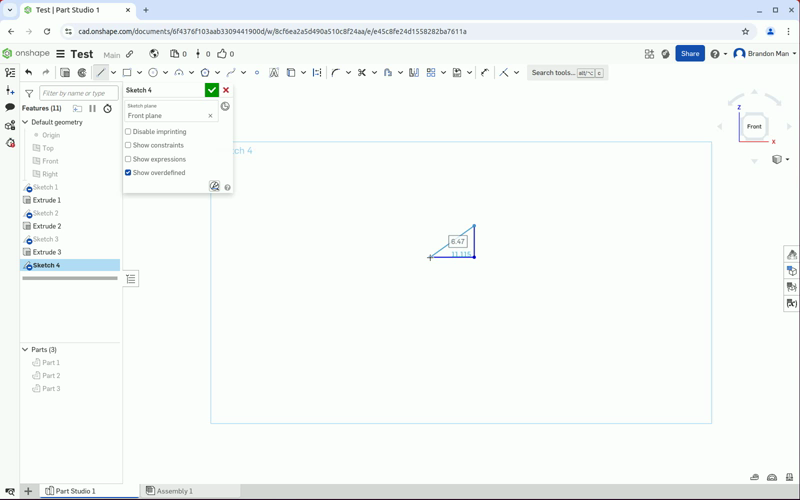
key_up(shift)
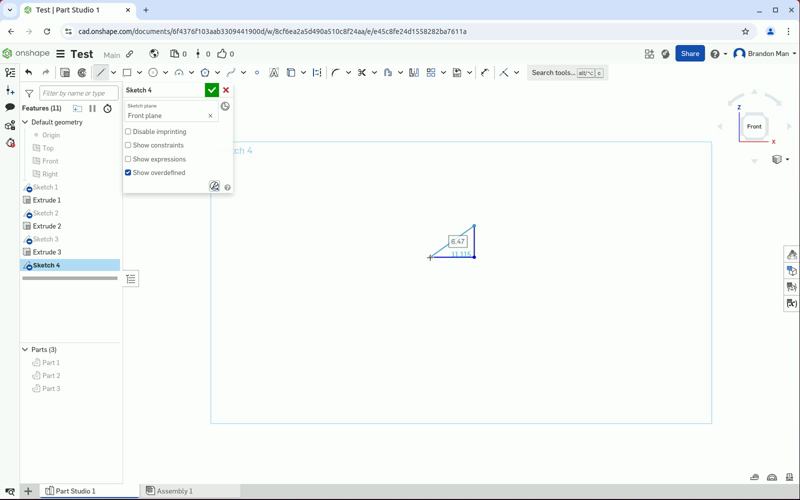
click(430, 257)
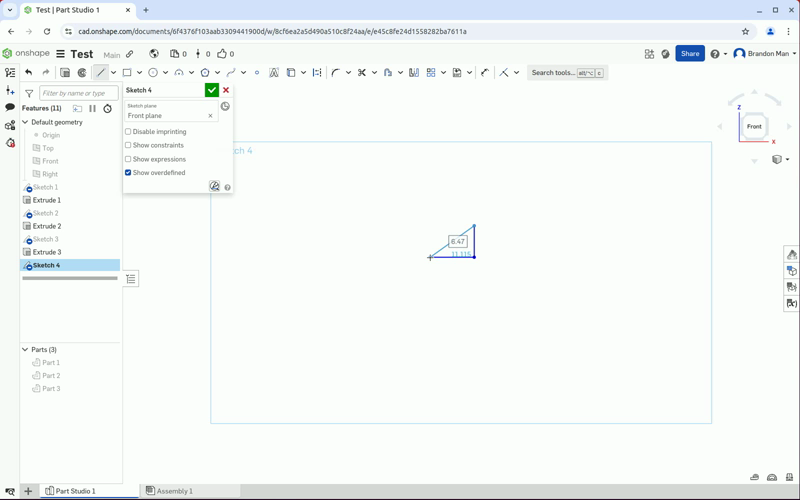
key(esc)
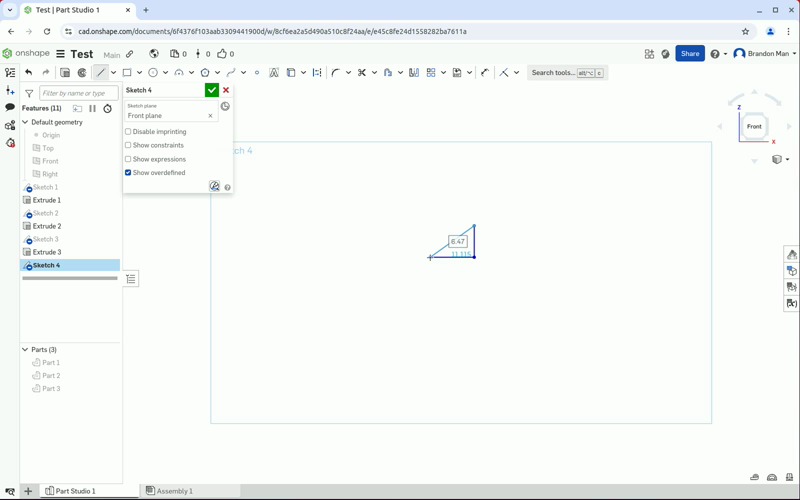
mouse_move(454, 242)
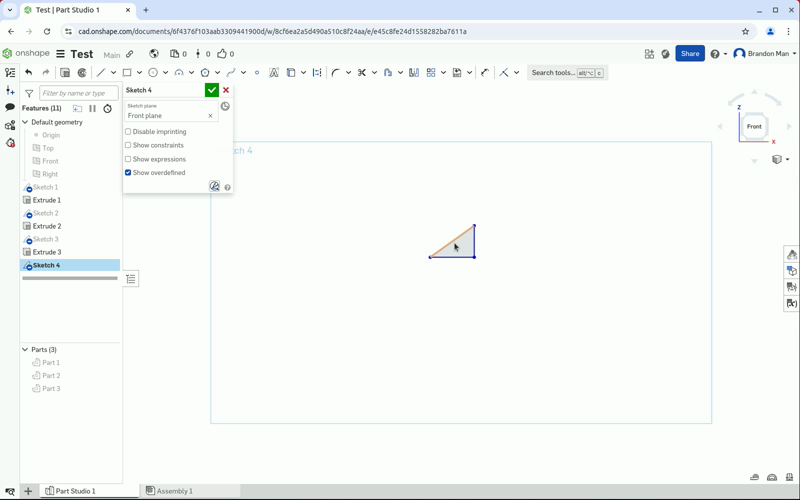
scroll(6)
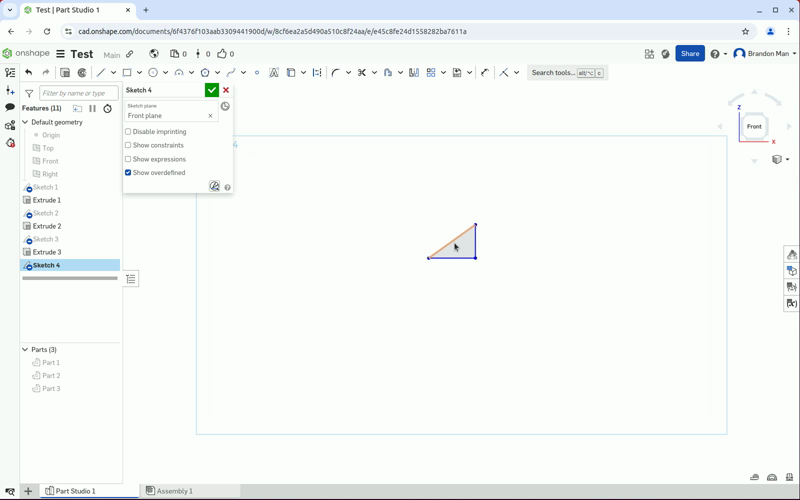
scroll(6)
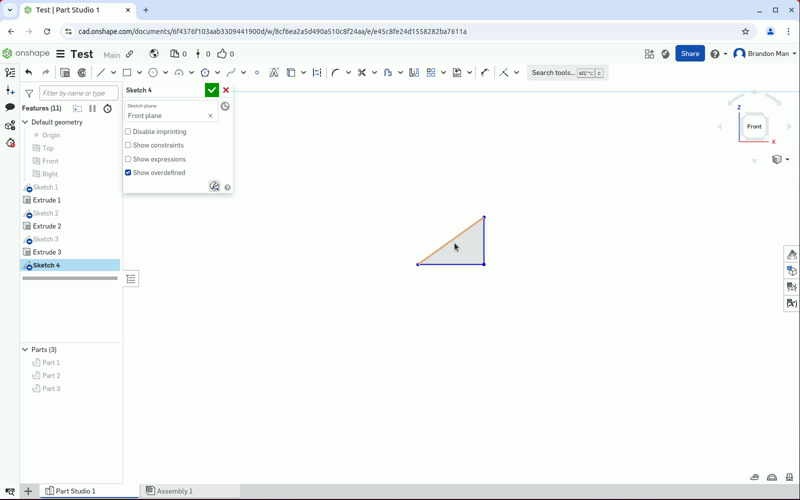
scroll(6)
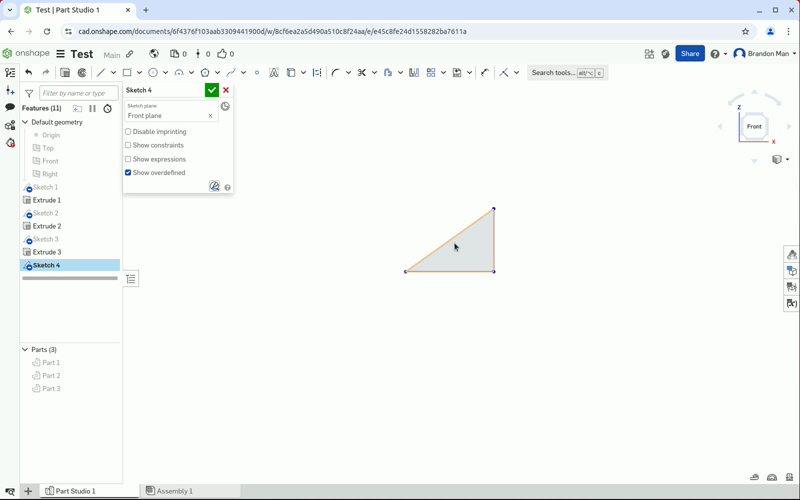
scroll(6)
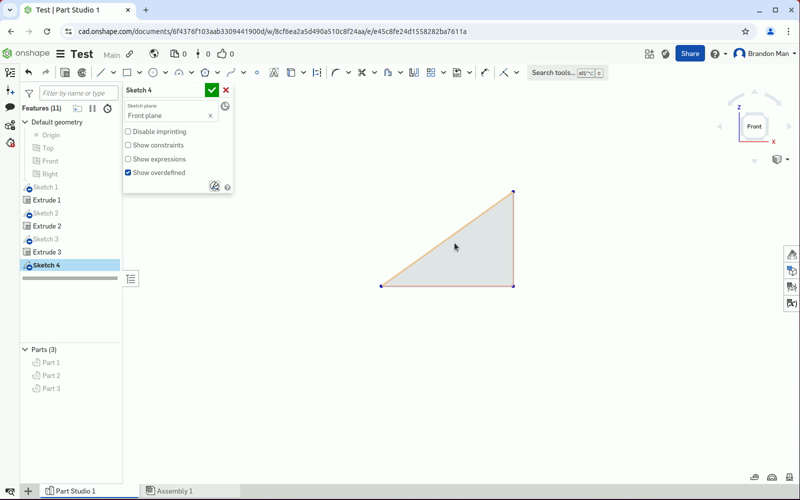
scroll(6)
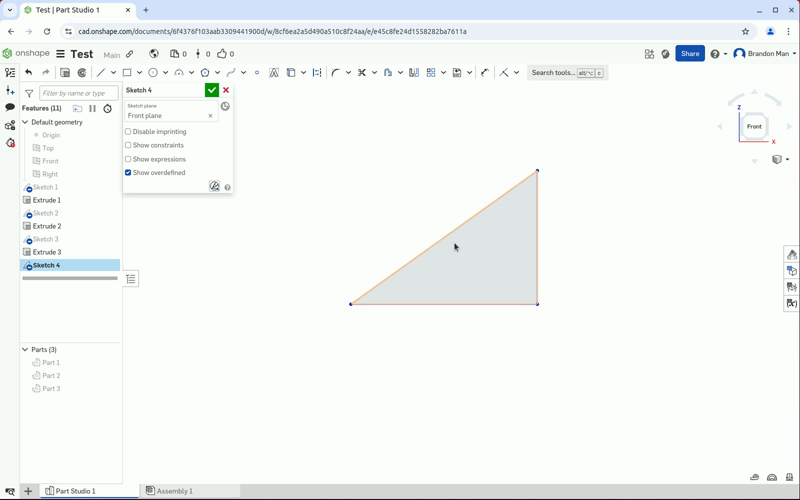
scroll(6)
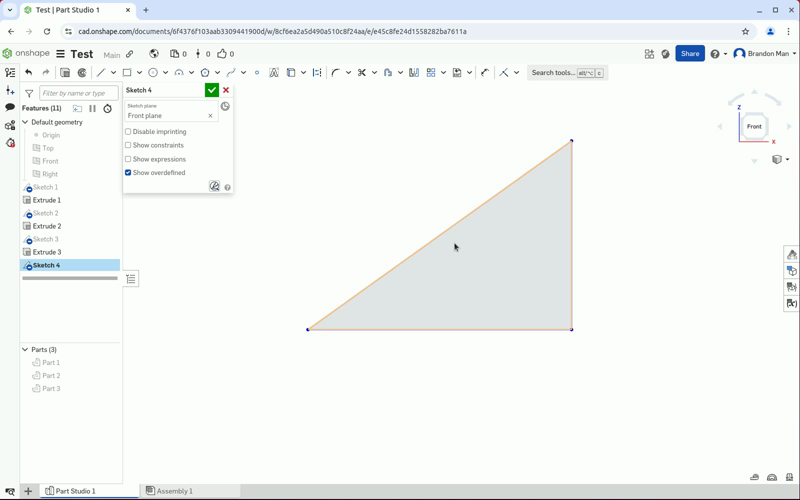
scroll(6)
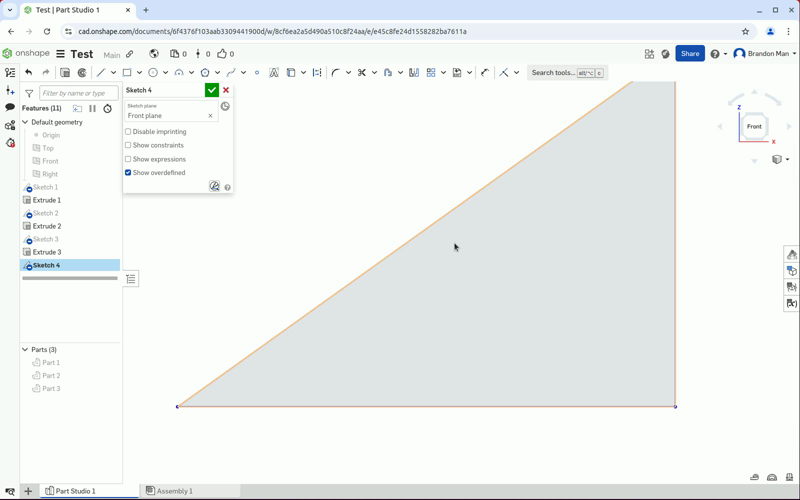
click(454, 242)
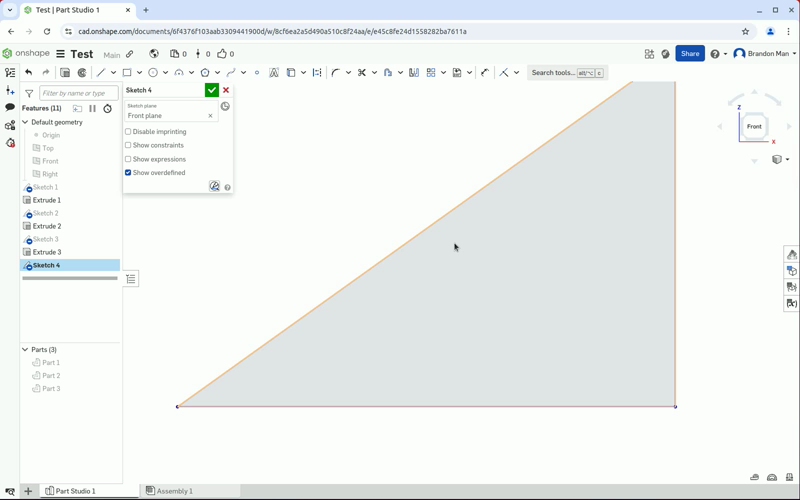
scroll(-6)
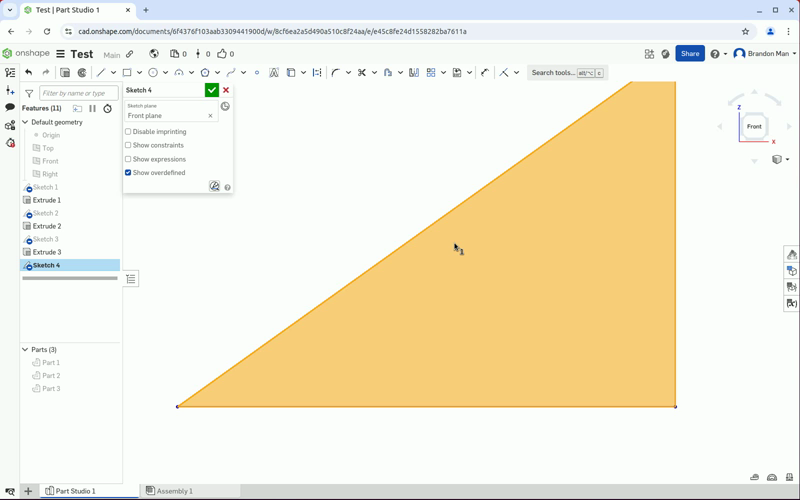
scroll(-6)
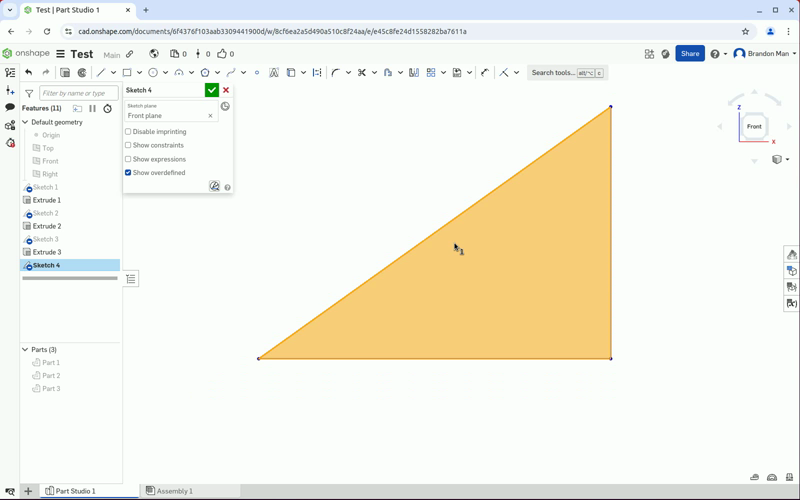
scroll(-6)
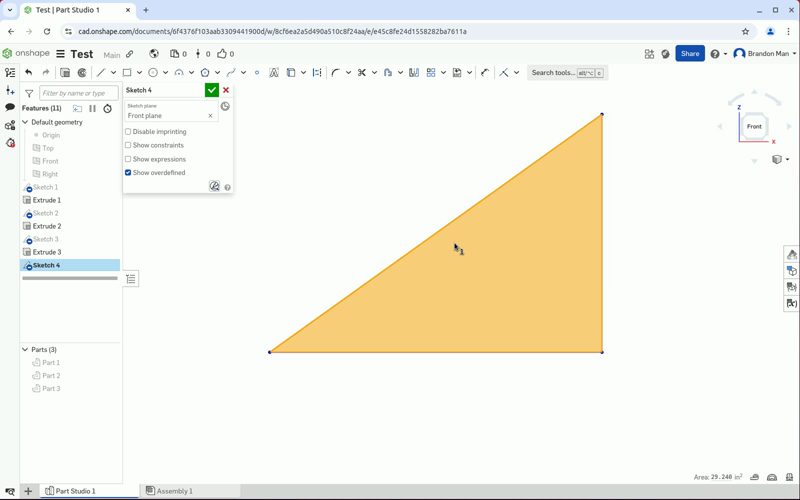
scroll(-6)
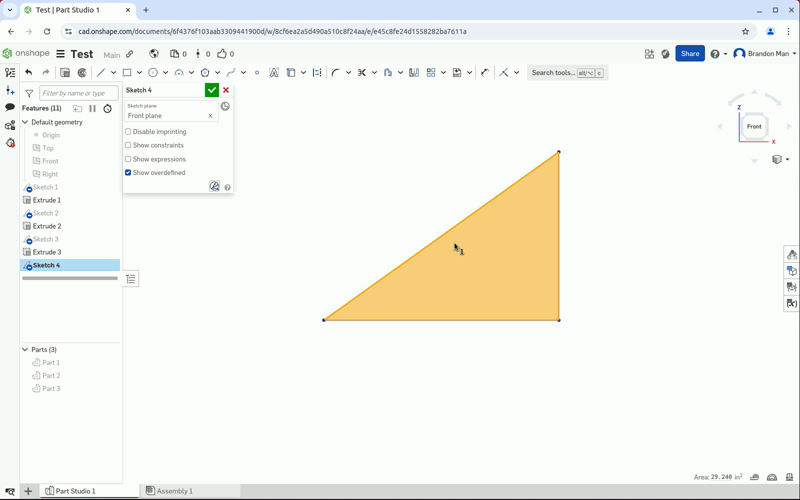
scroll(-6)
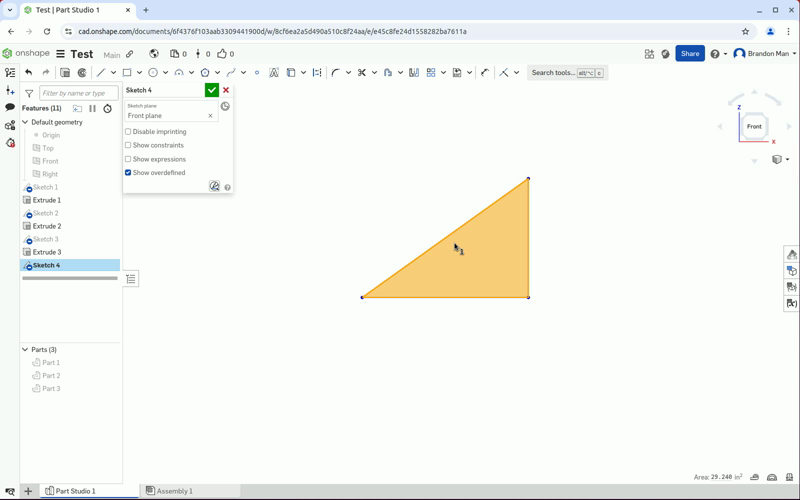
scroll(-6)
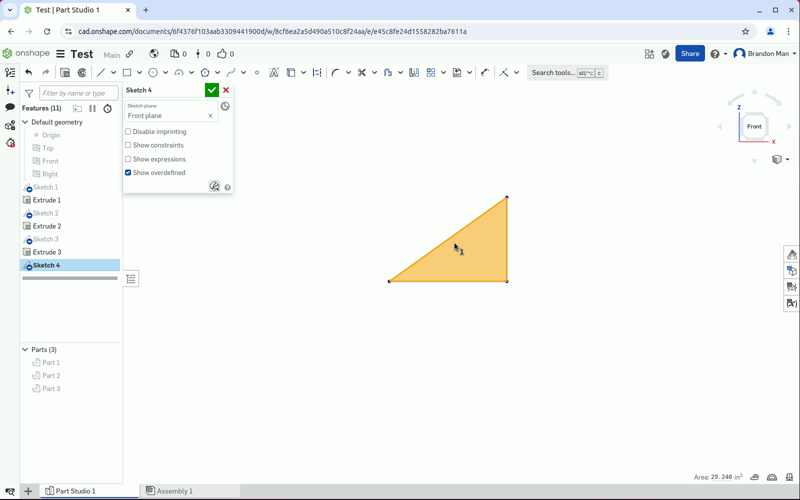
scroll(-6)
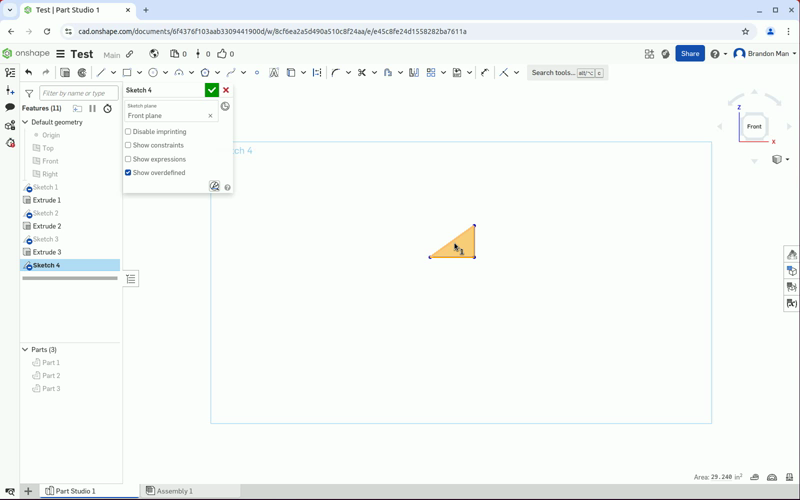
mouse_move(73, 352)
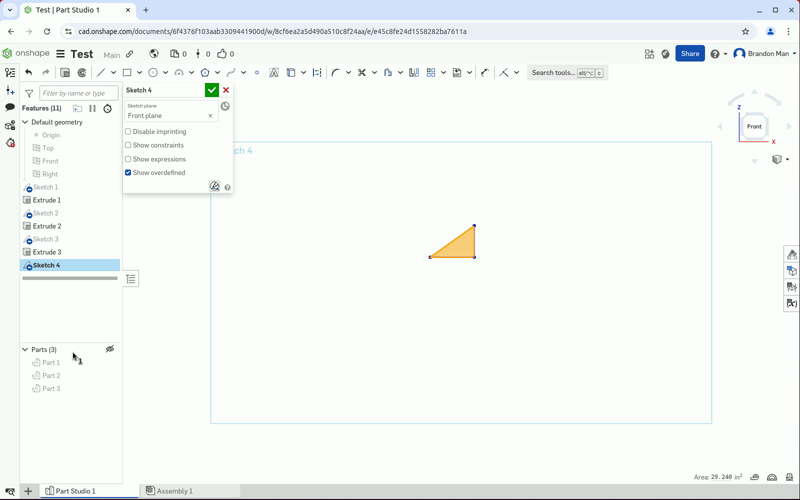
key(shift+y)
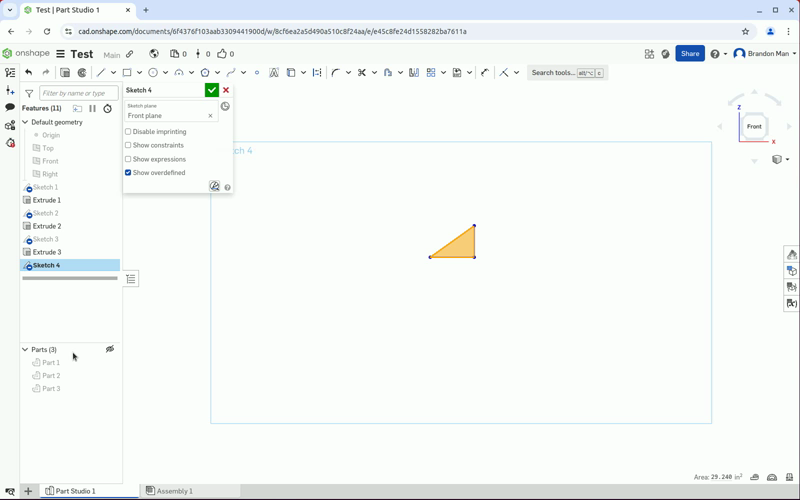
key(shift+e)
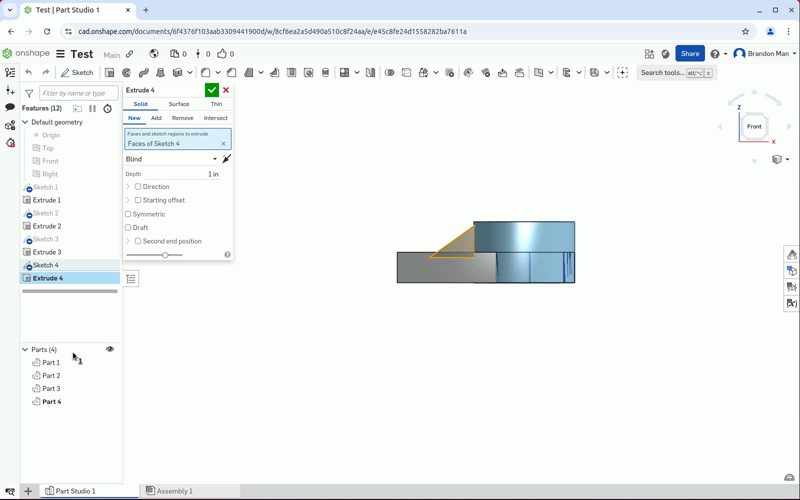
mouse_move(143, 106)
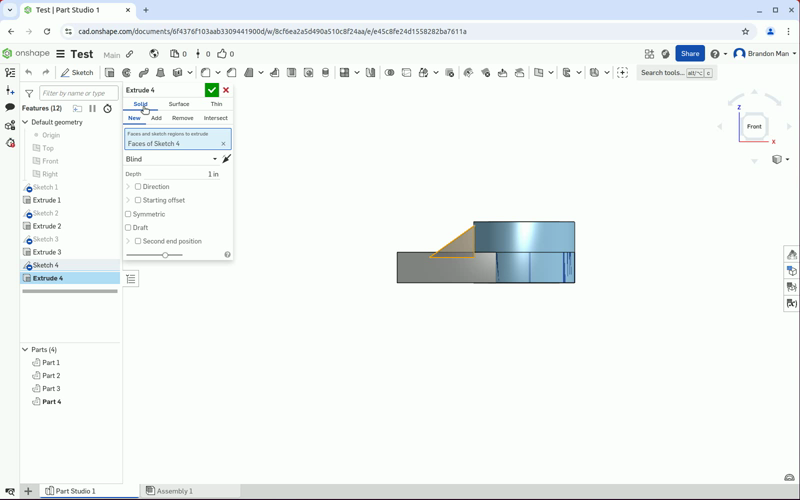
click(143, 106)
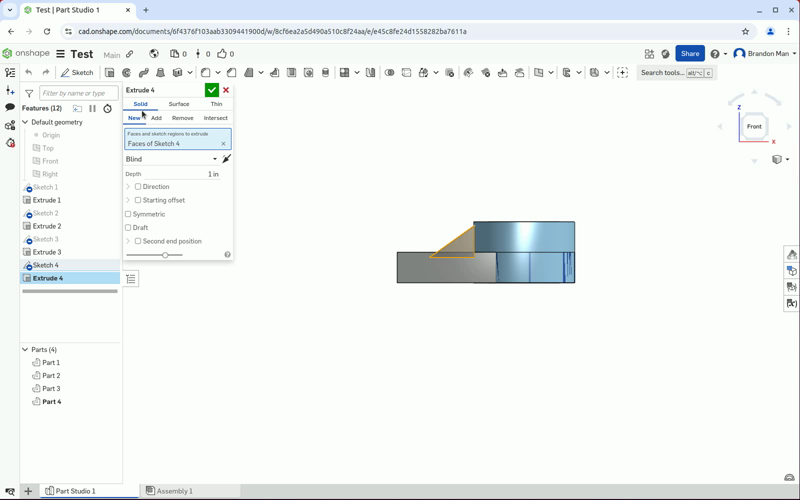
mouse_move(137, 120)
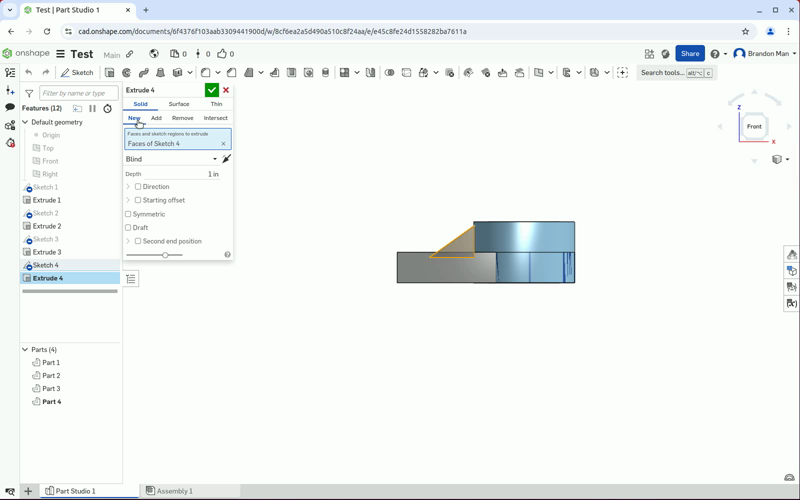
click(137, 120)
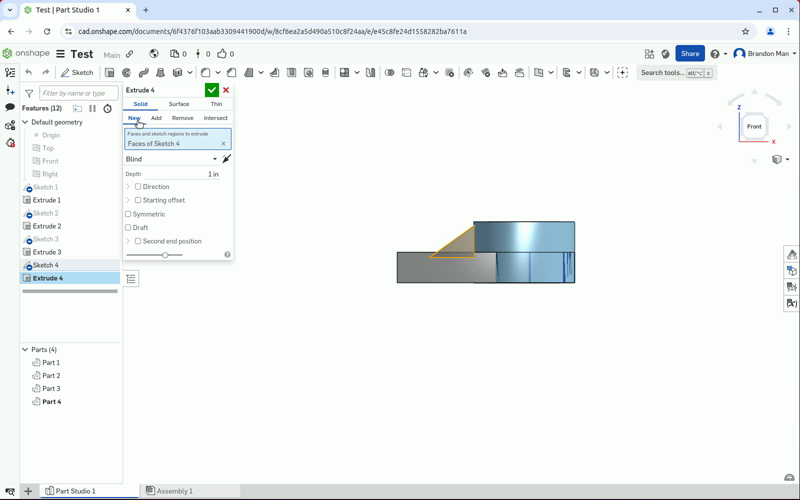
key(tab, 4)
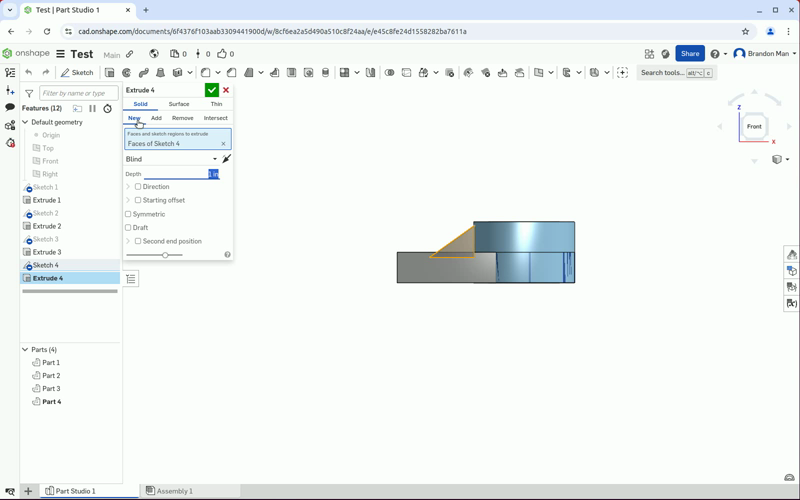
text(3.37)
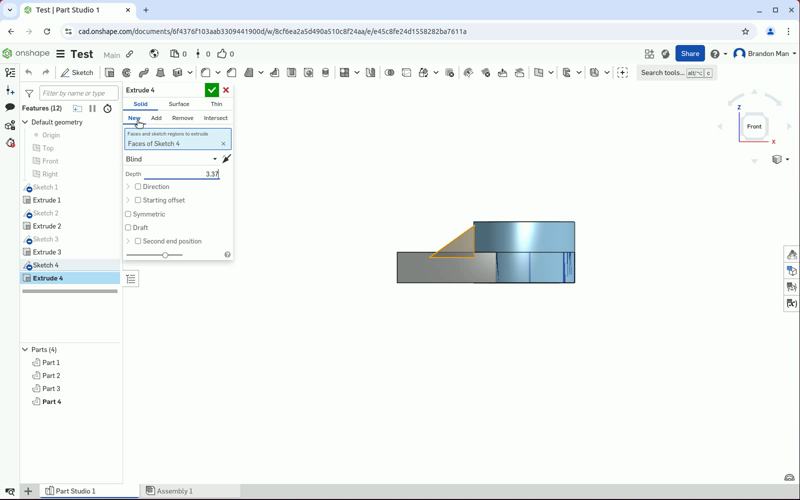
key(tab, 3)
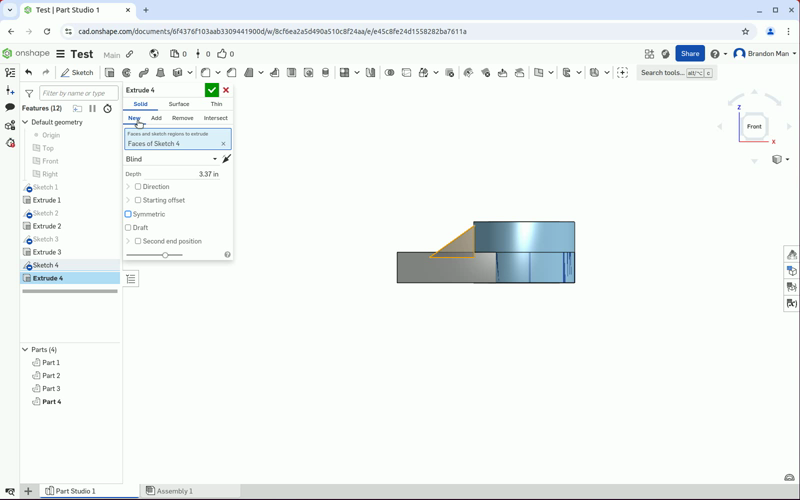
key(space)
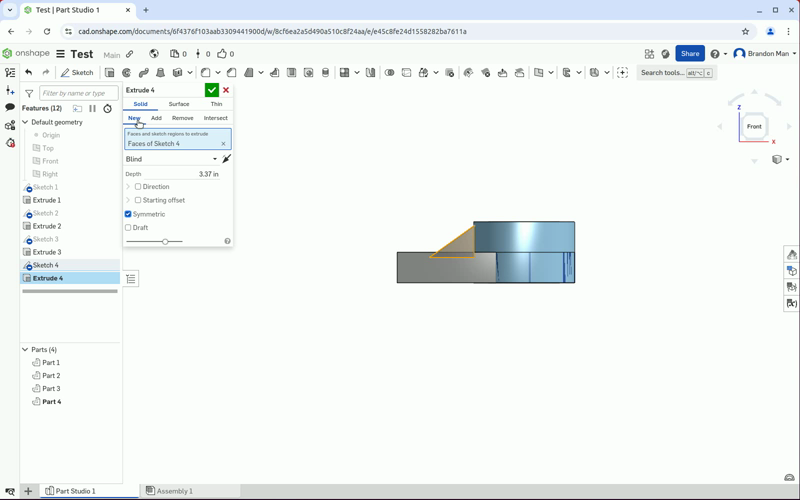
key(enter)
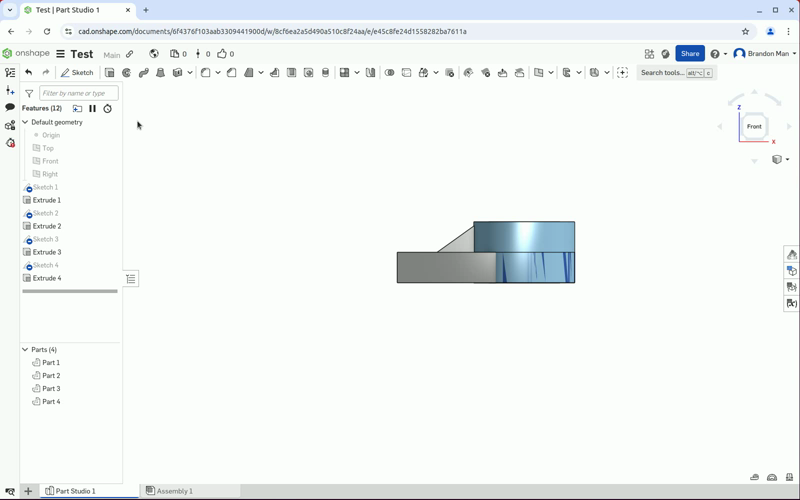
key(shift+h)
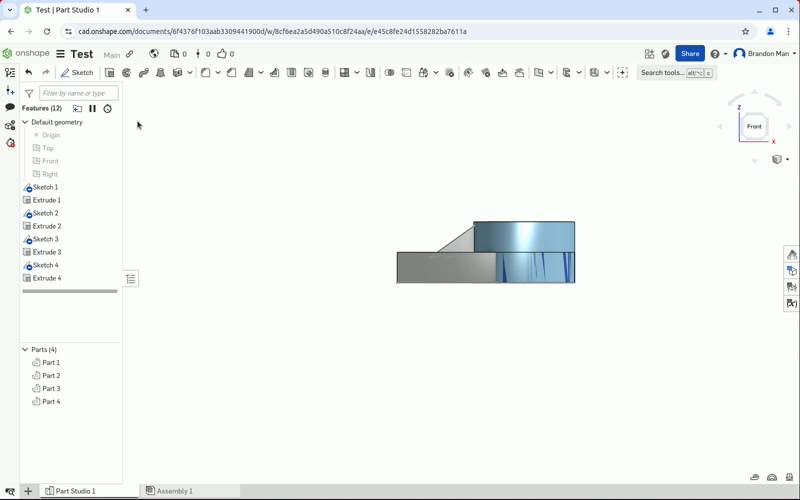
key(shift+h)
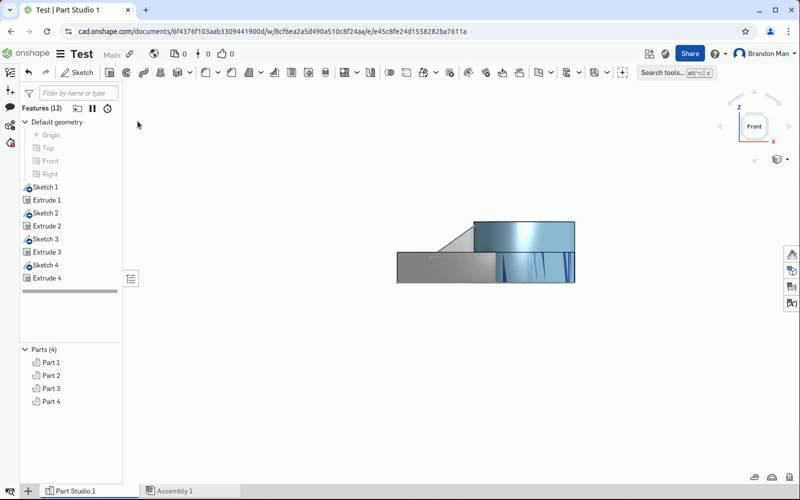
key(shift+7)
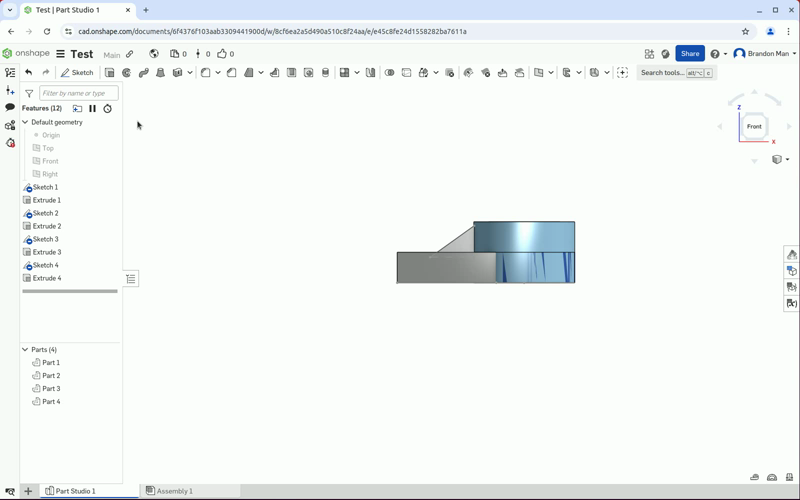
key(left, 2)
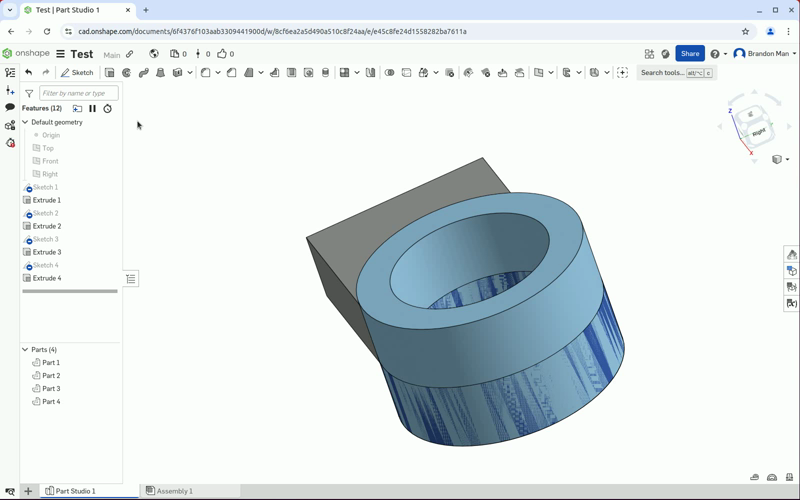
key(down, 2)
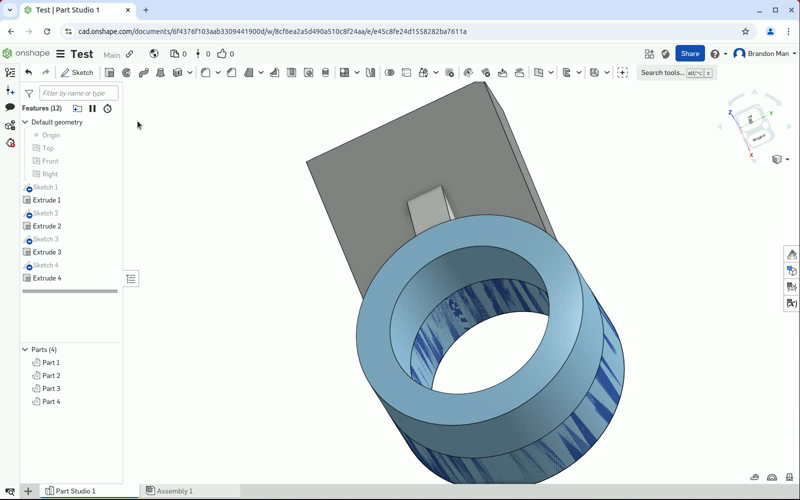
key(up, 2)
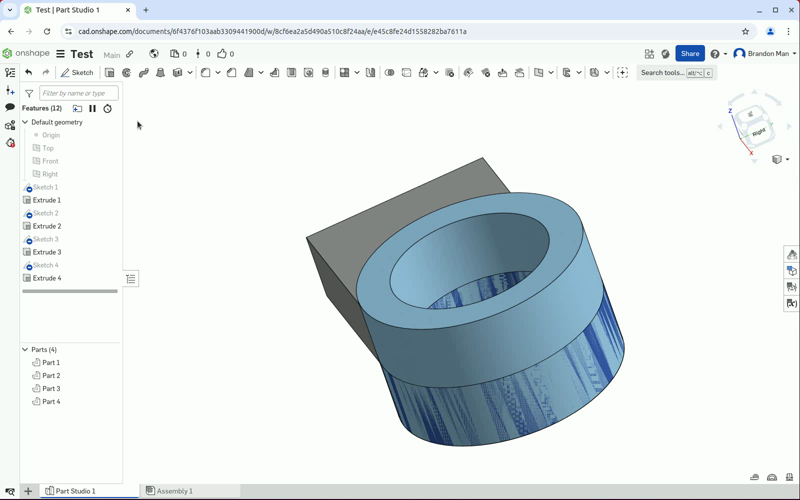
key(right, 2)
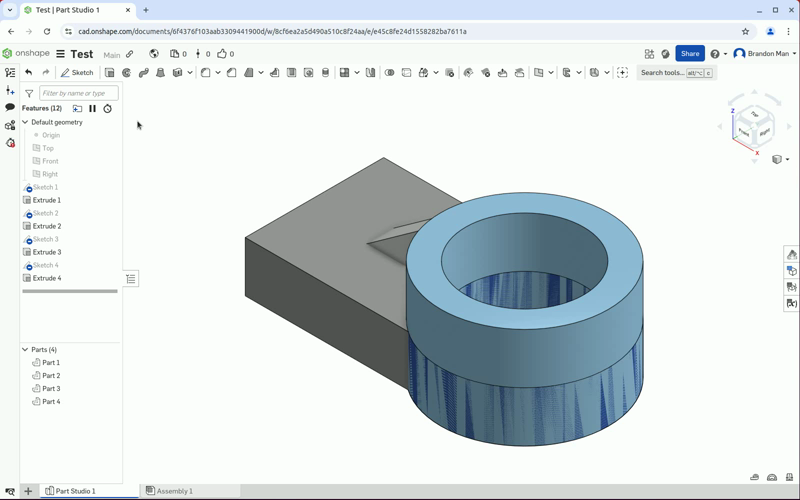
mouse_move(73, 189)
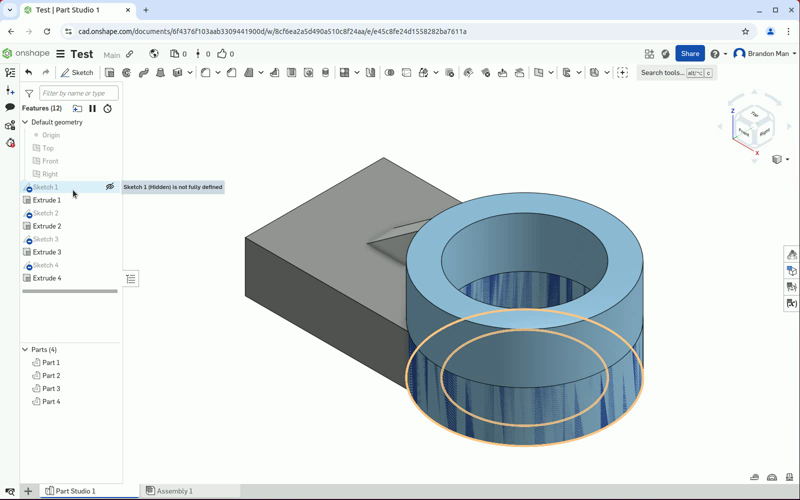
click(73, 189)